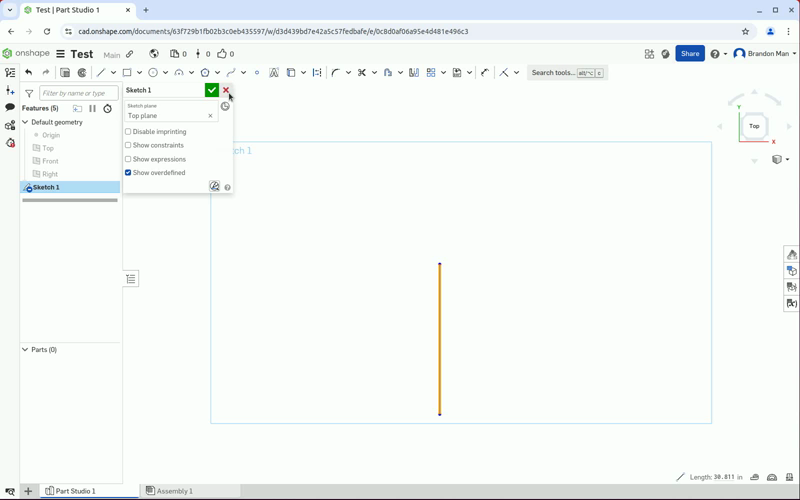
key(shift+h)
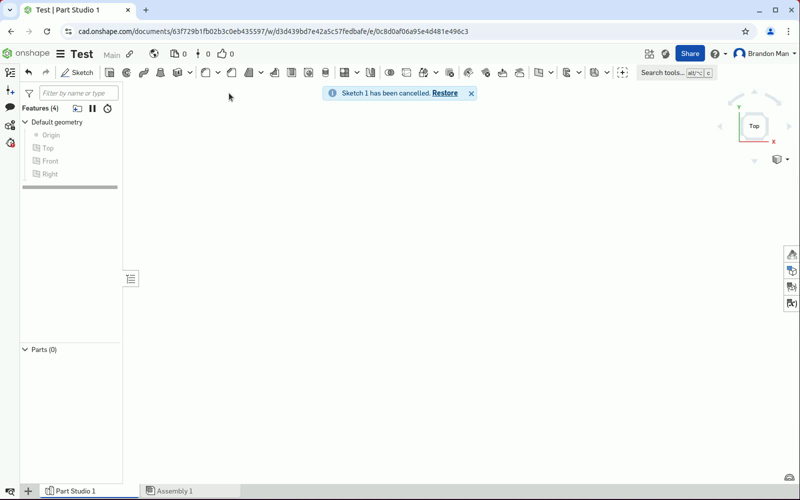
mouse_move(73, 352)
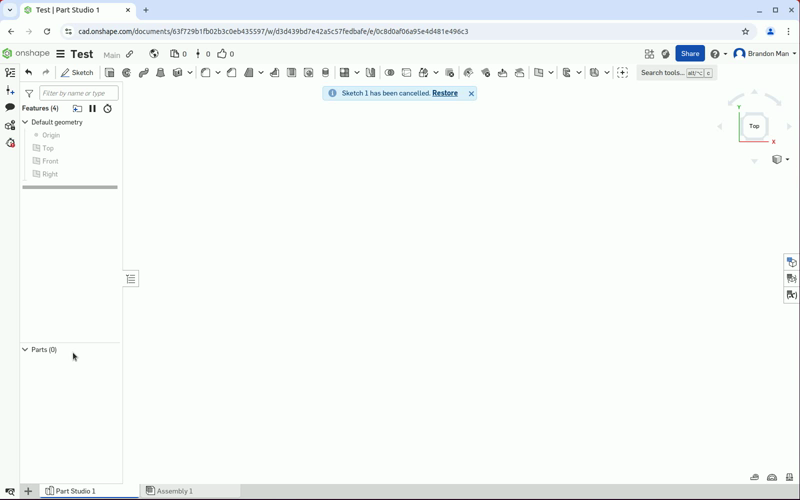
key(y)
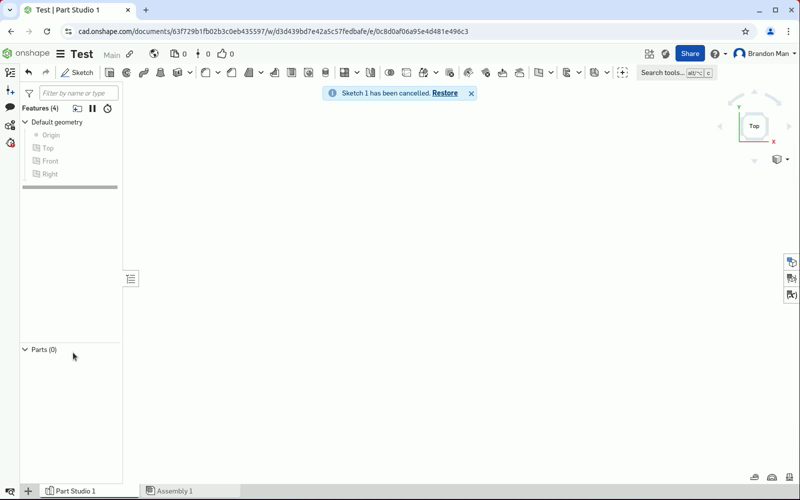
key(shift+p)
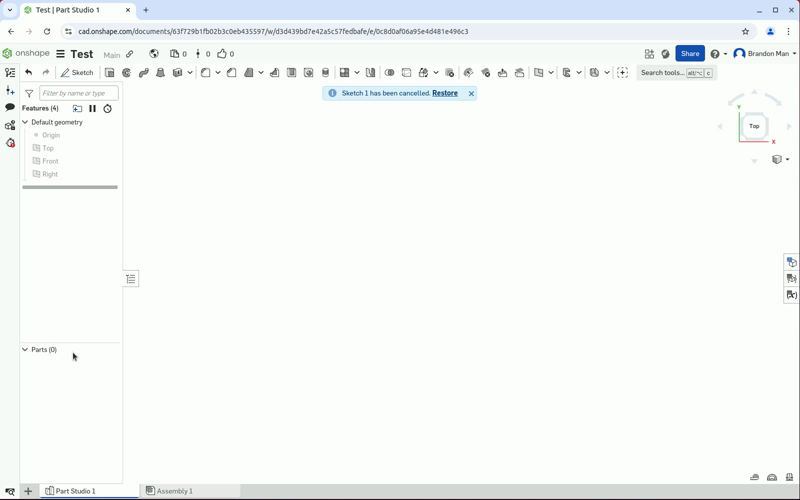
key(space)
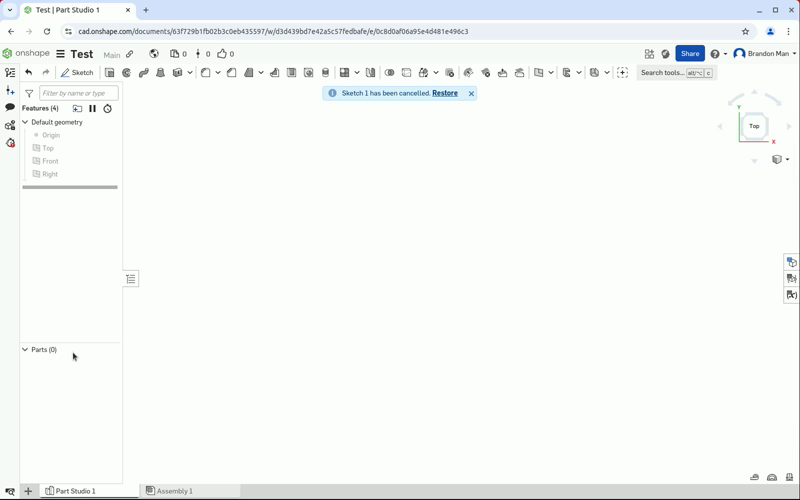
key_down(shift)
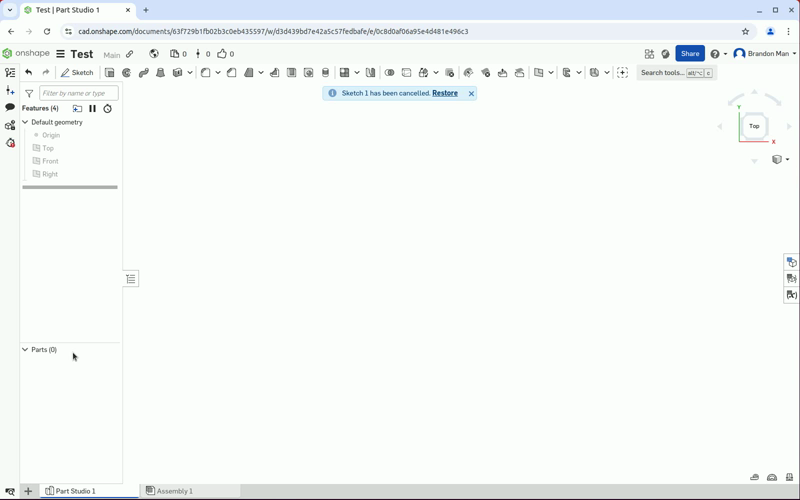
key(up)
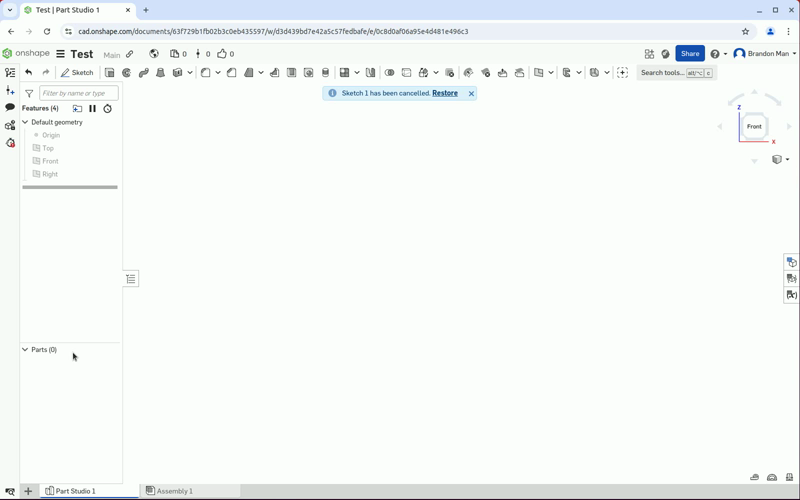
key_up(shift)
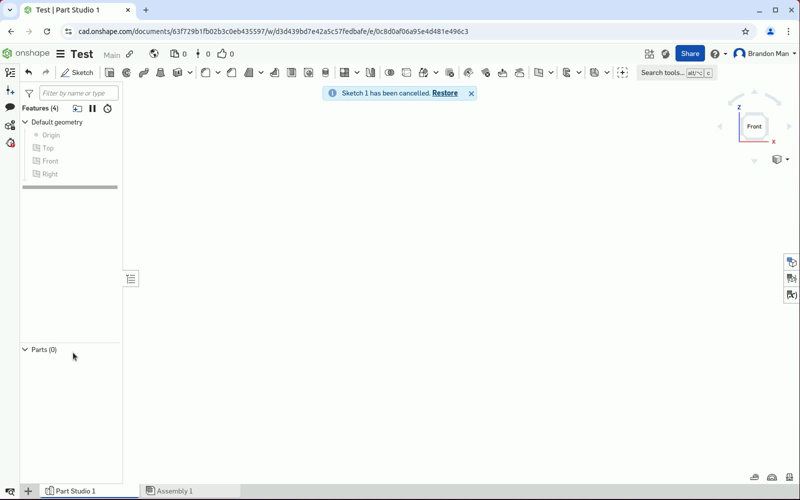
key(space)
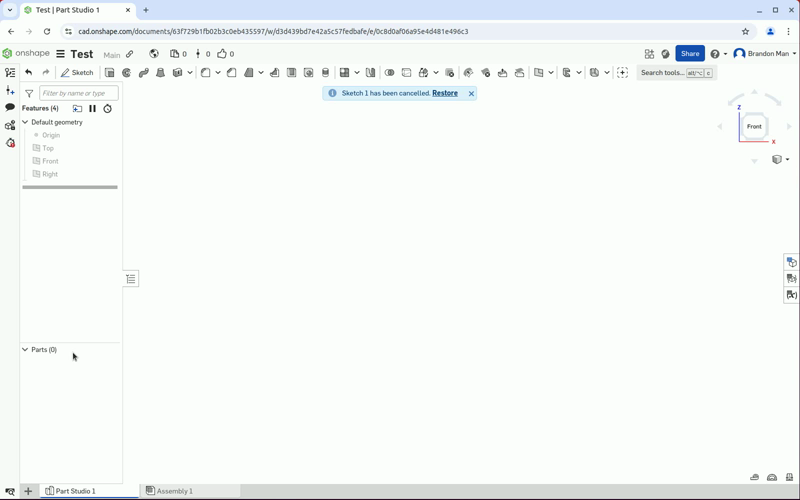
key_down(shift)
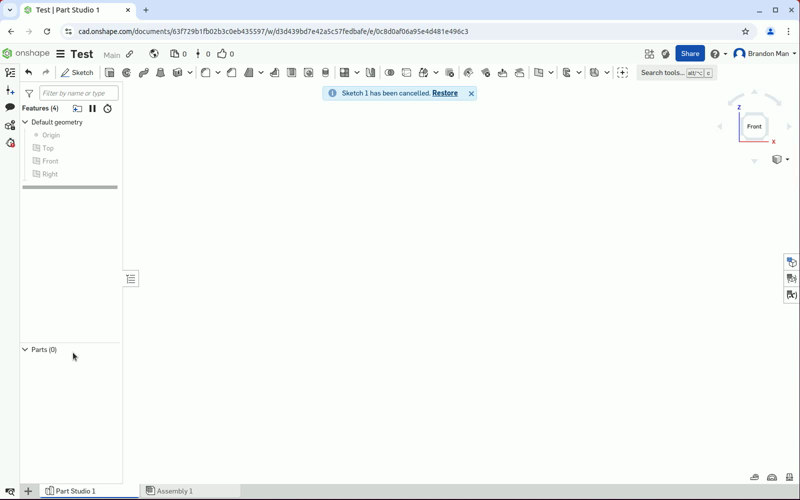
key(left)
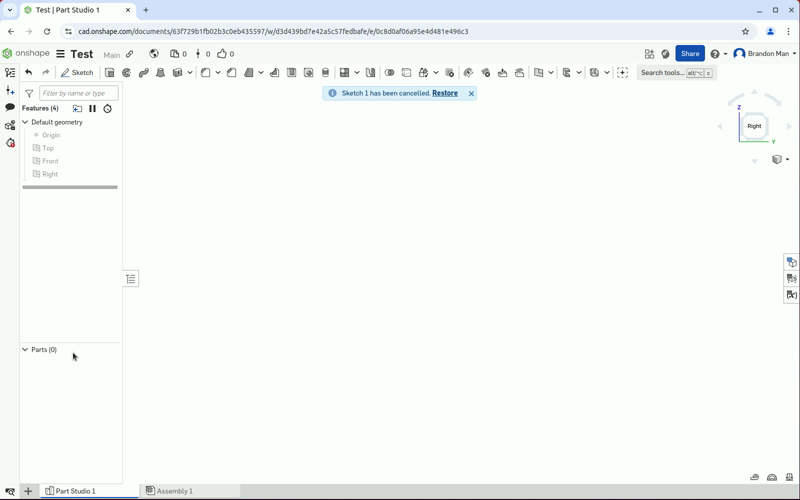
key_up(shift)
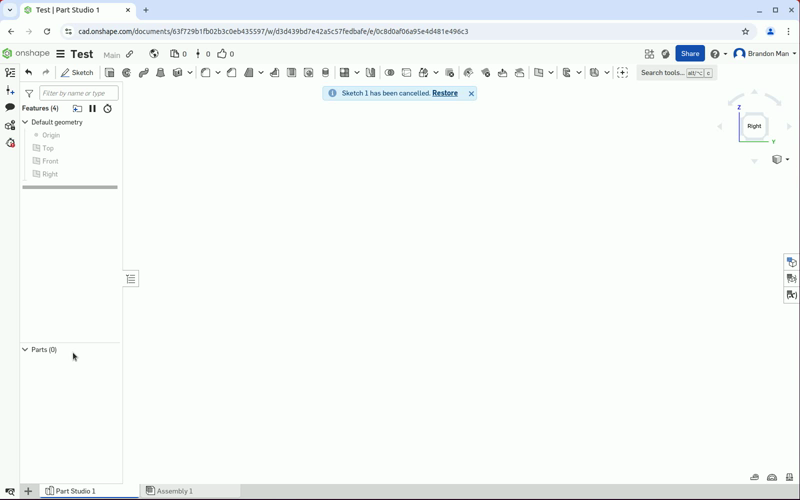
mouse_move(73, 352)
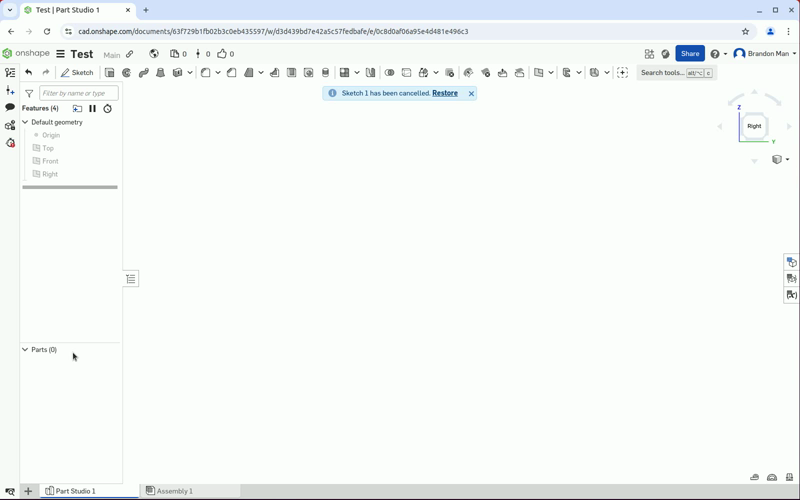
key(shift+y)
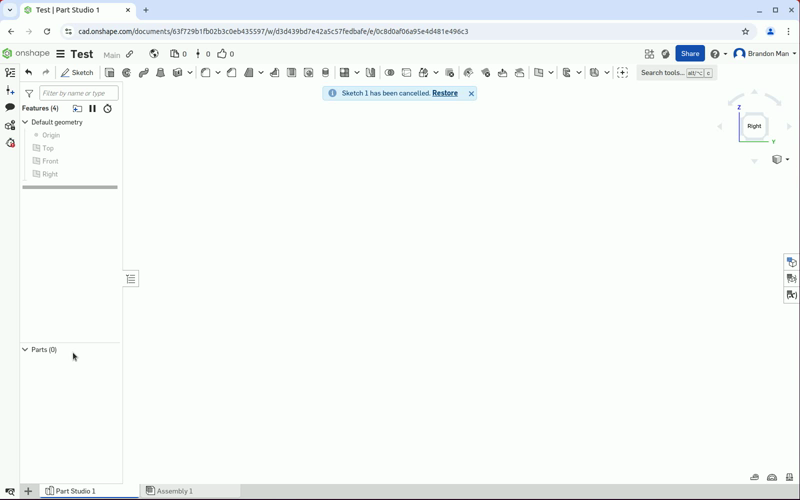
key(shift+s)
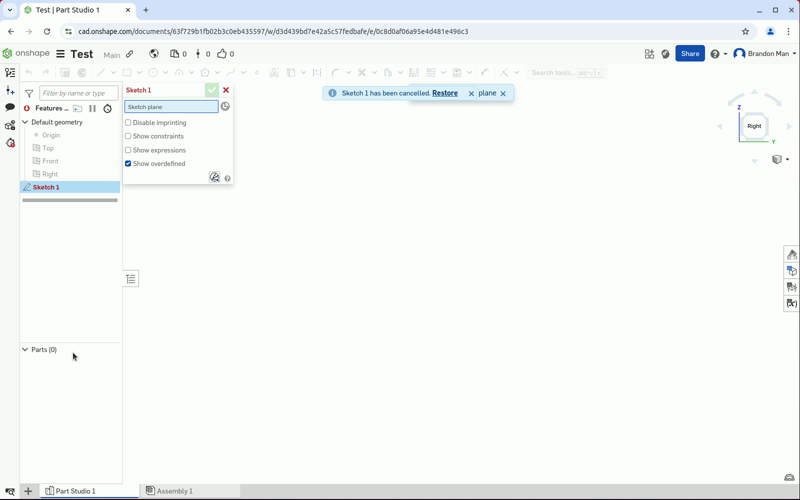
mouse_move(73, 176)
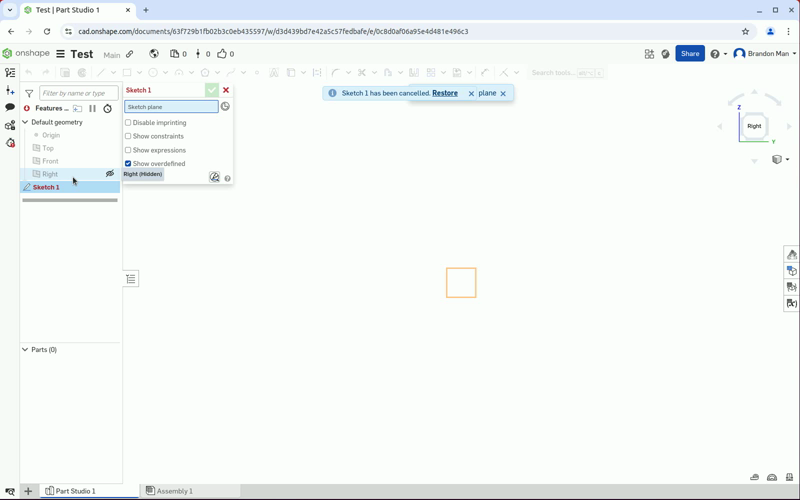
click(73, 176)
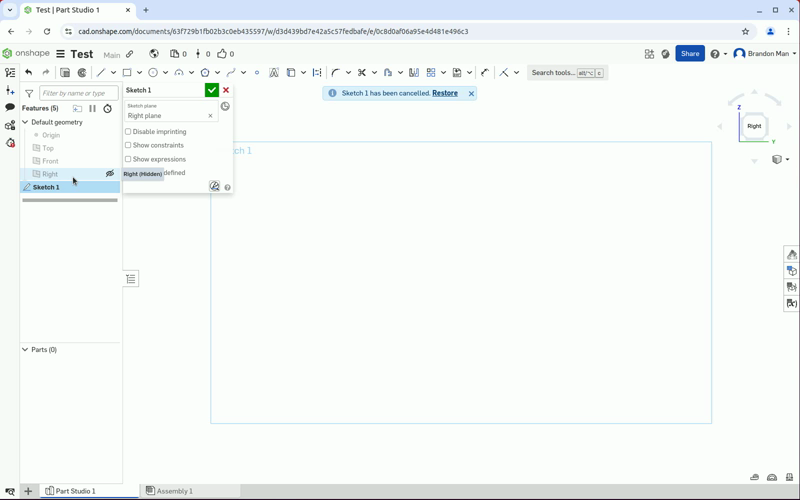
mouse_move(73, 352)
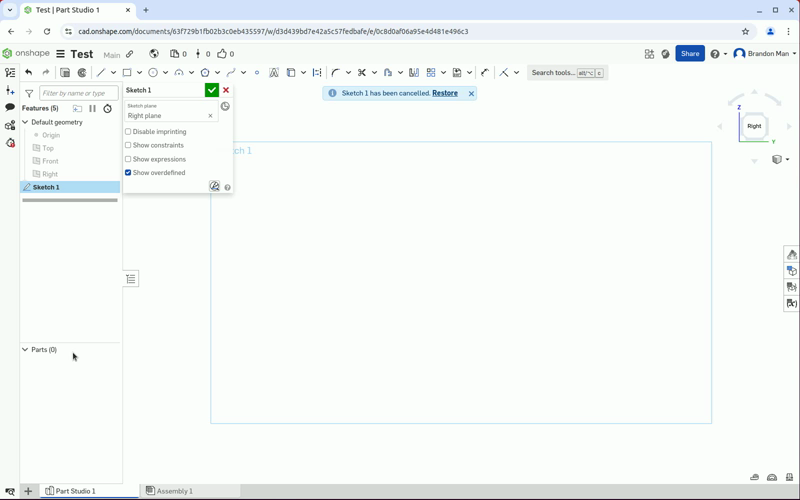
key(y)
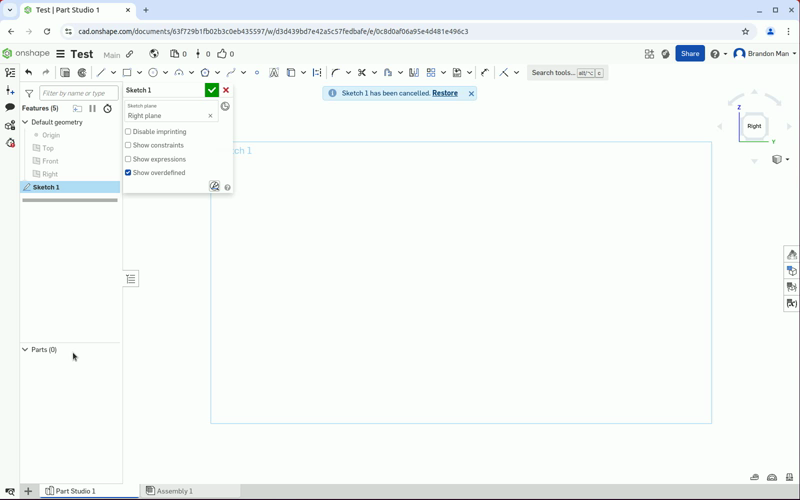
key(l)
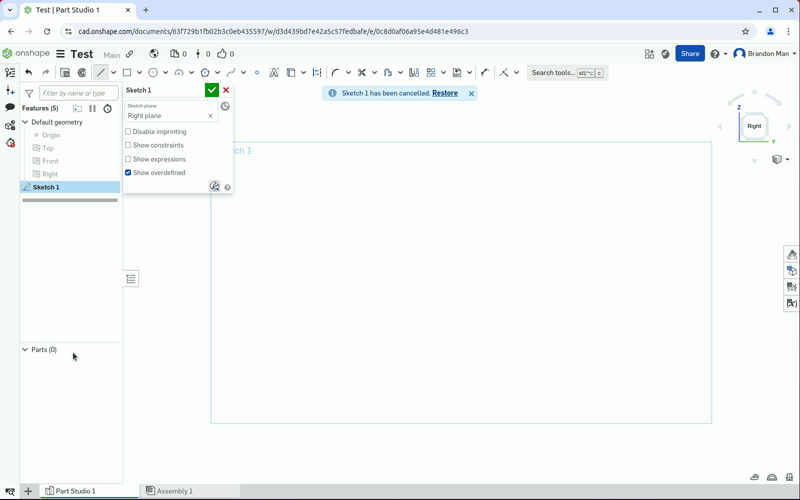
key_down(shift)
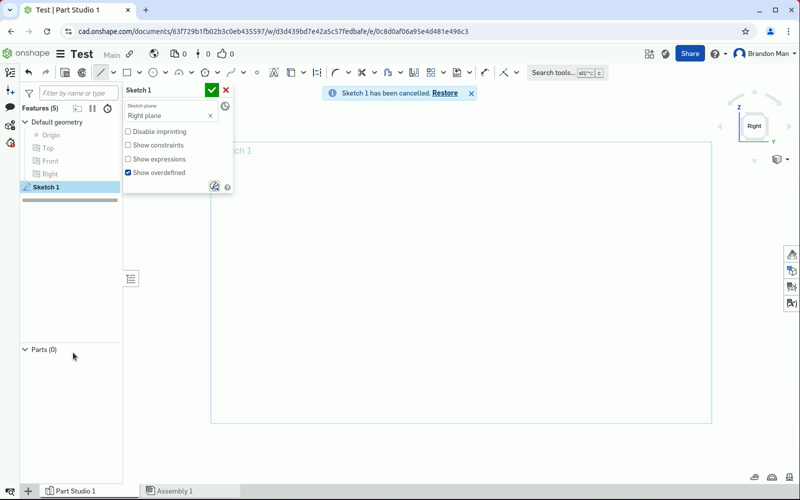
mouse_move(406, 328)
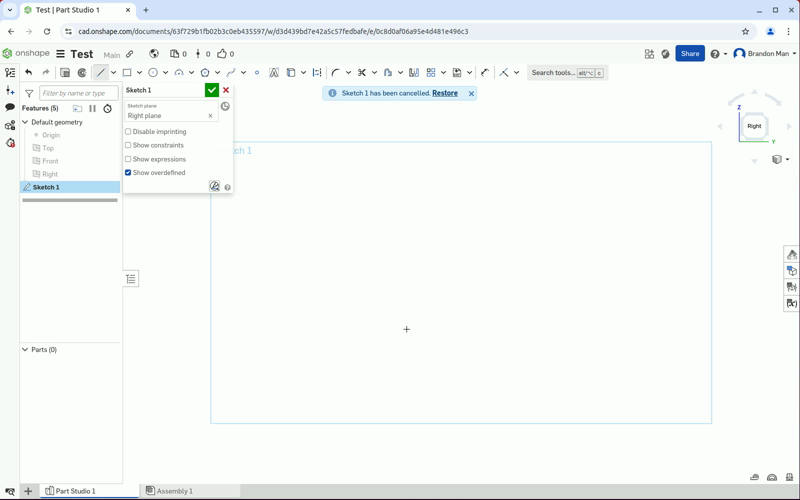
click(406, 328)
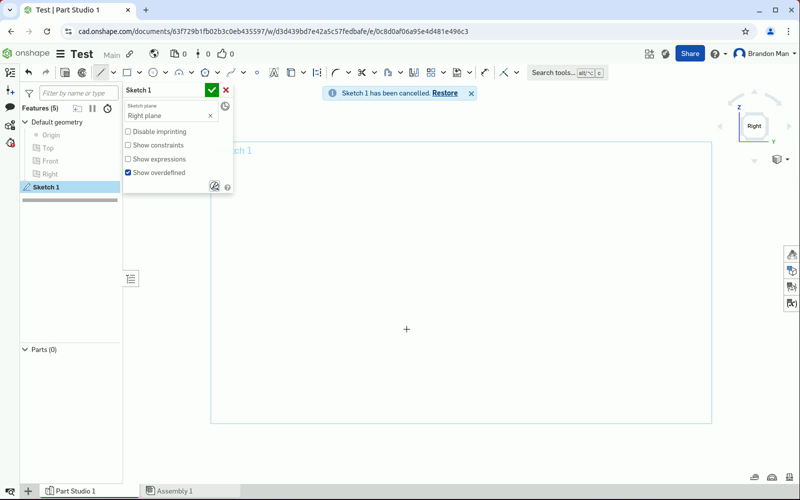
key_up(shift)
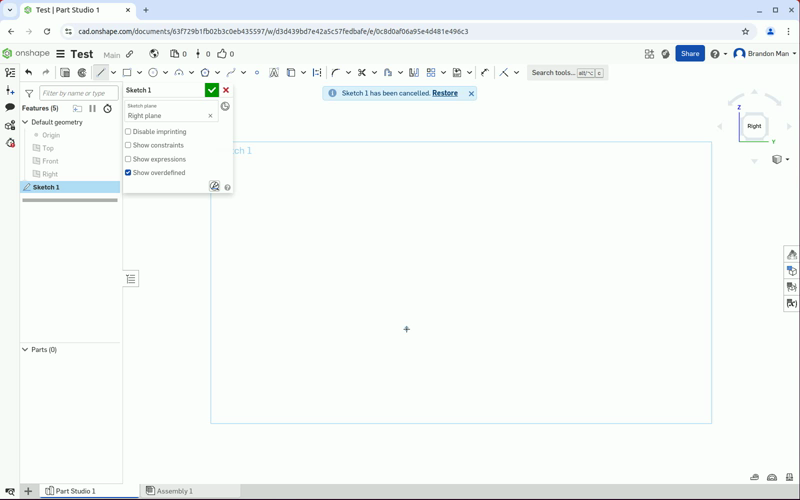
key_down(shift)
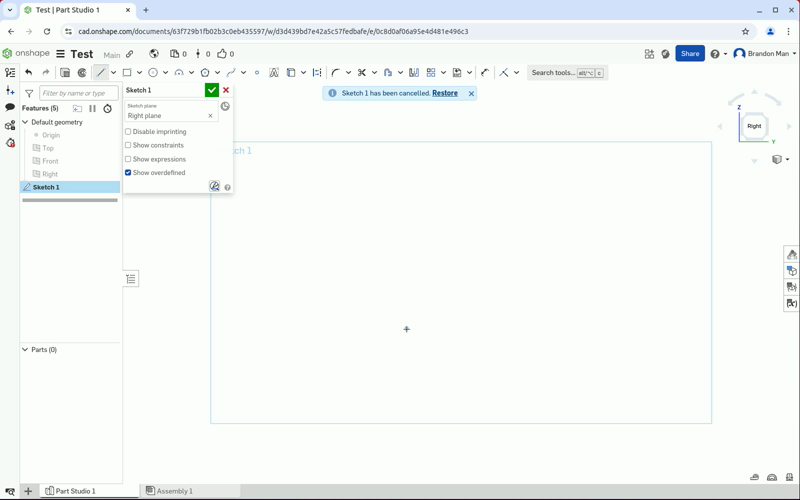
mouse_move(514, 328)
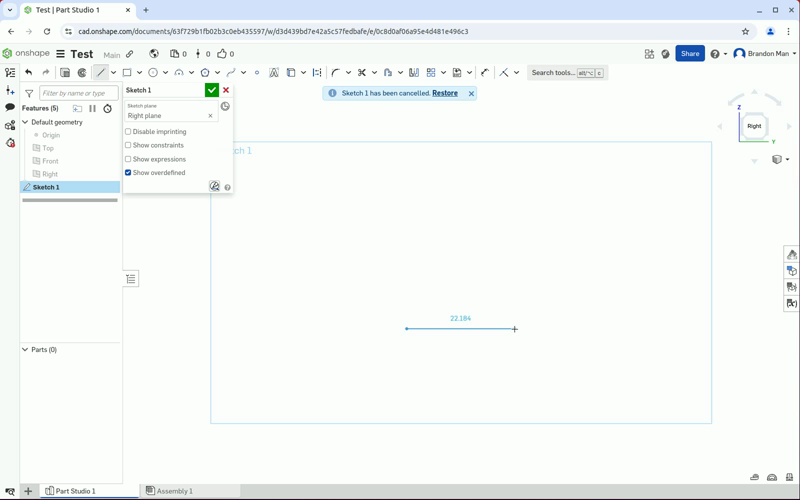
click(514, 328)
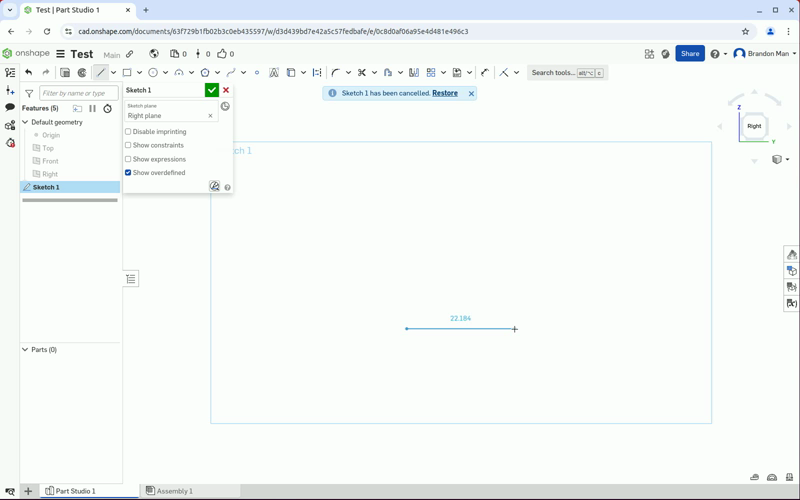
key_up(shift)
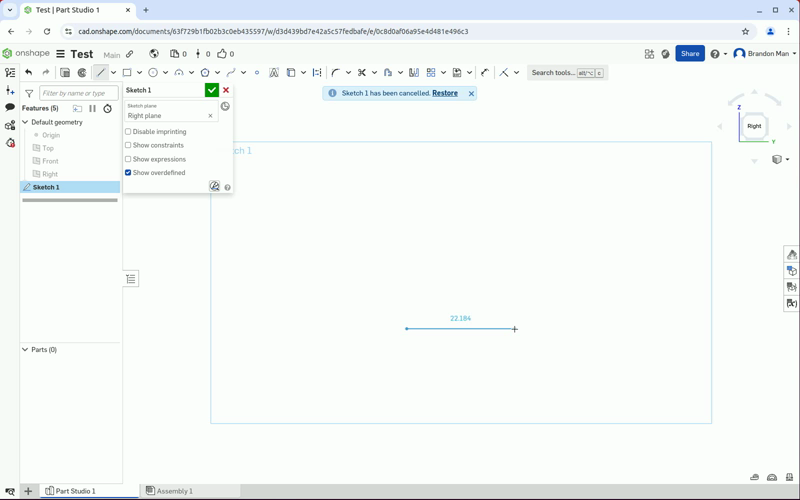
key_down(shift)
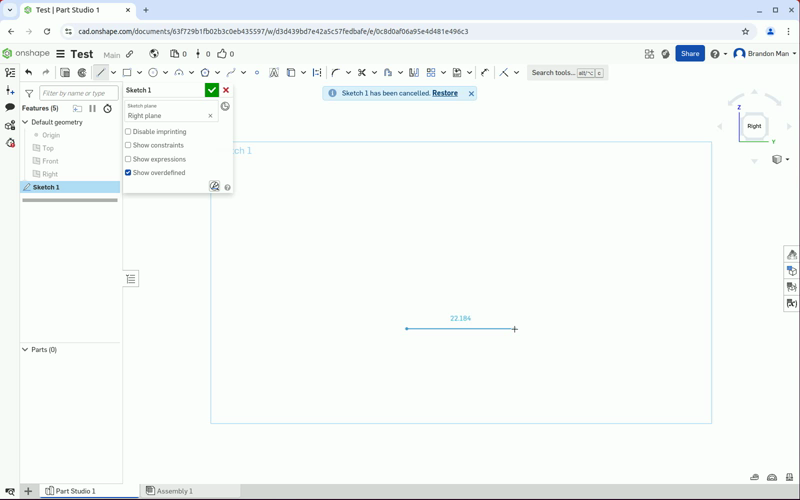
mouse_move(514, 236)
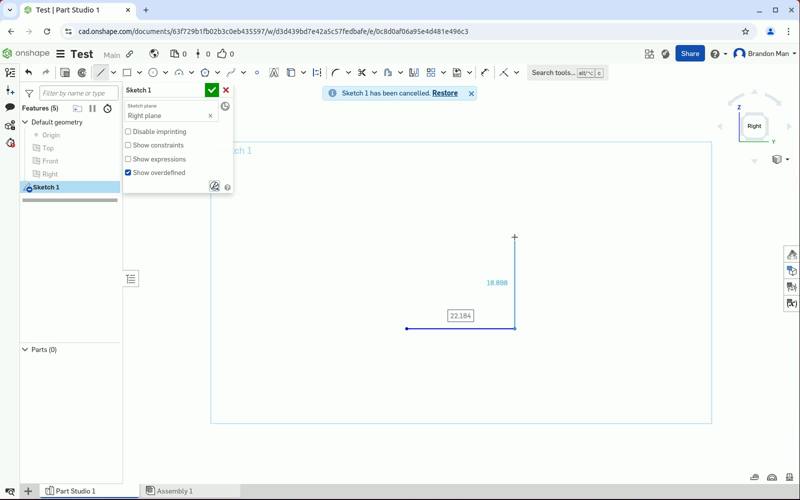
click(514, 236)
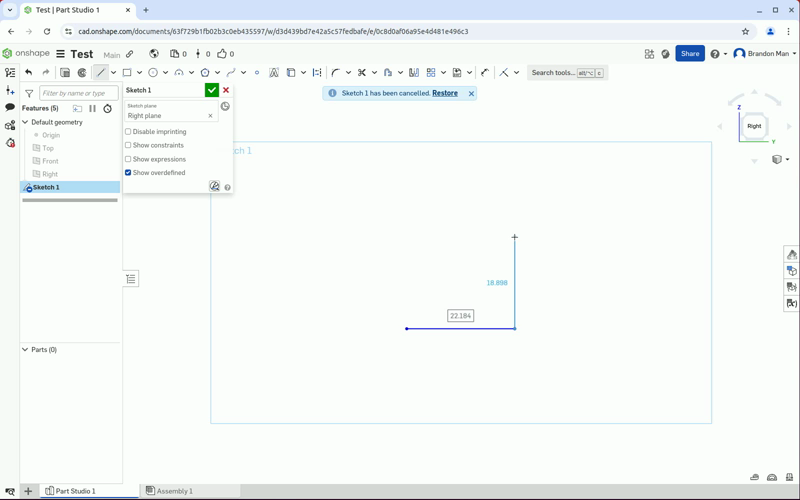
key_up(shift)
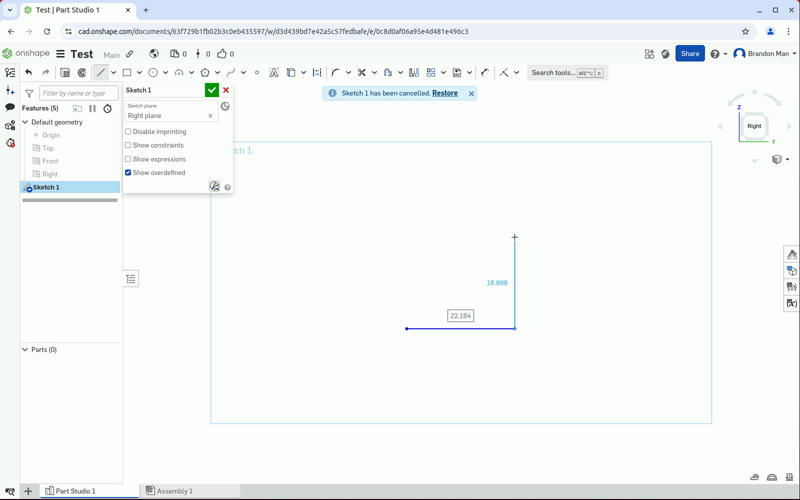
key_down(shift)
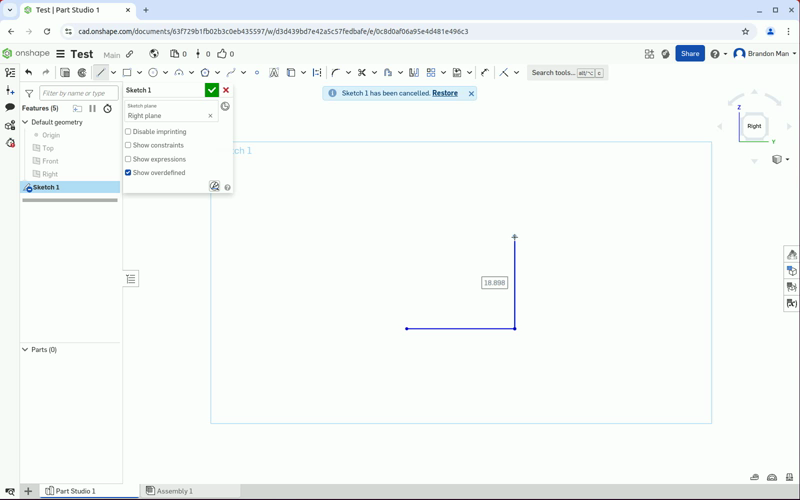
mouse_move(406, 236)
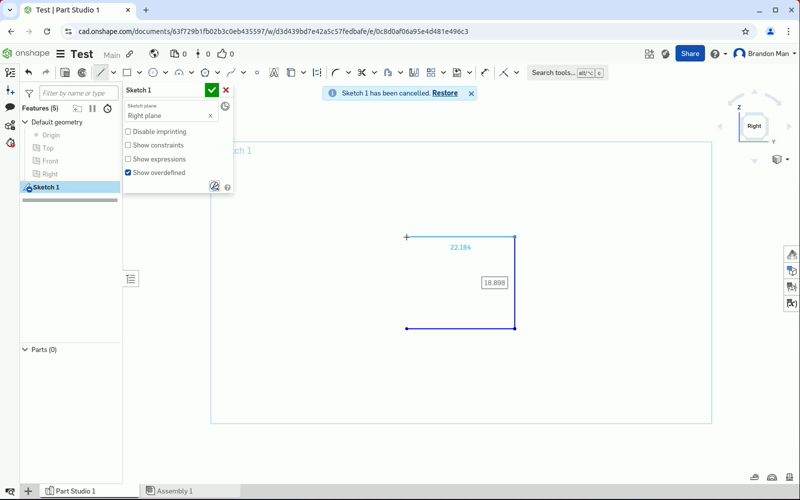
click(406, 236)
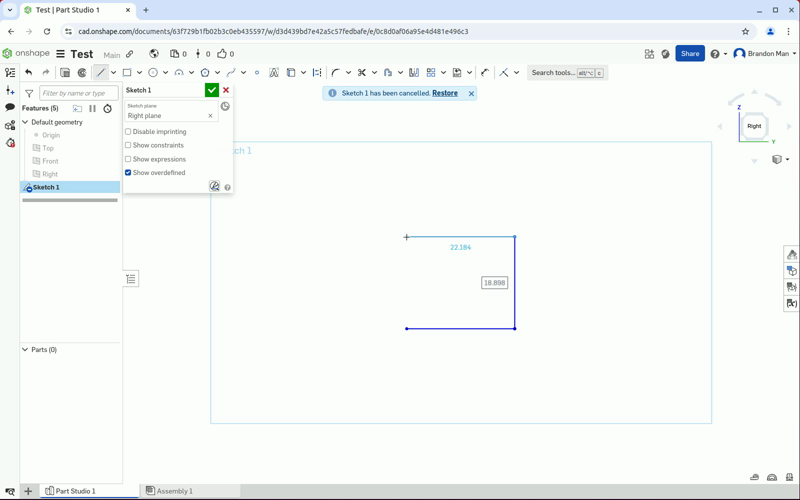
key_up(shift)
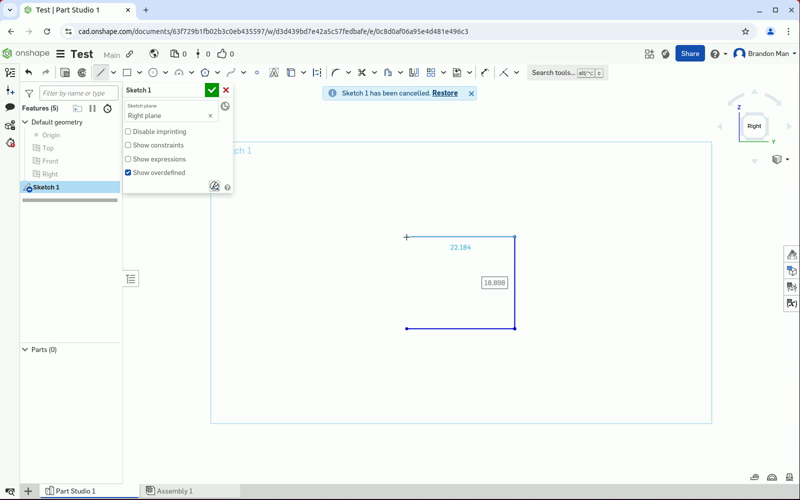
key_down(shift)
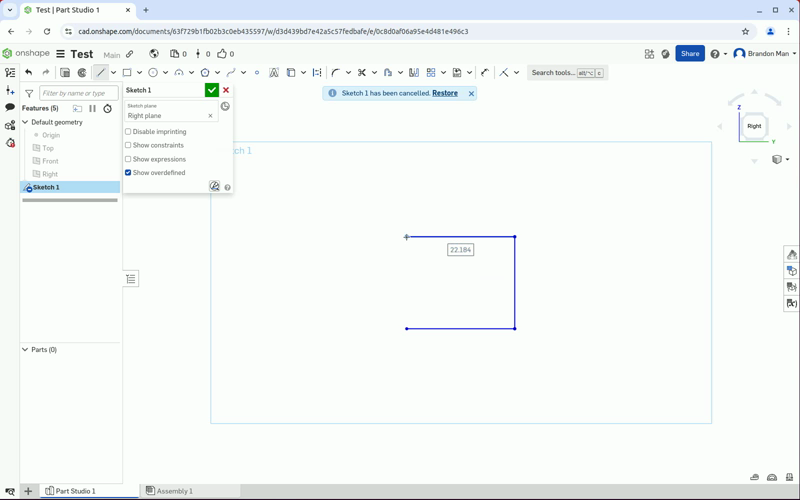
mouse_move(406, 328)
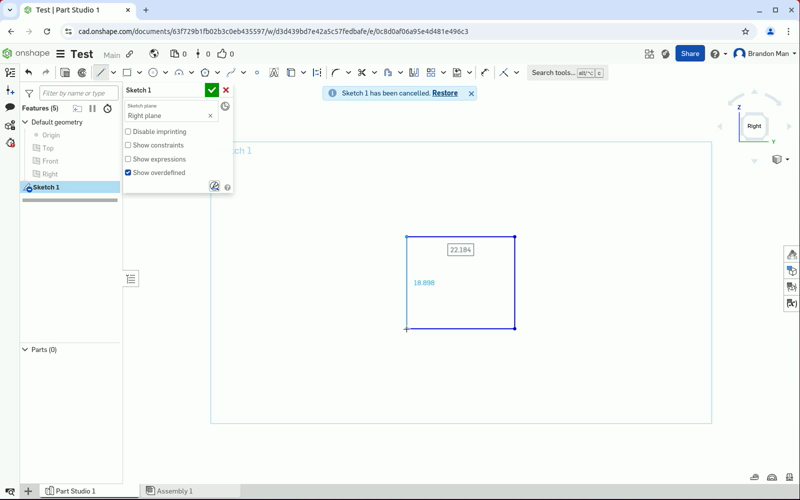
key_up(shift)
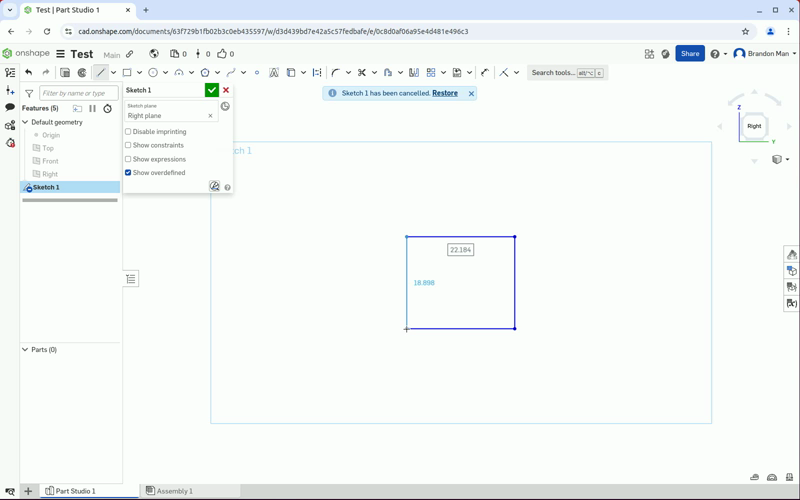
click(406, 328)
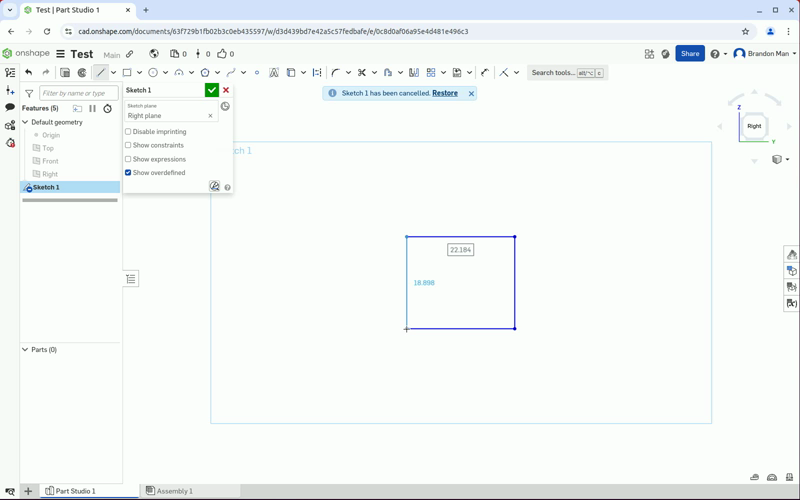
key(esc)
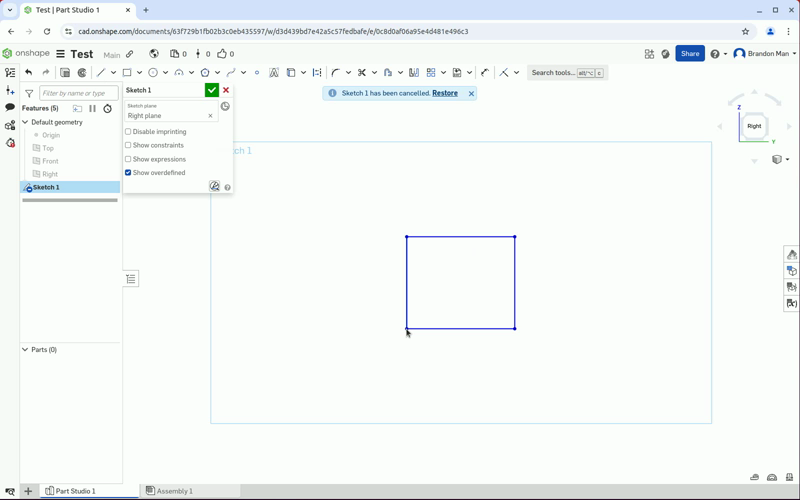
mouse_move(455, 318)
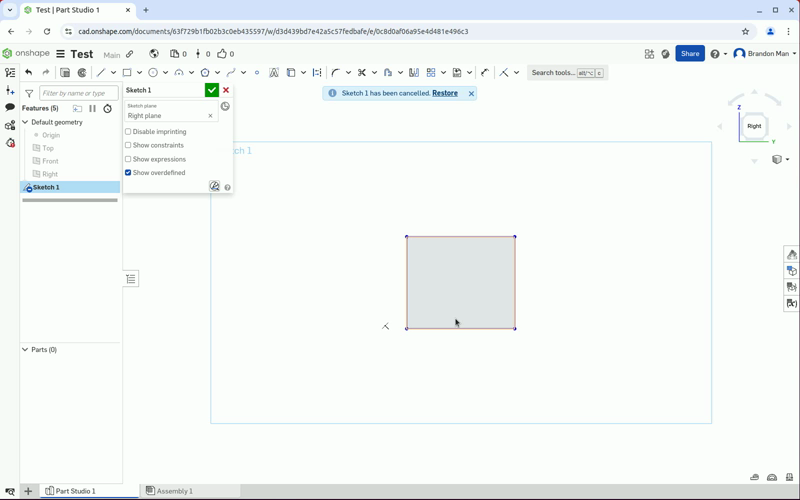
click(455, 318)
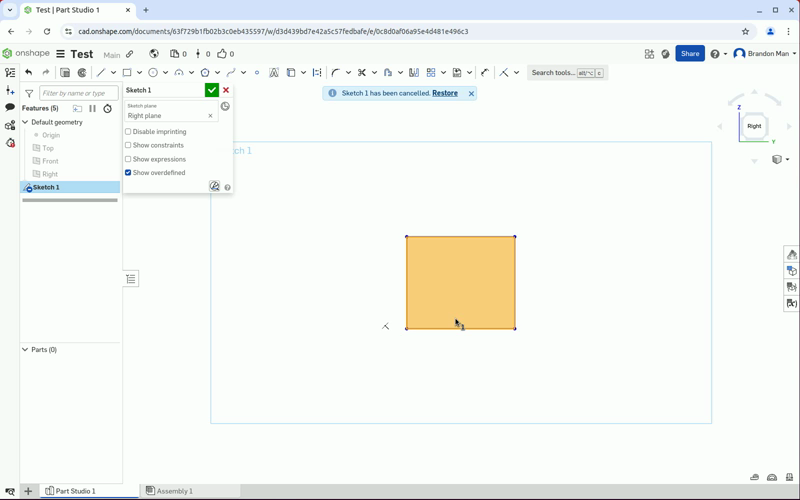
mouse_move(73, 352)
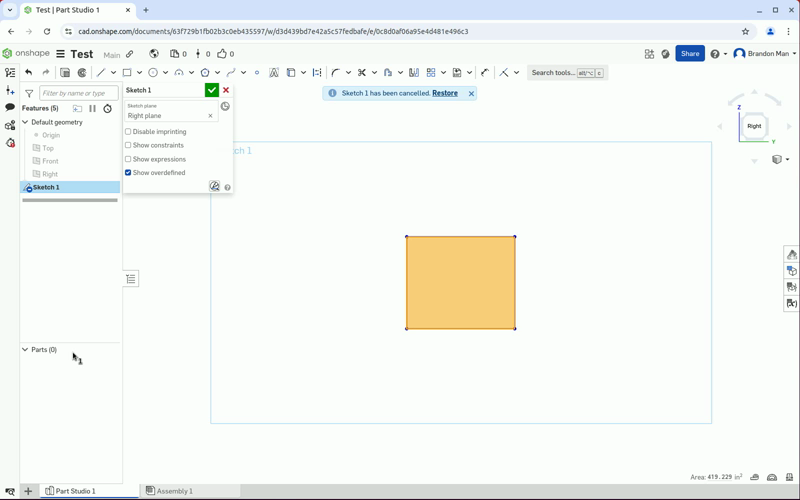
key(shift+y)
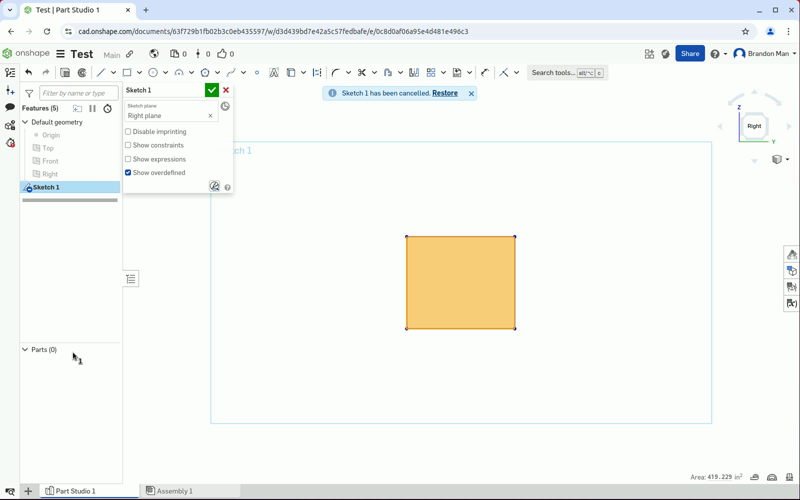
key(shift+e)
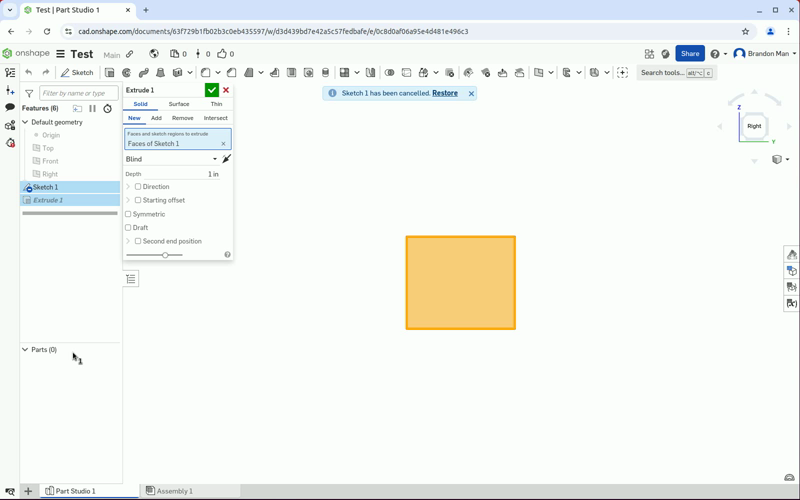
mouse_move(143, 106)
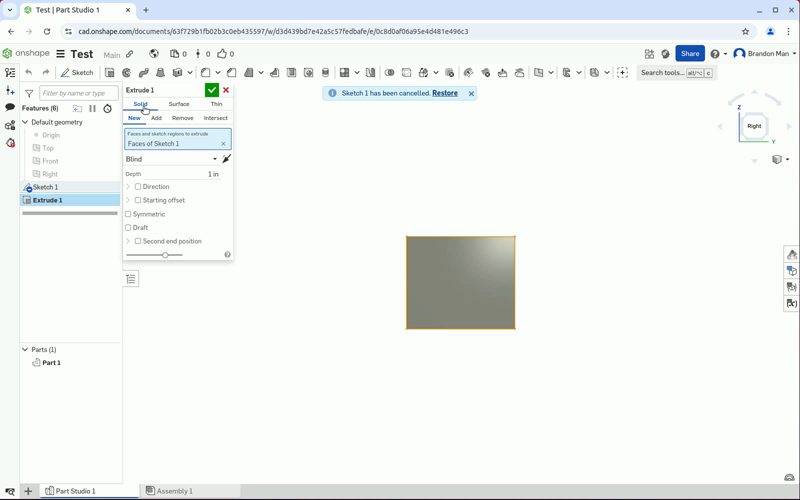
click(143, 106)
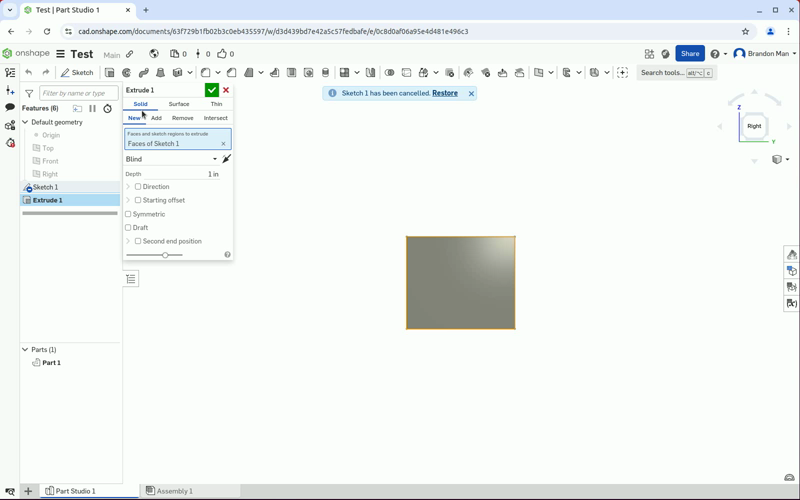
mouse_move(137, 120)
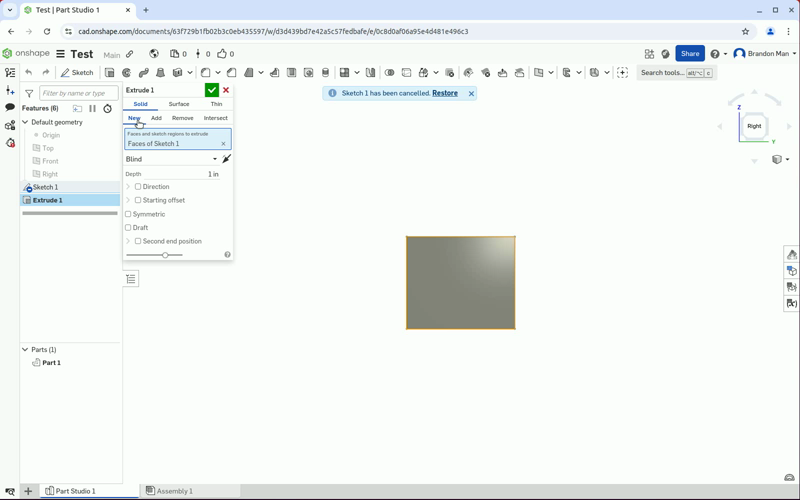
click(137, 120)
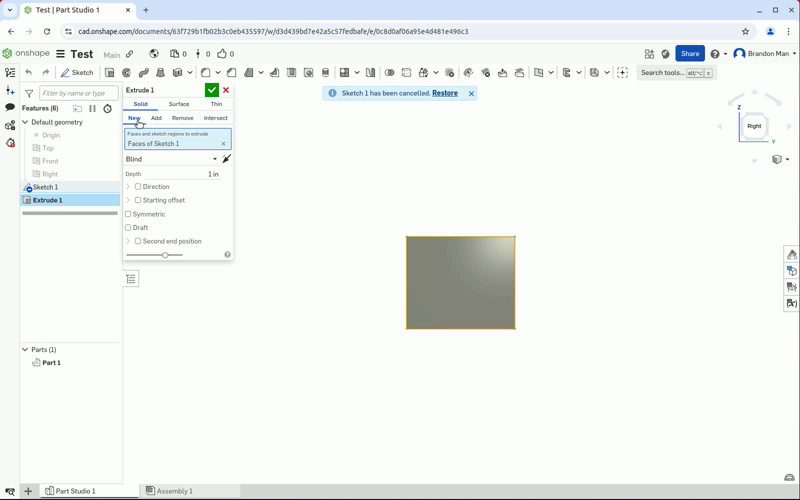
key(tab, 4)
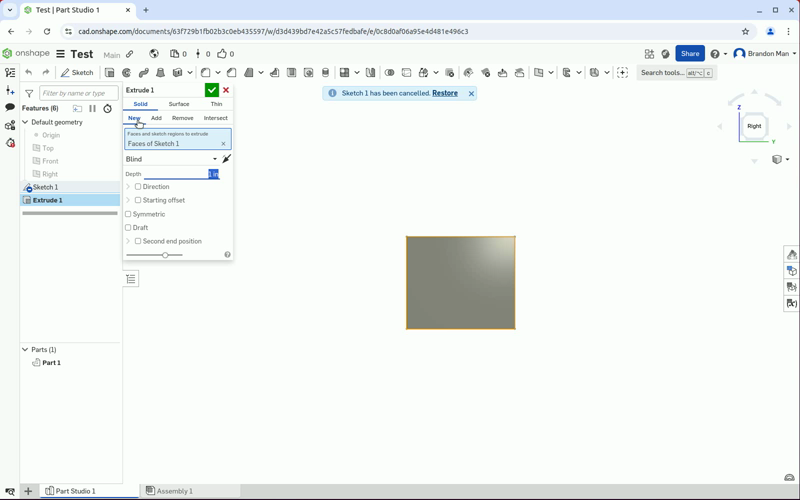
text(2.166)
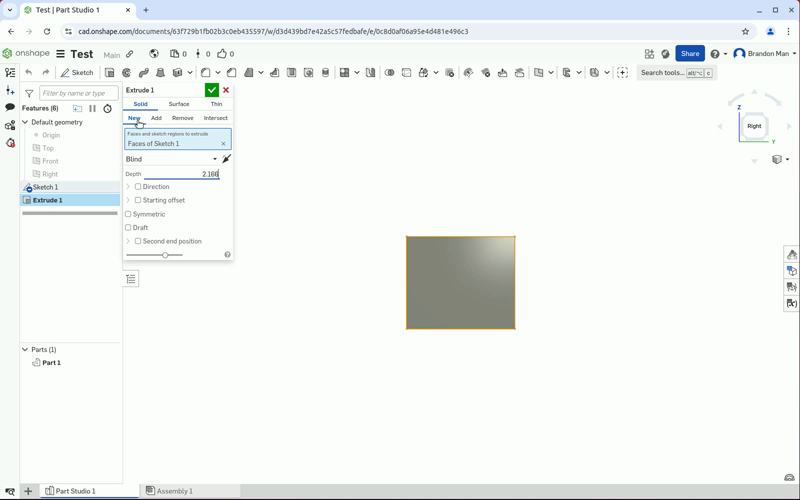
key(enter)
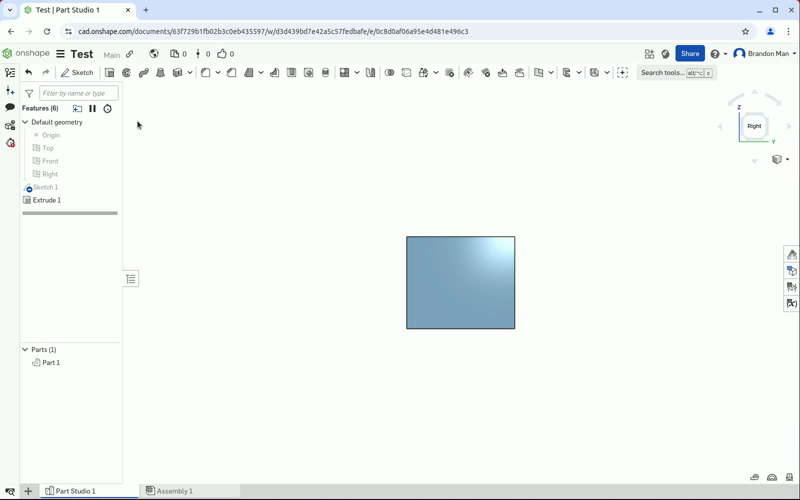
key(shift+h)
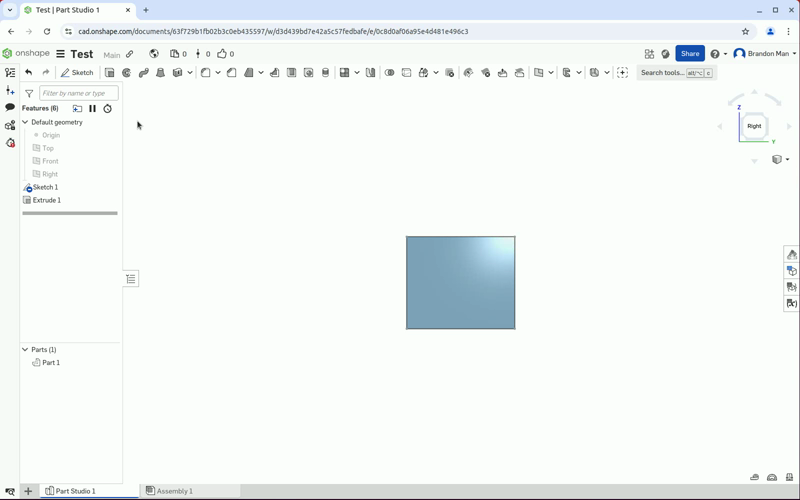
key(shift+h)
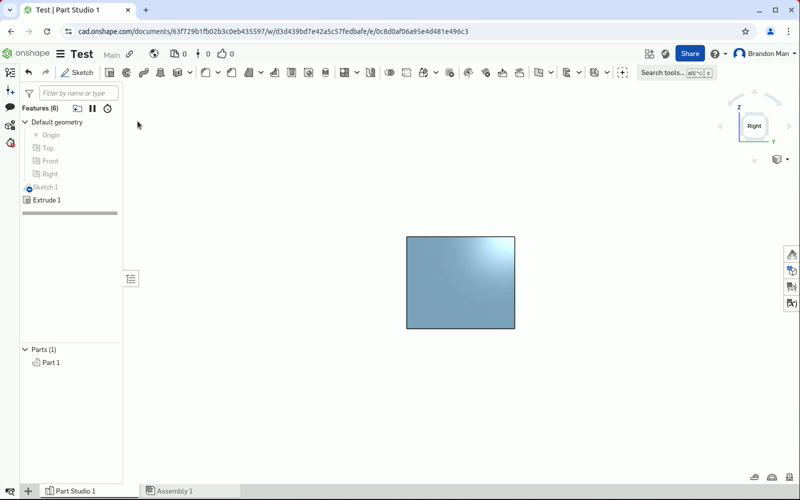
mouse_move(73, 189)
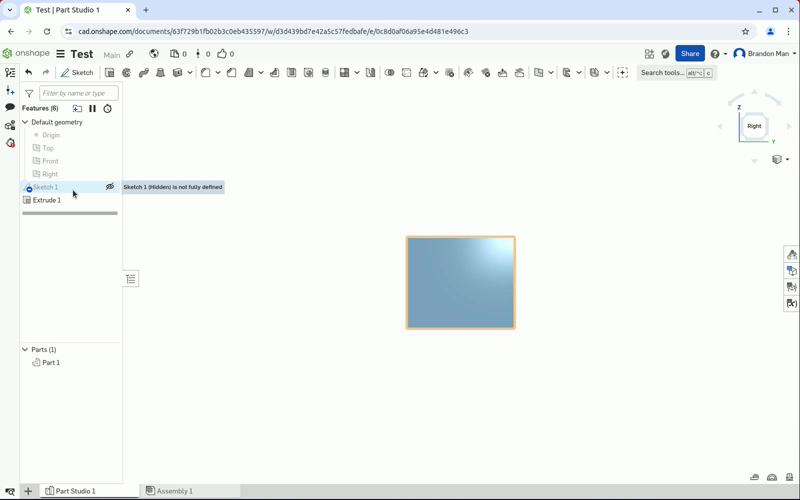
click(73, 189)
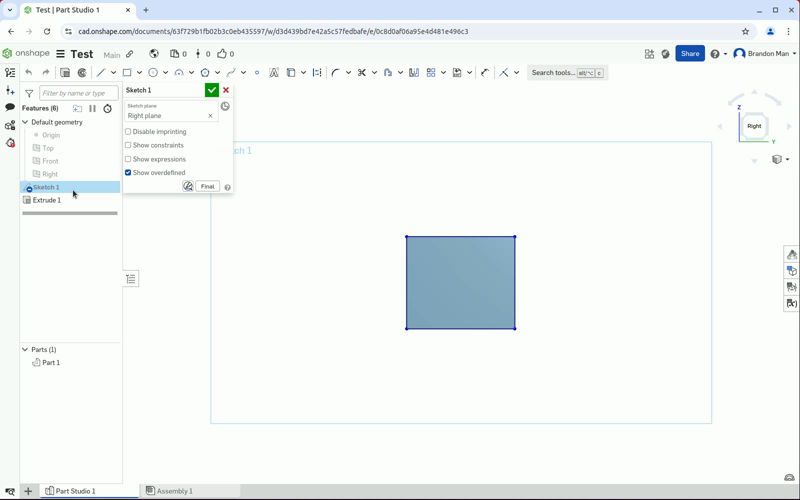
mouse_move(229, 92)
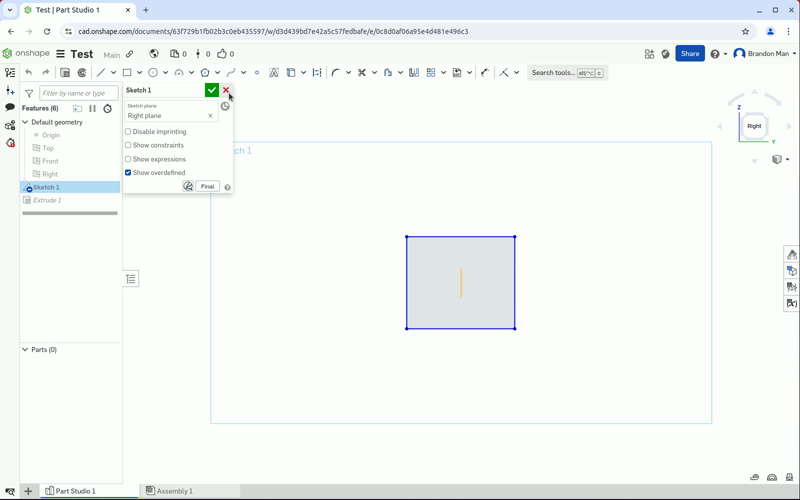
click(229, 92)
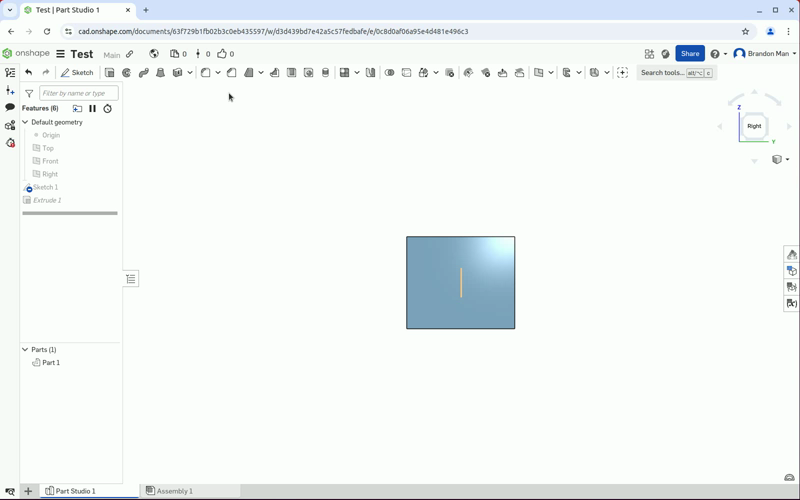
mouse_move(541, 75)
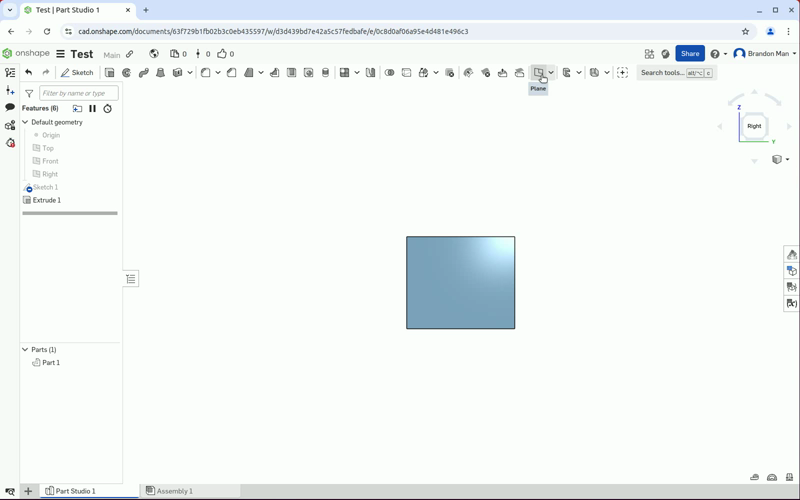
click(541, 75)
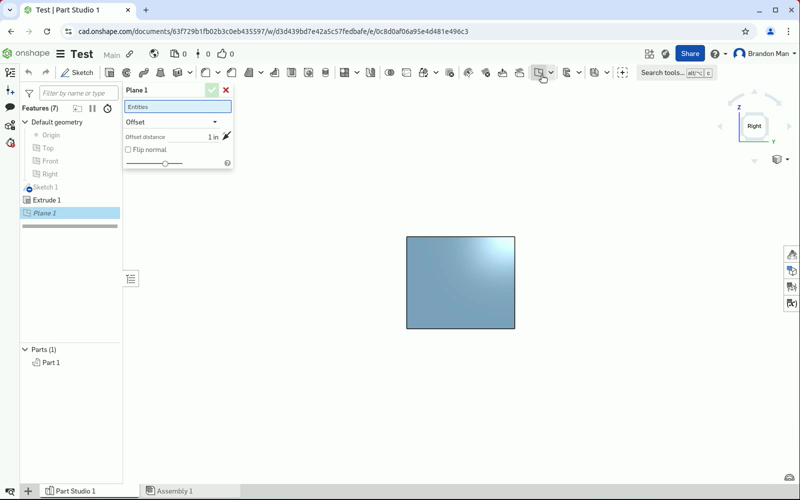
mouse_move(73, 176)
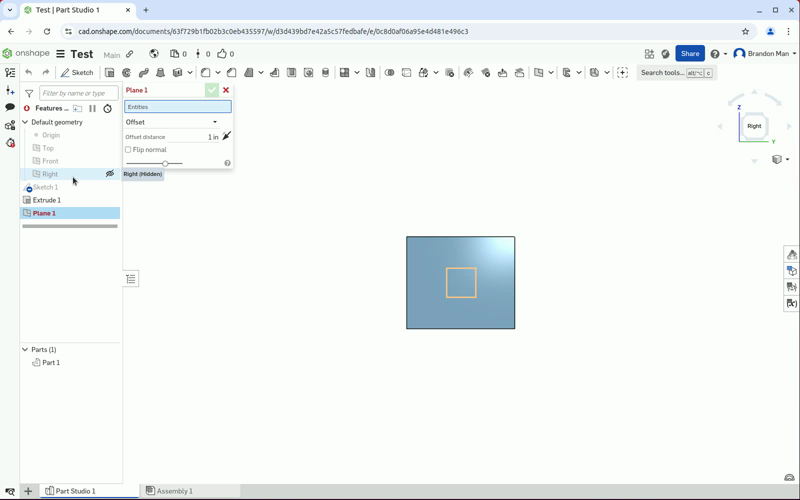
click(73, 176)
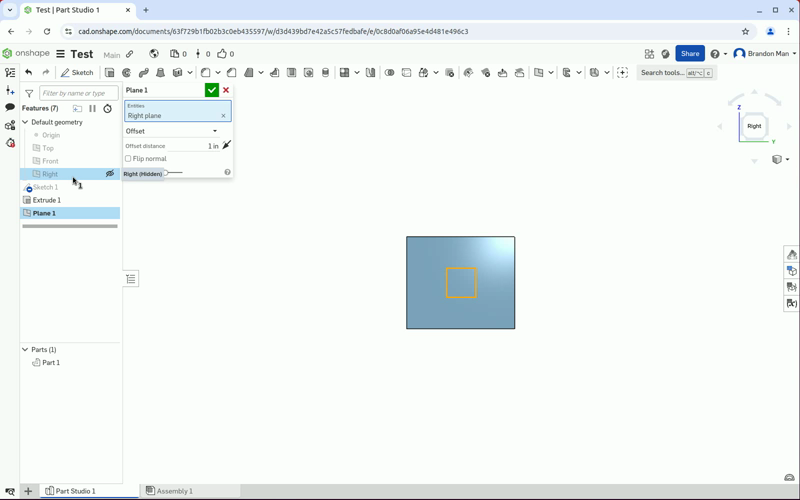
key(tab, 2)
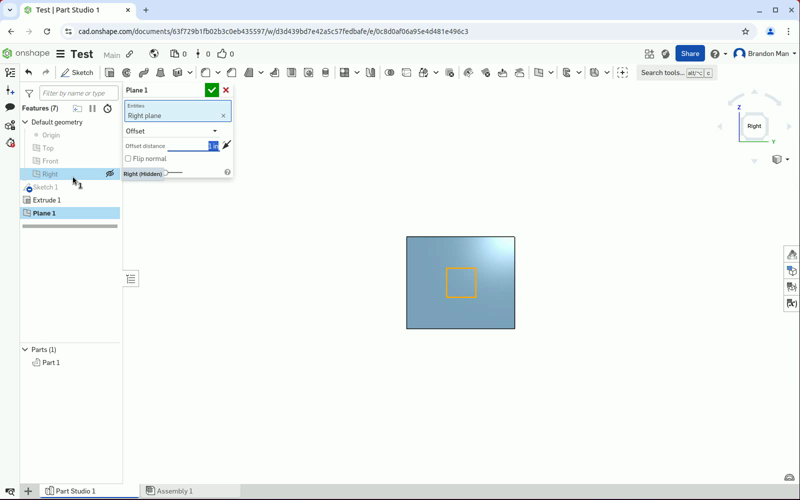
text(2.157)
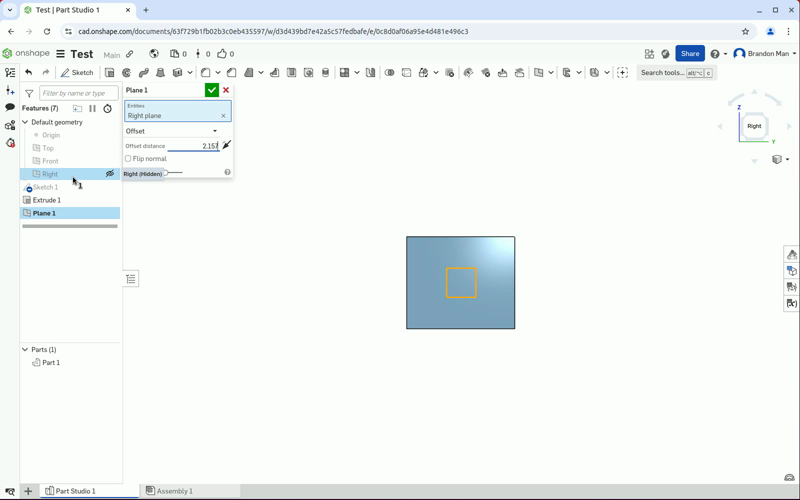
key(enter, 2)
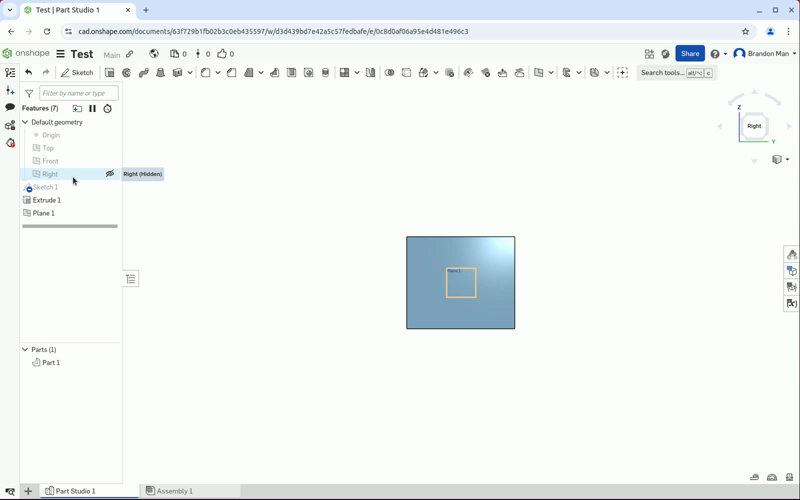
key(shift+s)
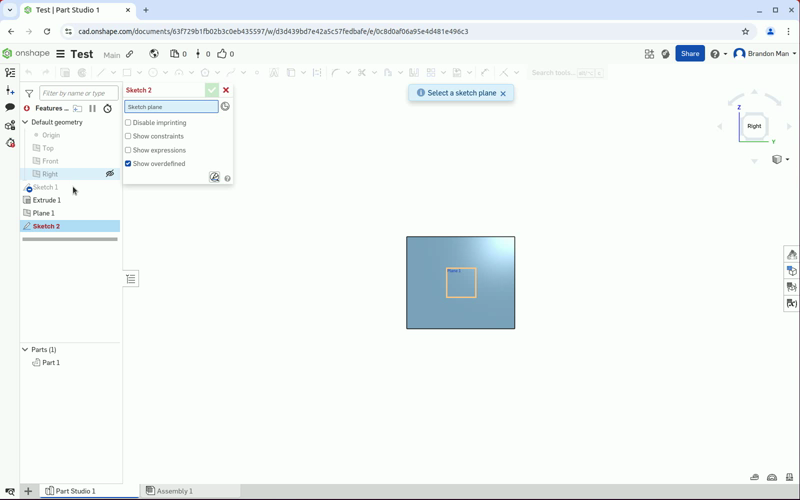
mouse_move(73, 215)
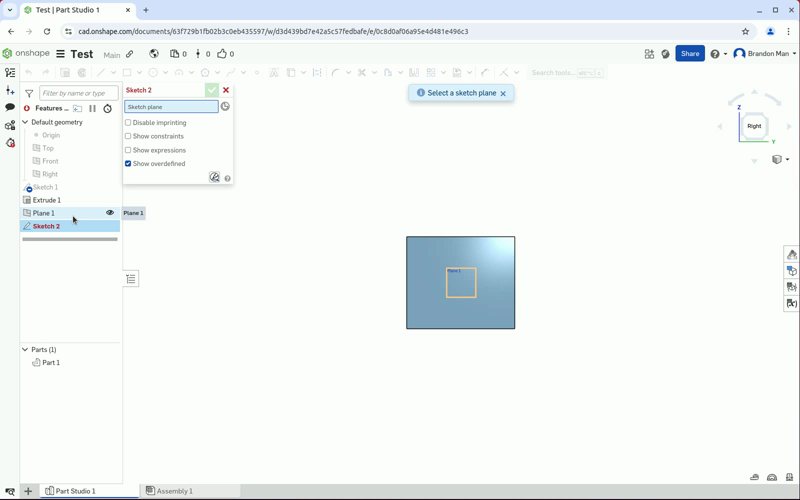
click(73, 215)
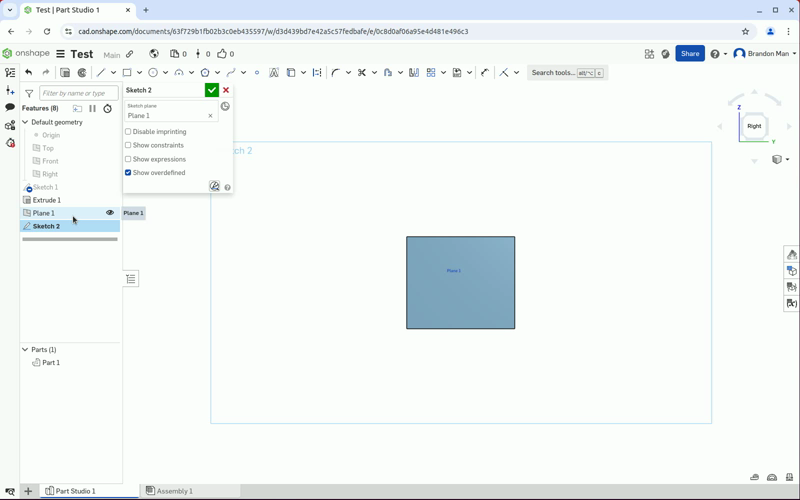
mouse_move(73, 352)
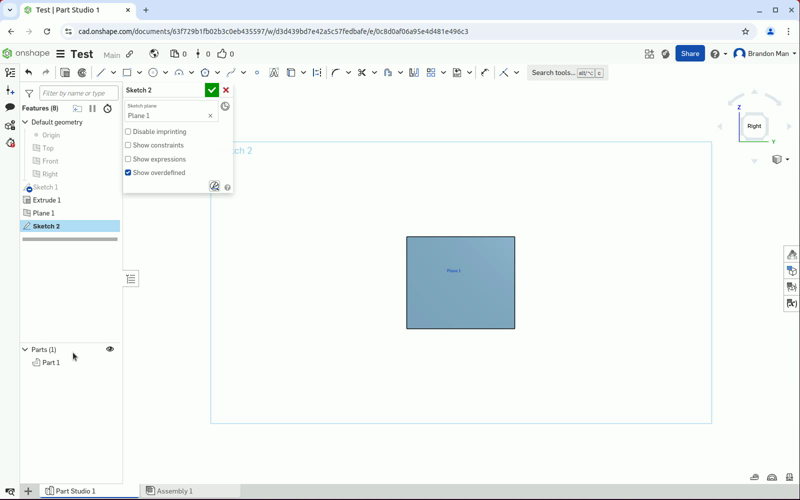
key(y)
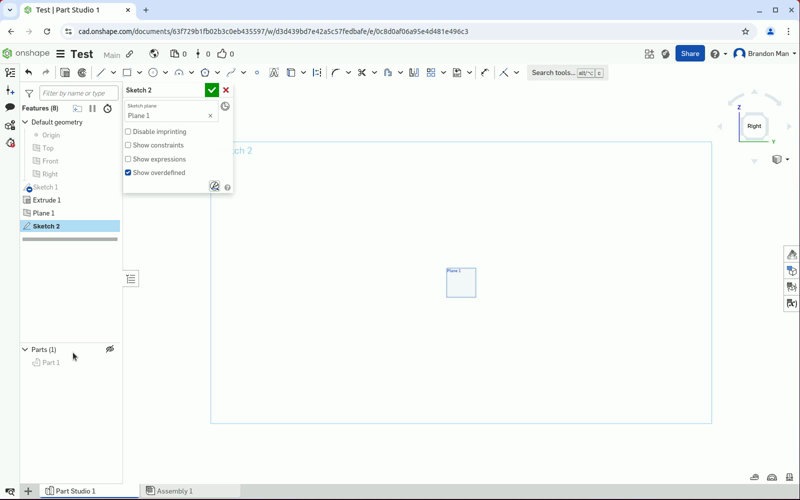
key(a)
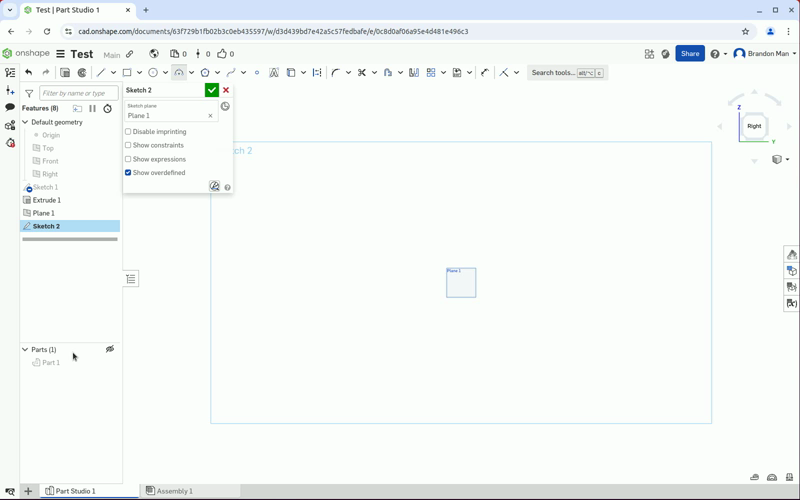
key_down(shift)
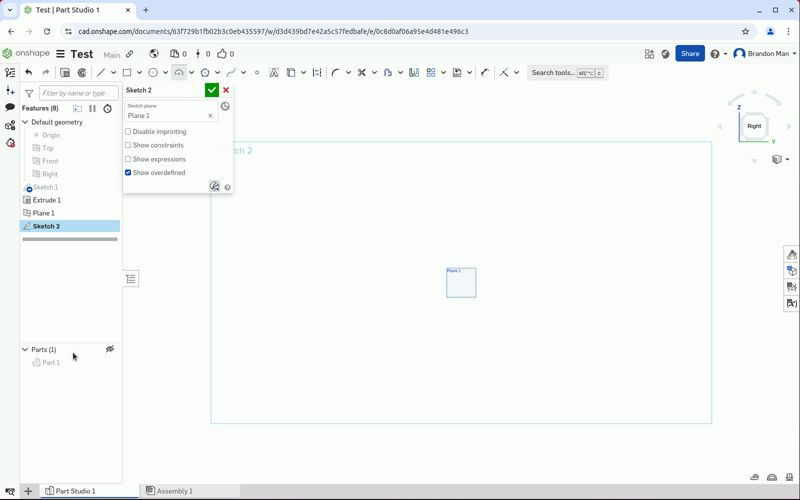
mouse_move(406, 319)
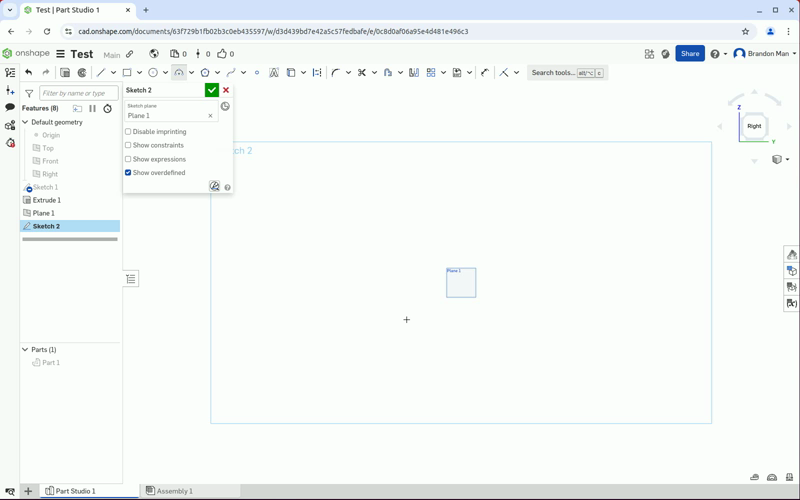
click(406, 319)
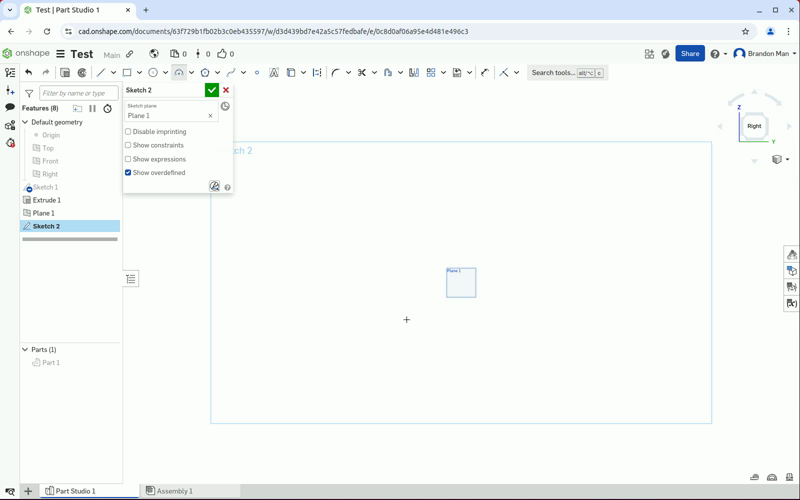
key_up(shift)
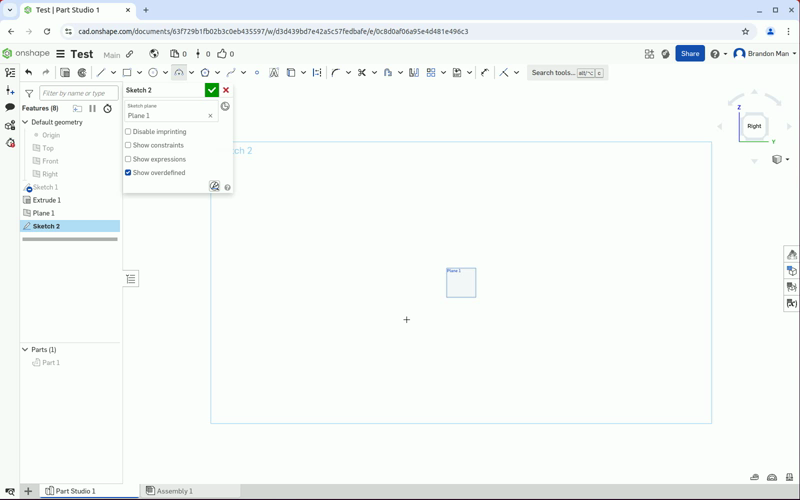
key_down(shift)
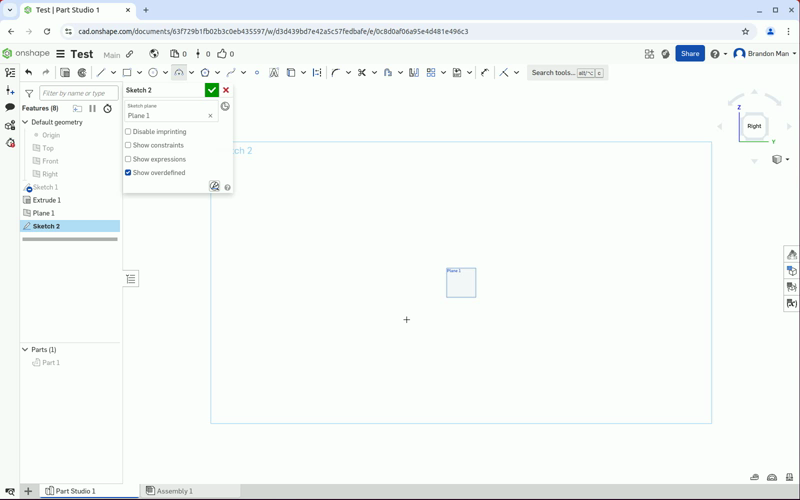
mouse_move(417, 329)
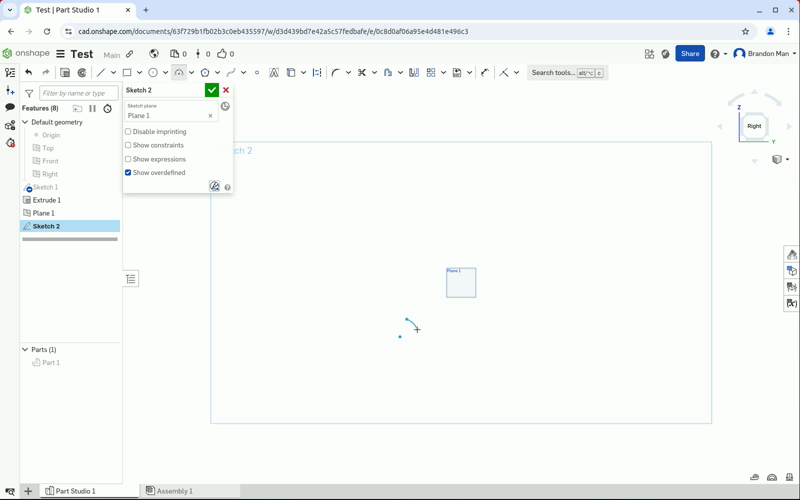
click(417, 329)
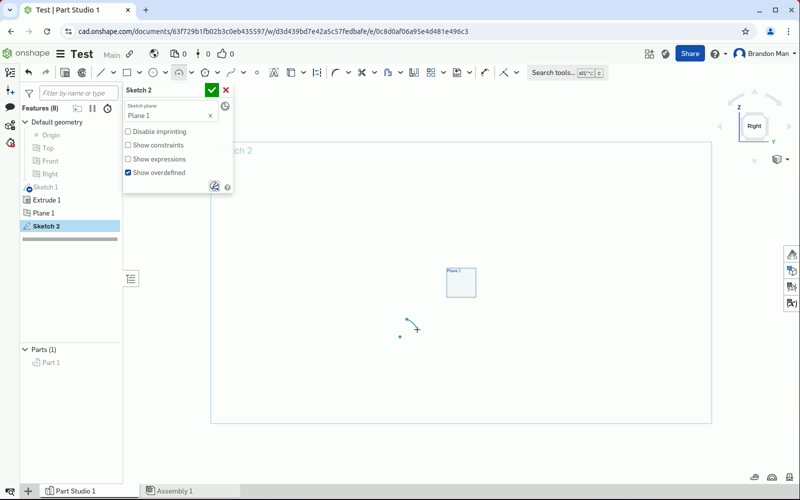
mouse_move(409, 326)
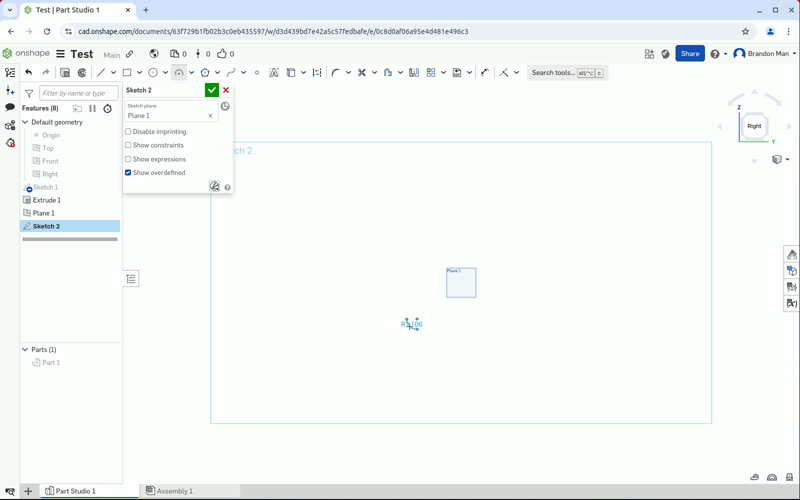
click(409, 326)
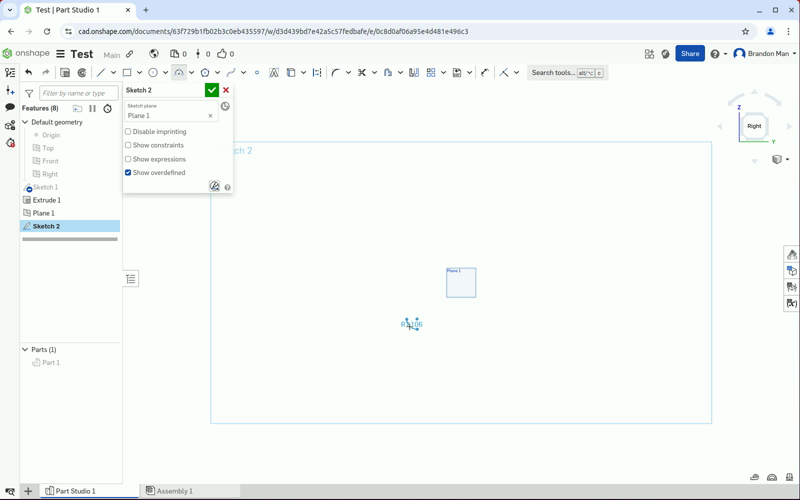
key_up(shift)
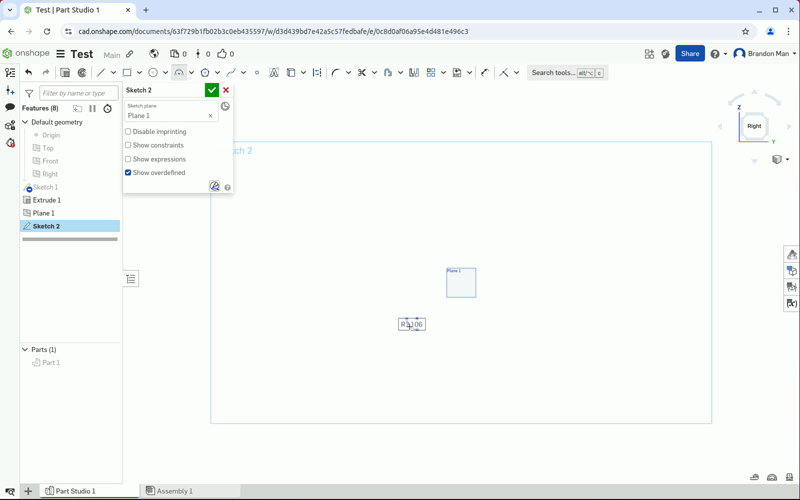
key(esc)
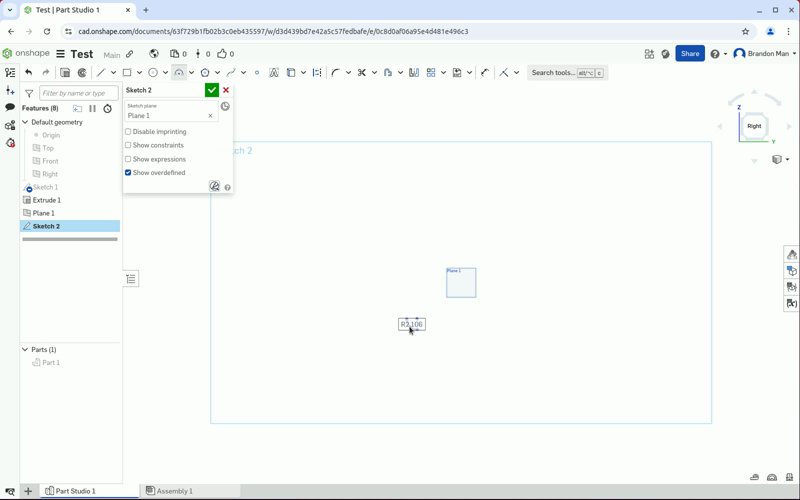
key(l)
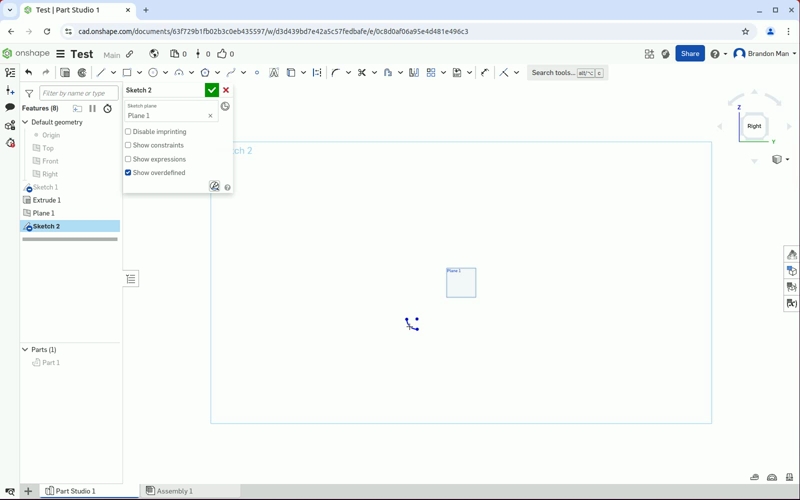
mouse_move(417, 329)
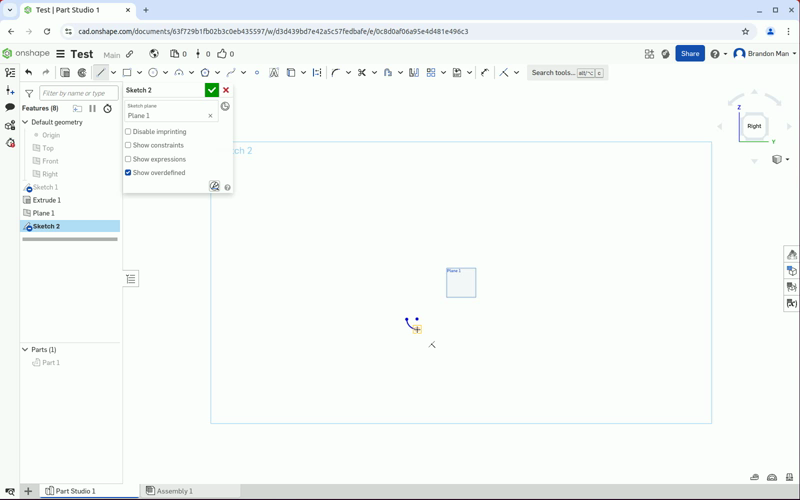
click(417, 329)
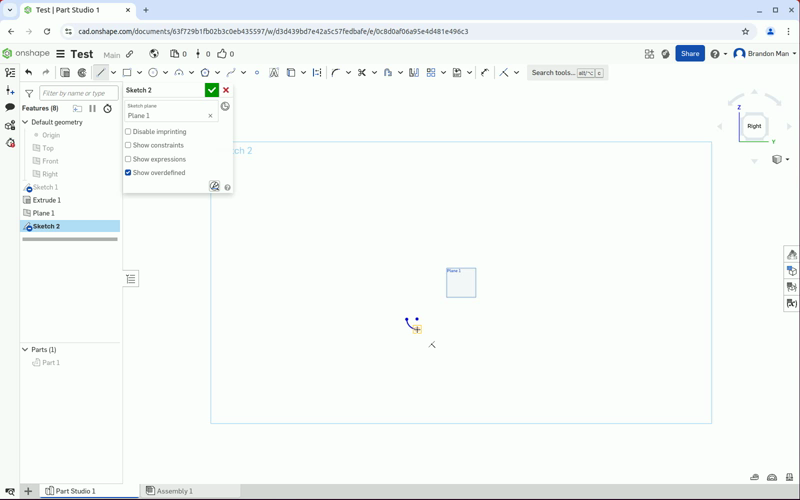
key_down(shift)
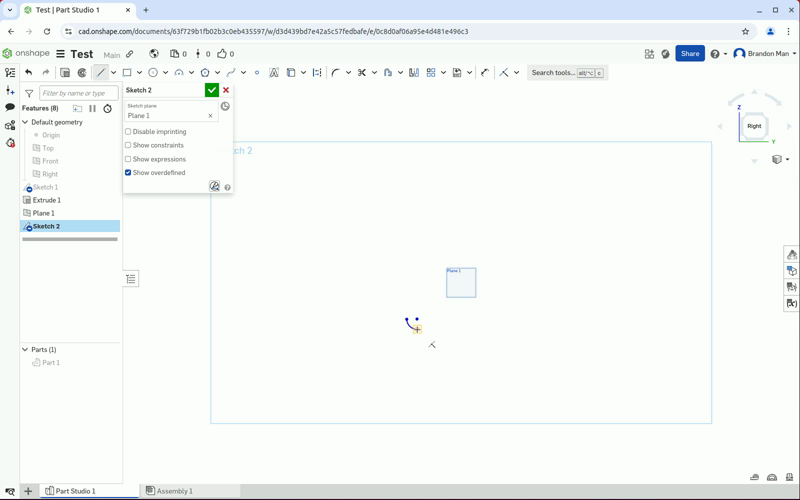
mouse_move(504, 329)
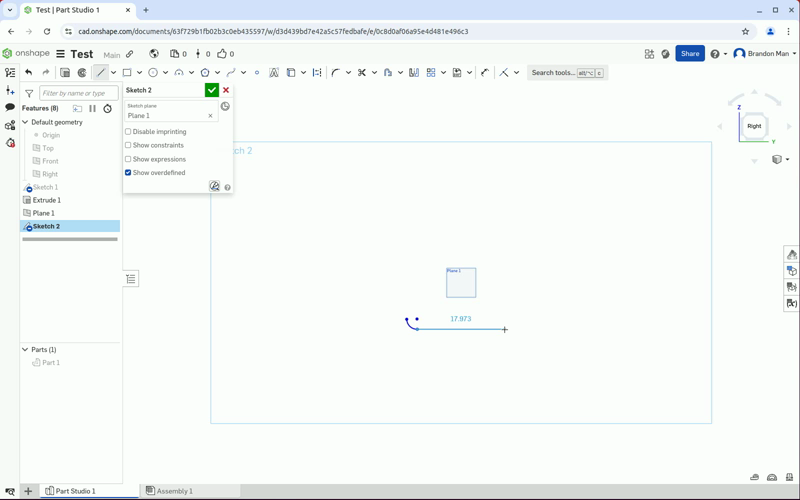
click(504, 329)
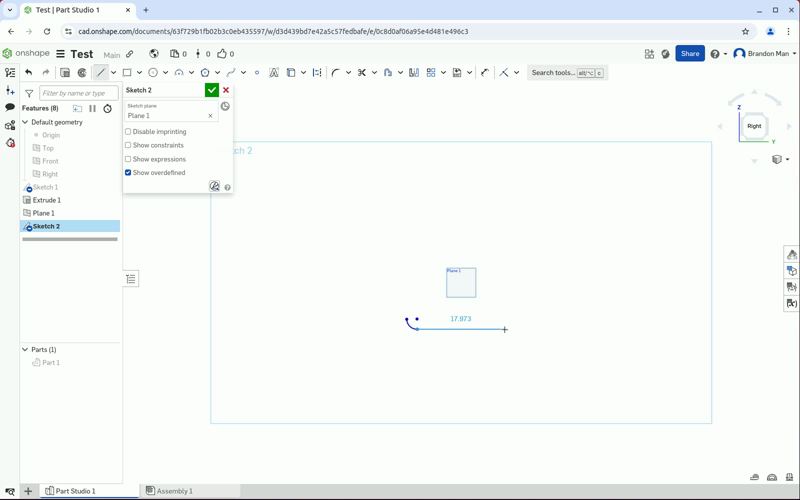
key_up(shift)
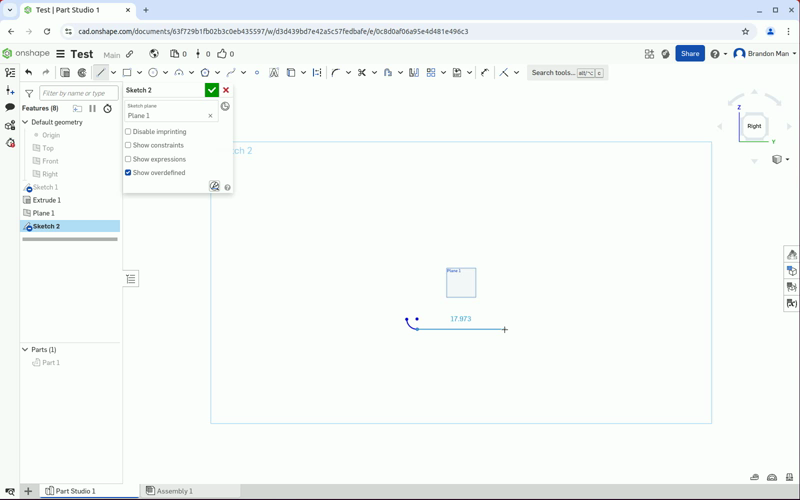
key(esc)
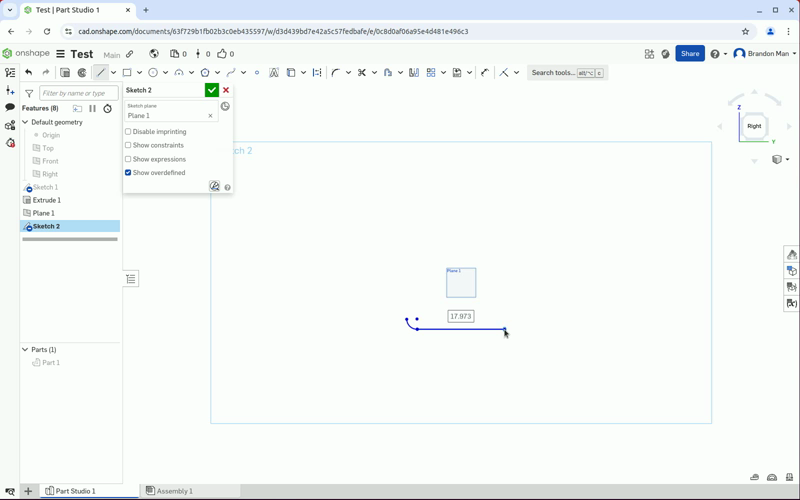
key(a)
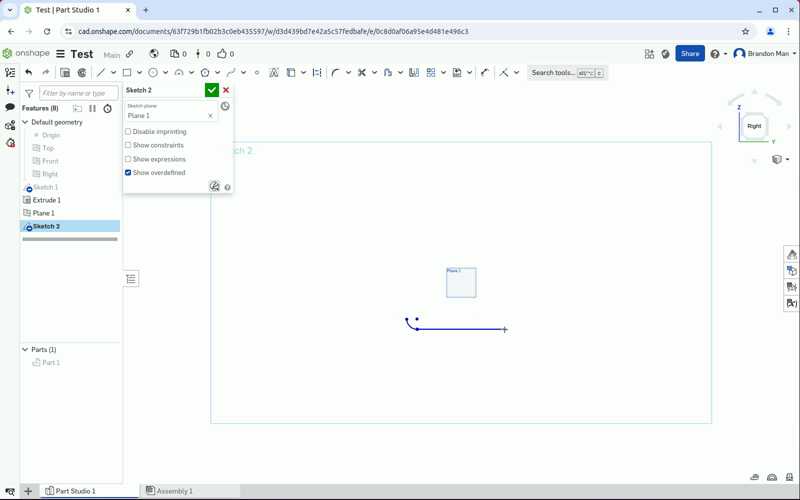
mouse_move(504, 329)
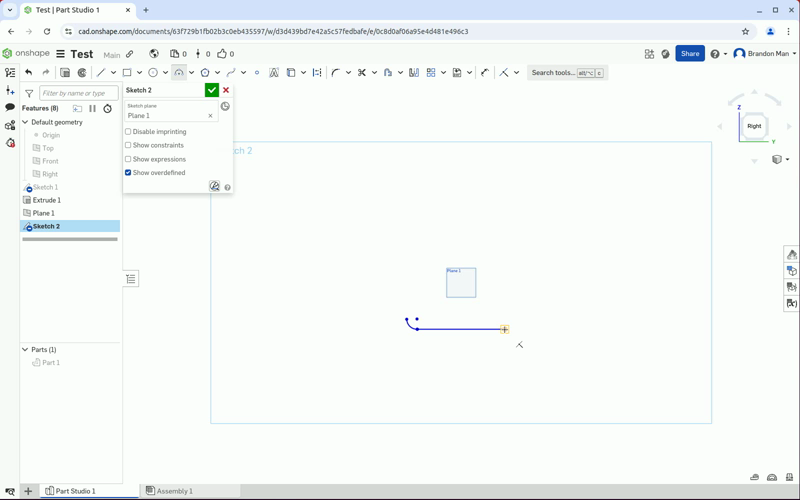
click(504, 329)
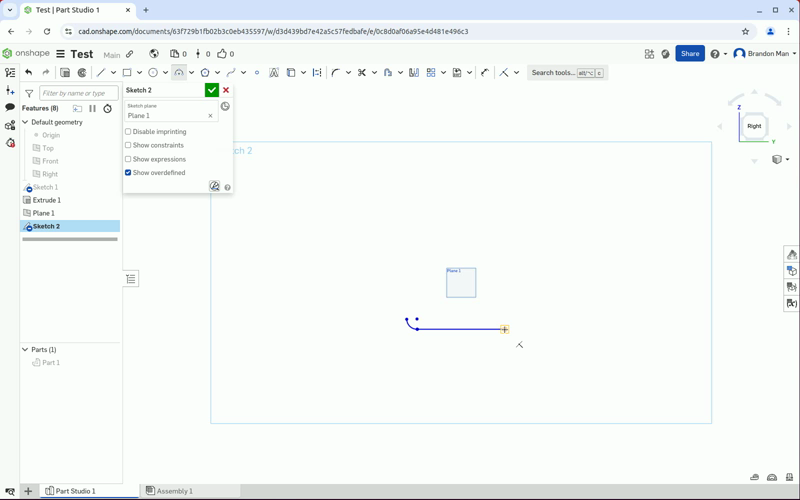
key_down(shift)
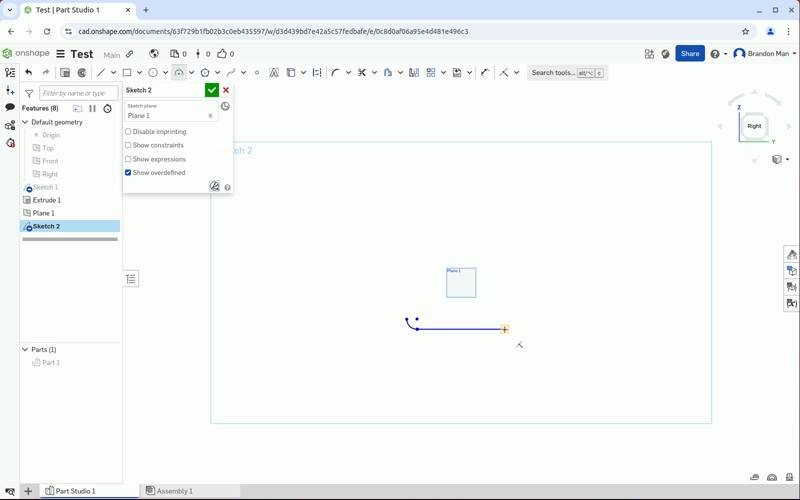
mouse_move(514, 319)
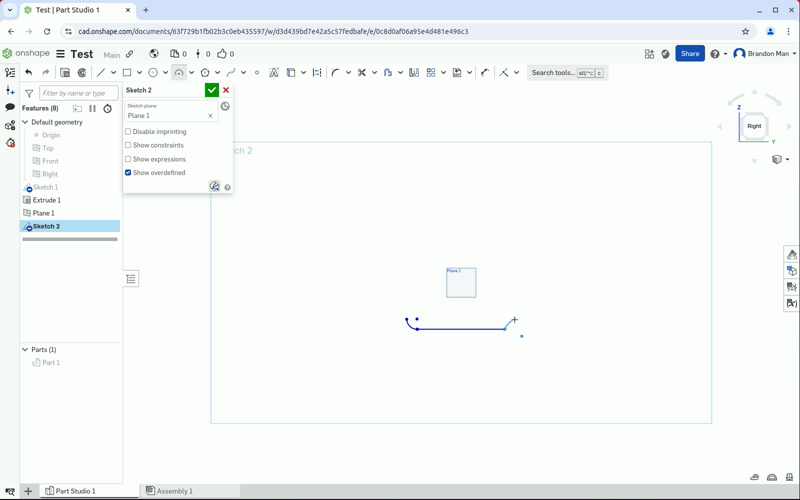
click(514, 319)
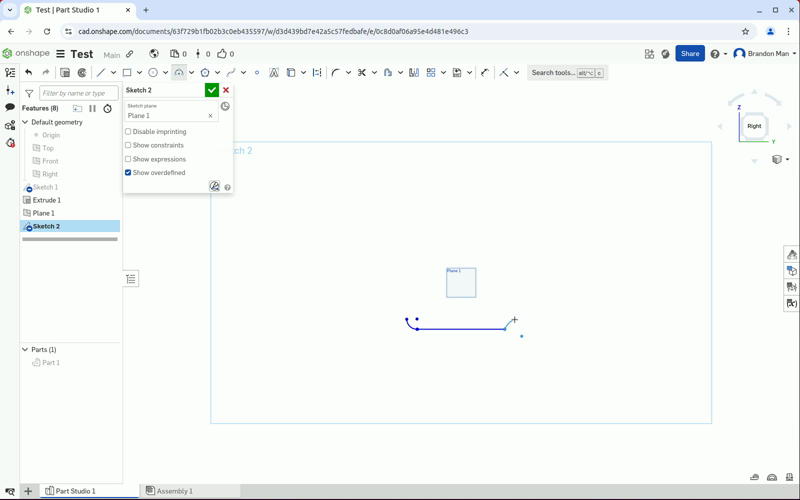
mouse_move(511, 326)
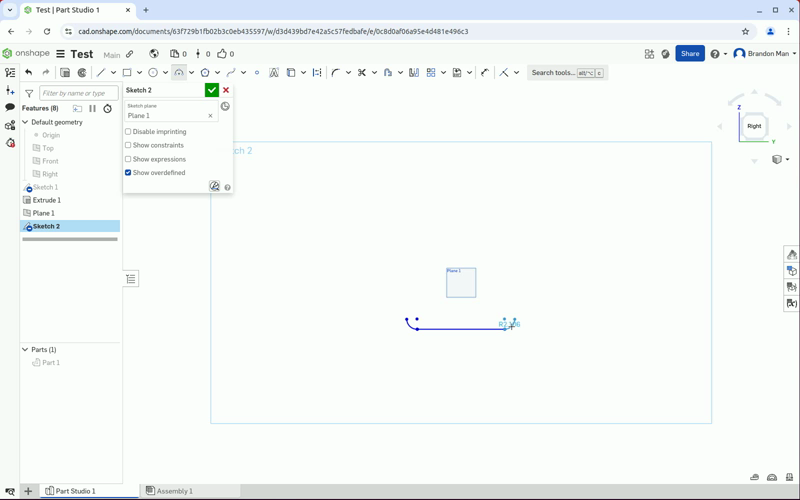
click(511, 326)
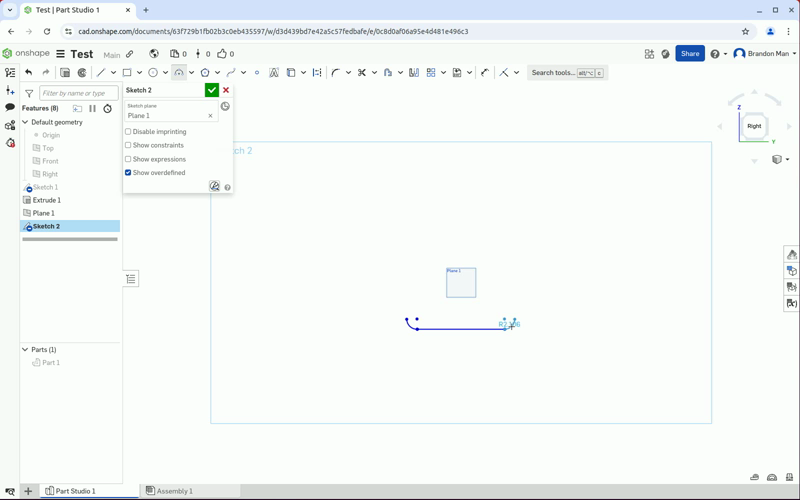
key_up(shift)
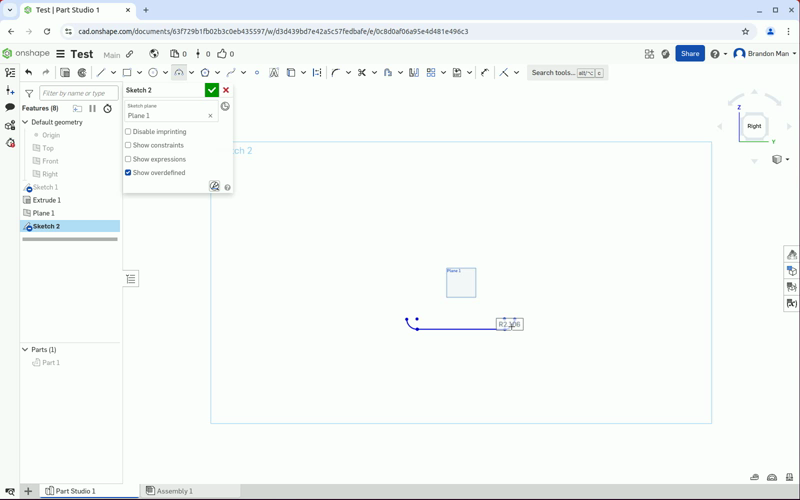
key(esc)
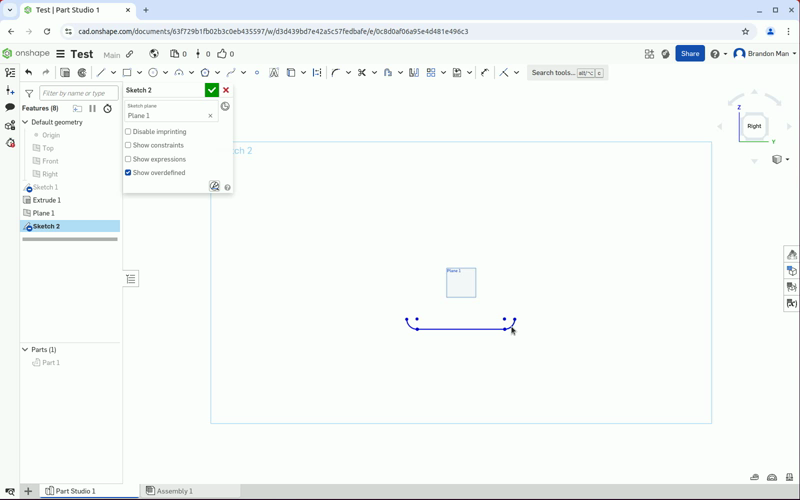
key(l)
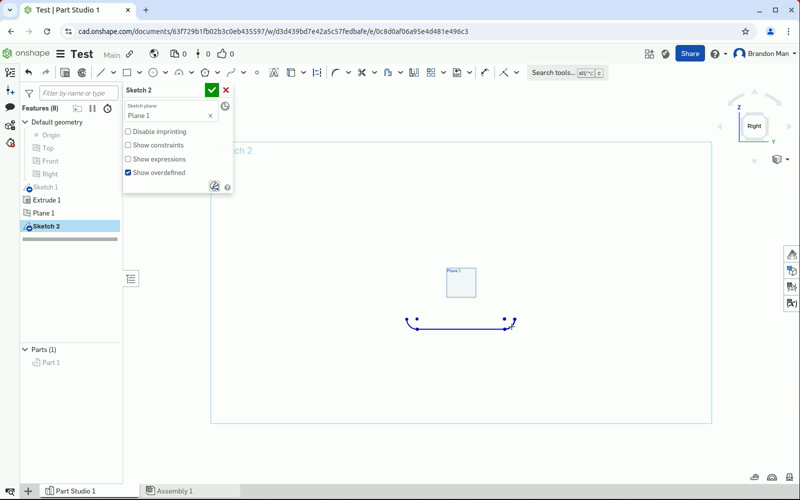
mouse_move(514, 319)
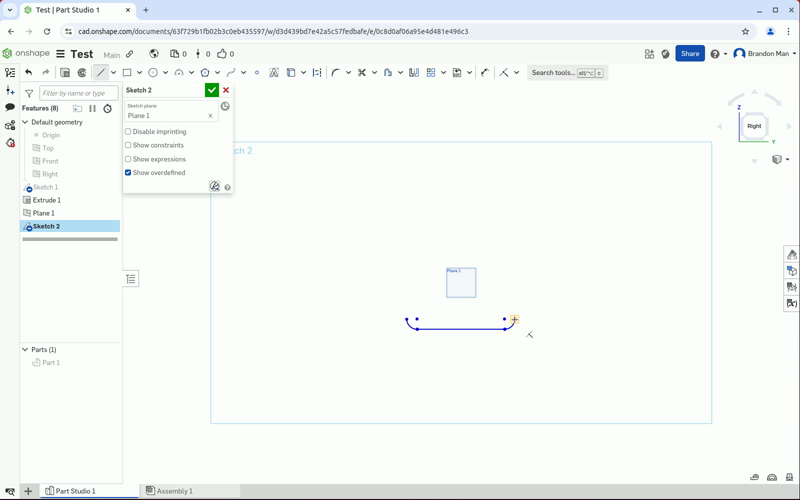
click(514, 319)
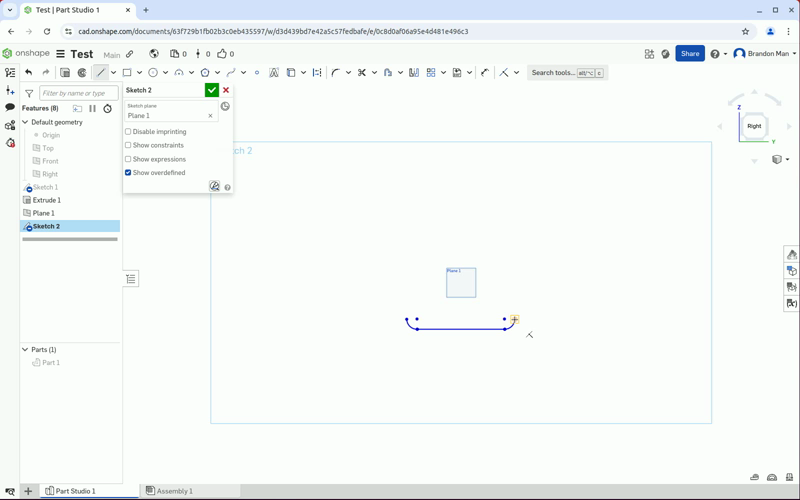
key_down(shift)
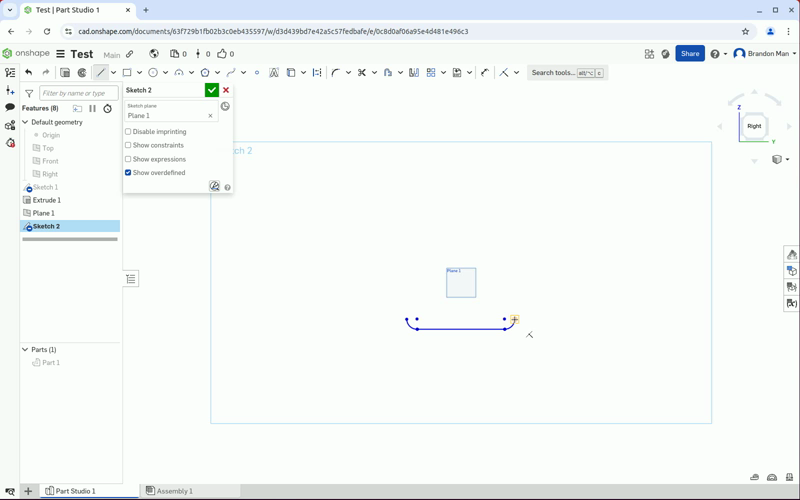
mouse_move(514, 237)
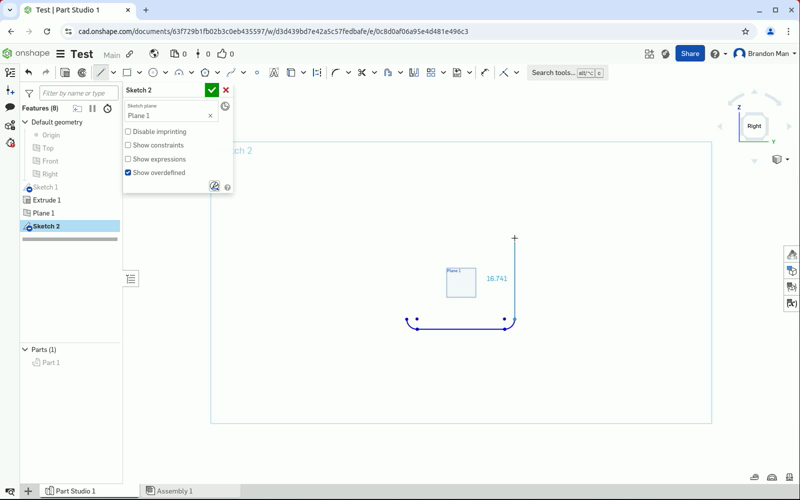
click(514, 237)
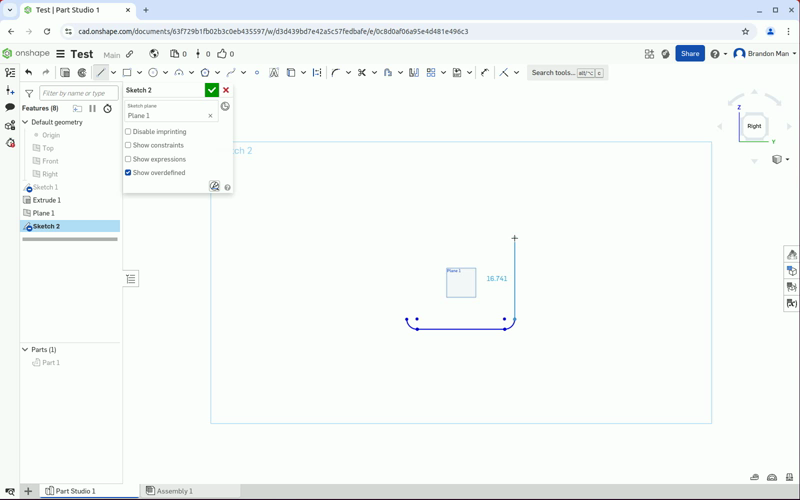
key_up(shift)
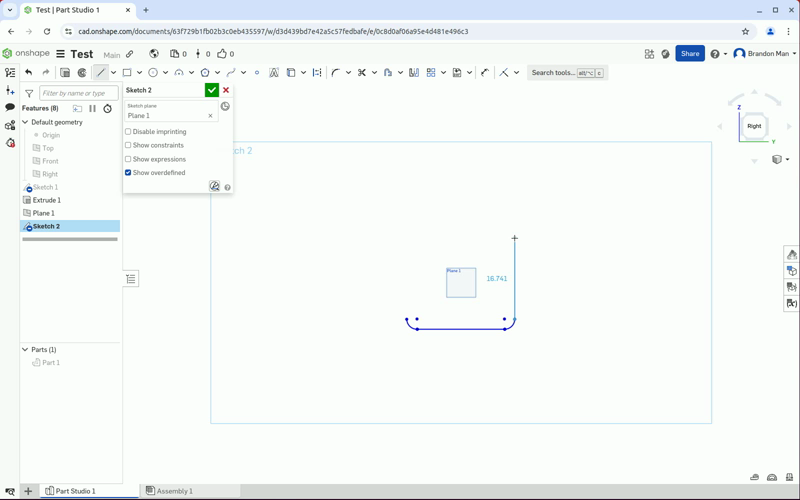
key_down(shift)
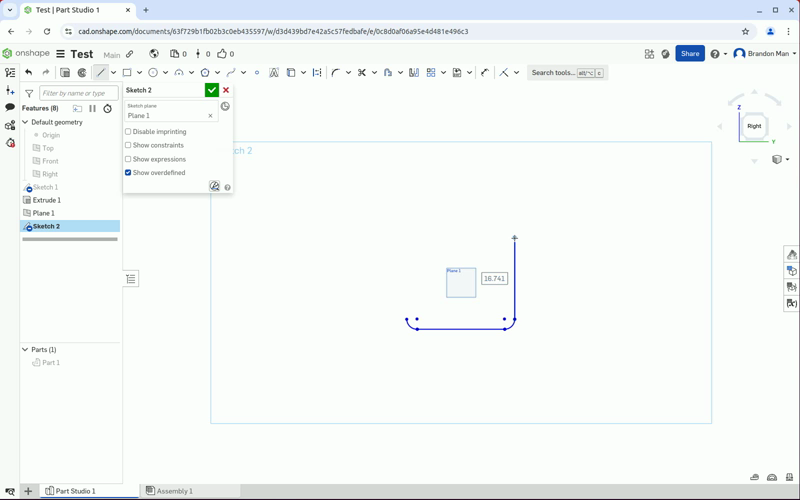
mouse_move(544, 237)
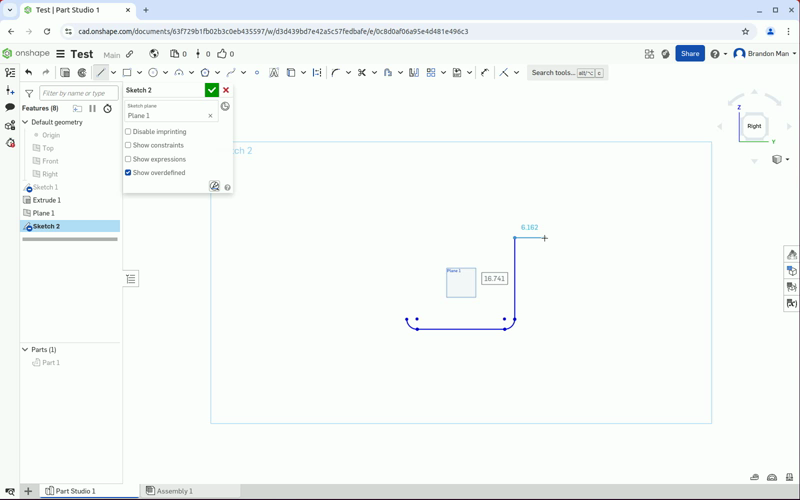
mouse_move(504, 237)
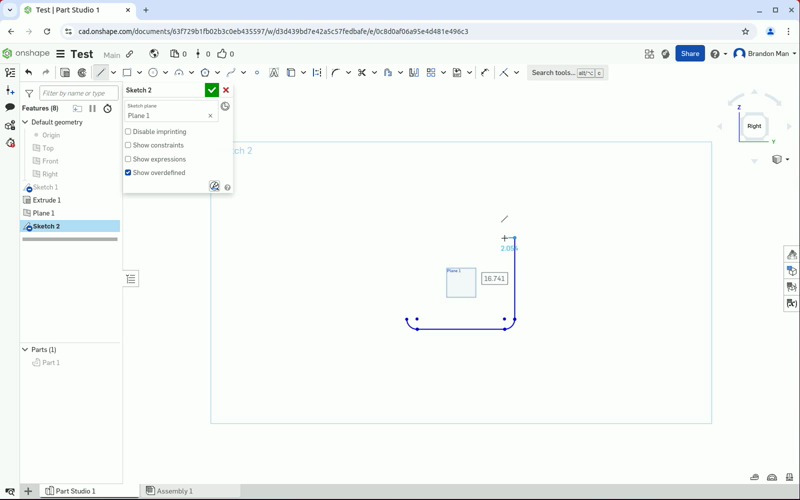
click(504, 237)
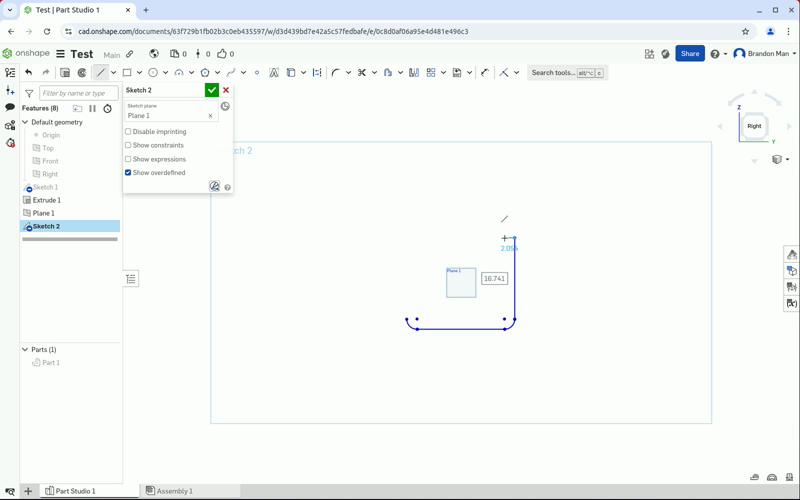
key_up(shift)
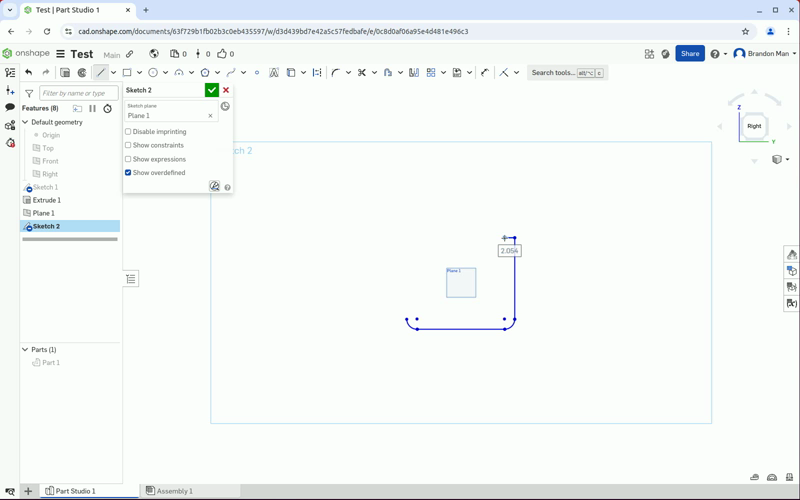
key_down(shift)
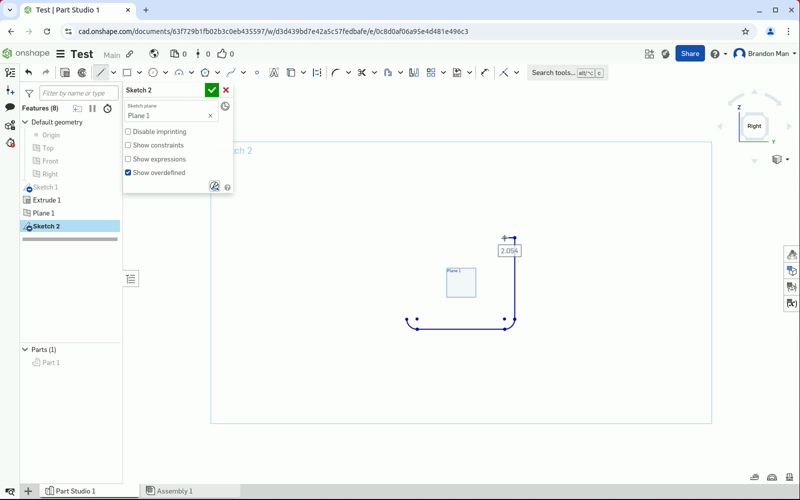
mouse_move(504, 313)
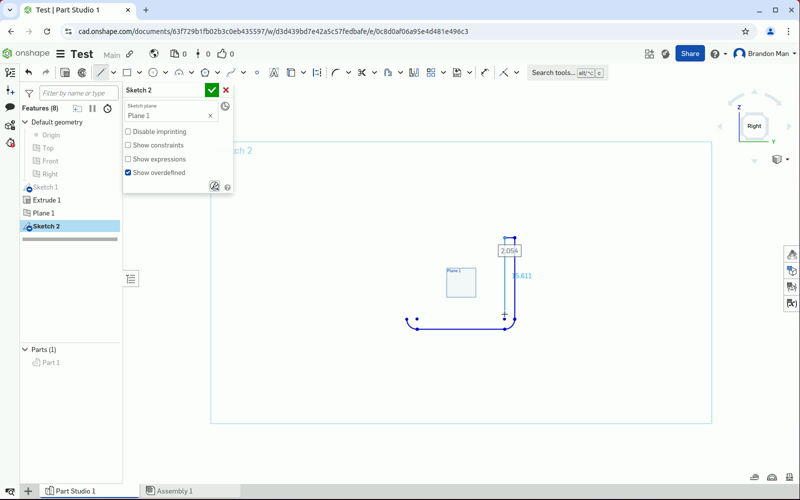
click(504, 313)
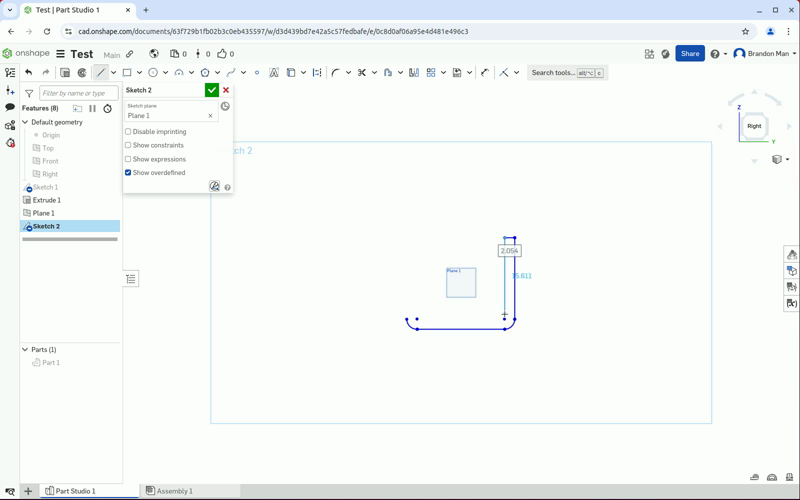
key_up(shift)
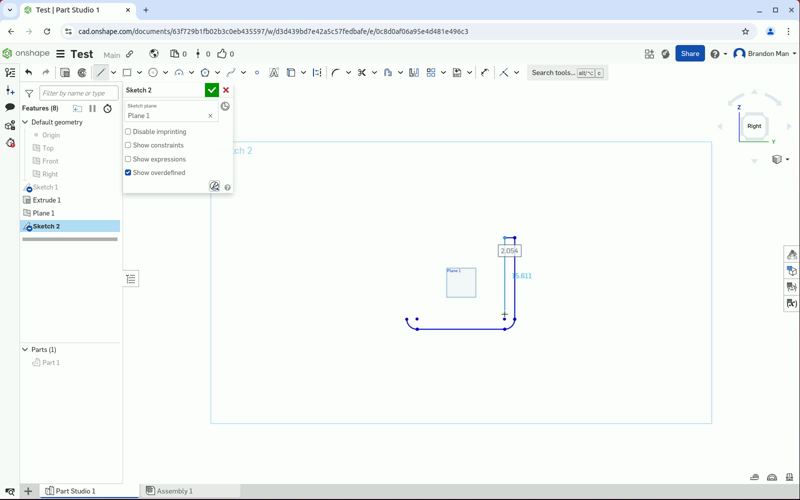
key(esc)
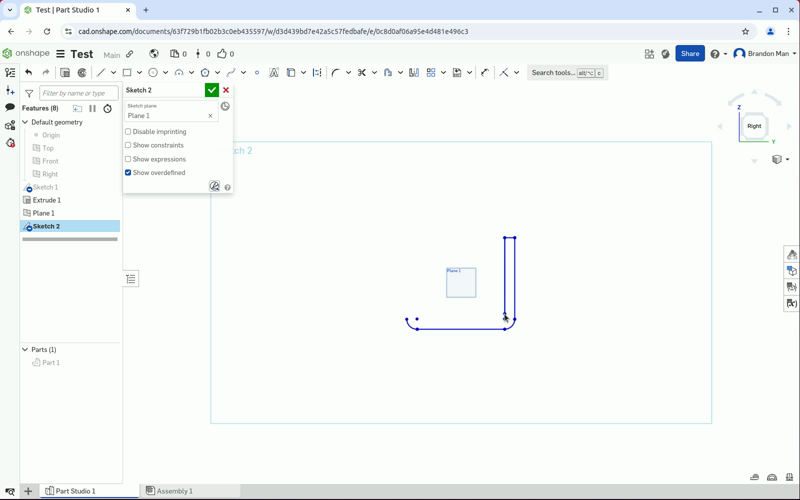
key(a)
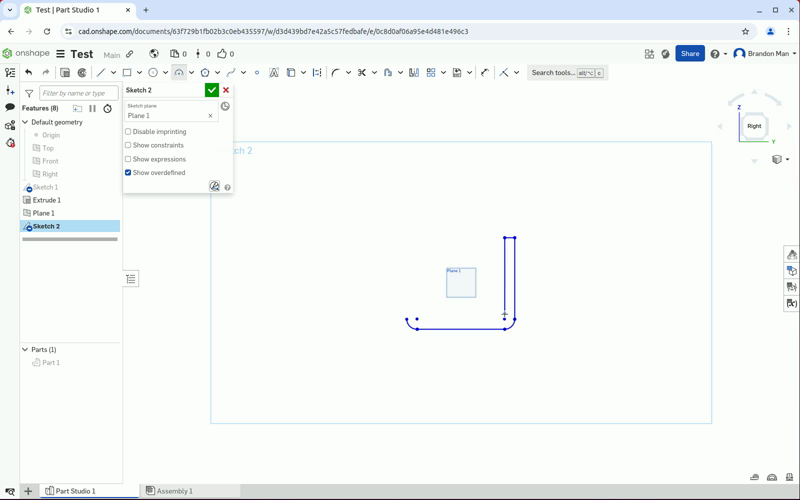
mouse_move(504, 313)
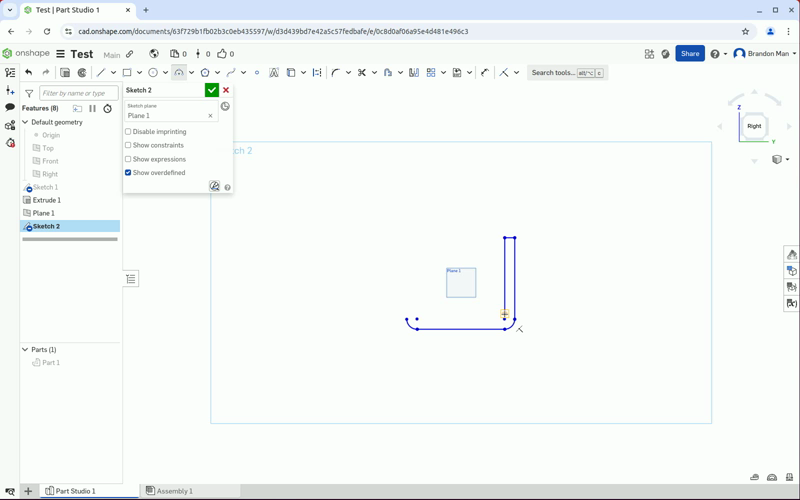
click(504, 313)
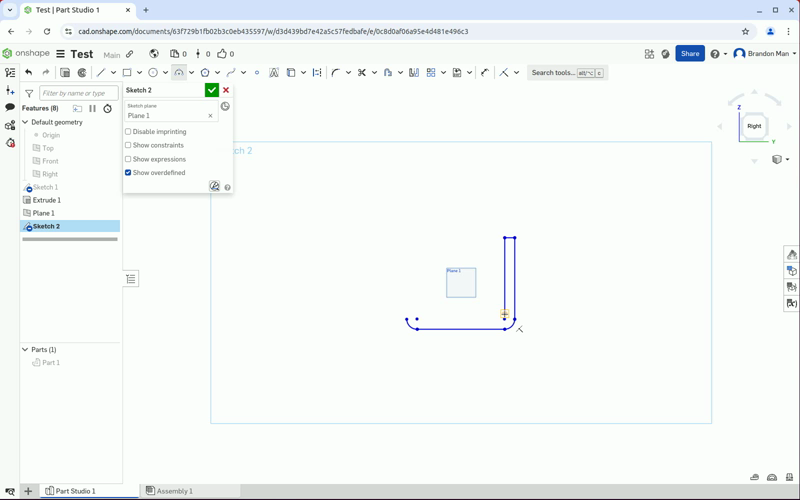
key_down(shift)
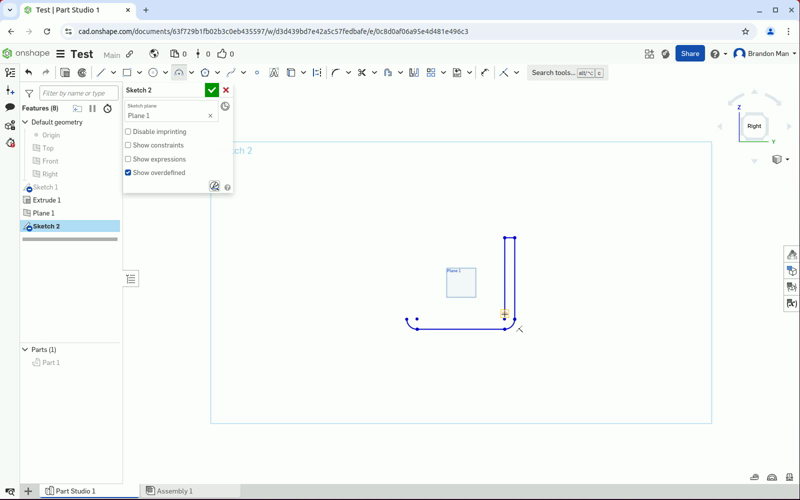
mouse_move(498, 319)
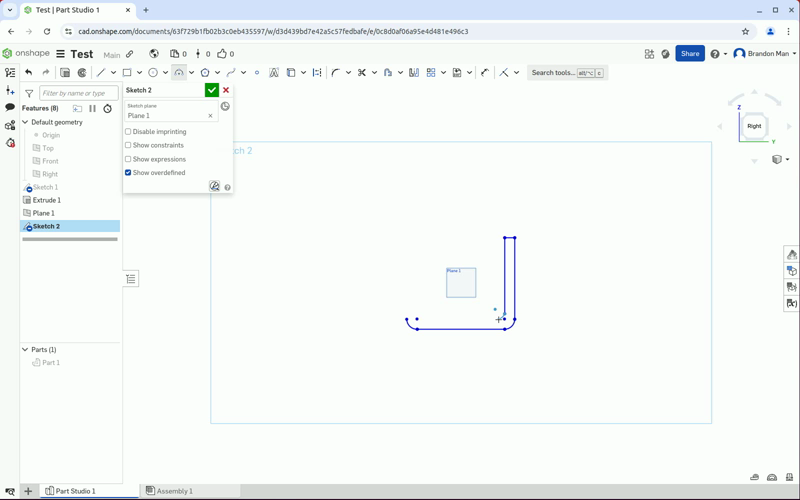
click(498, 319)
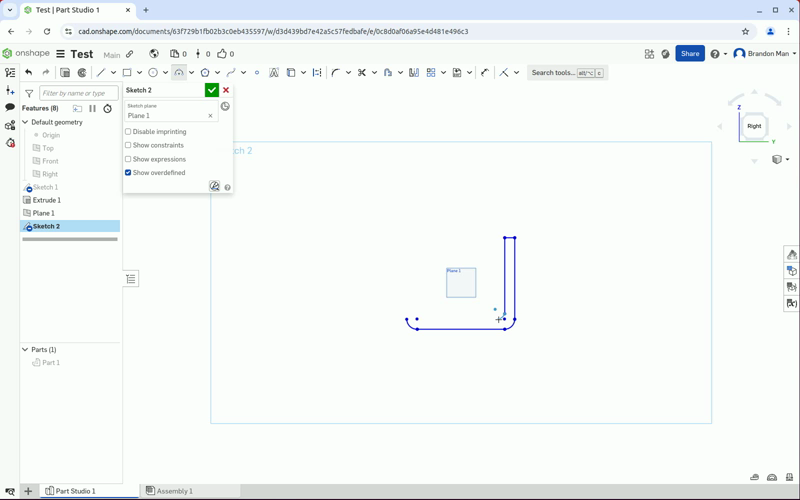
mouse_move(502, 317)
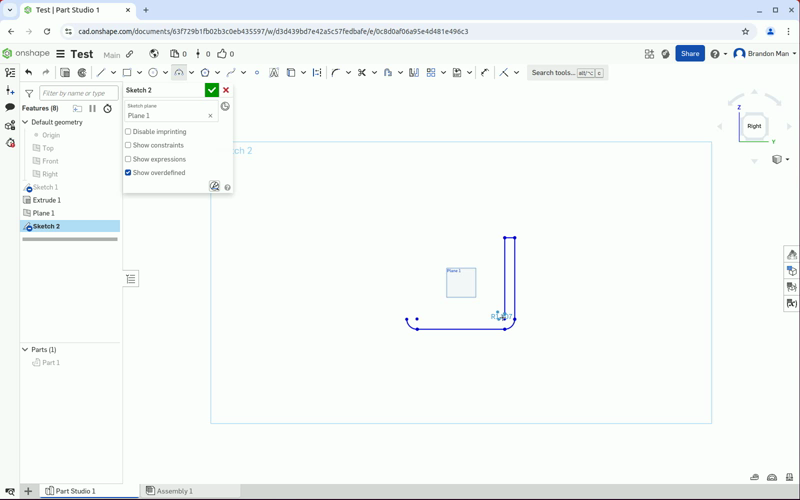
scroll(6)
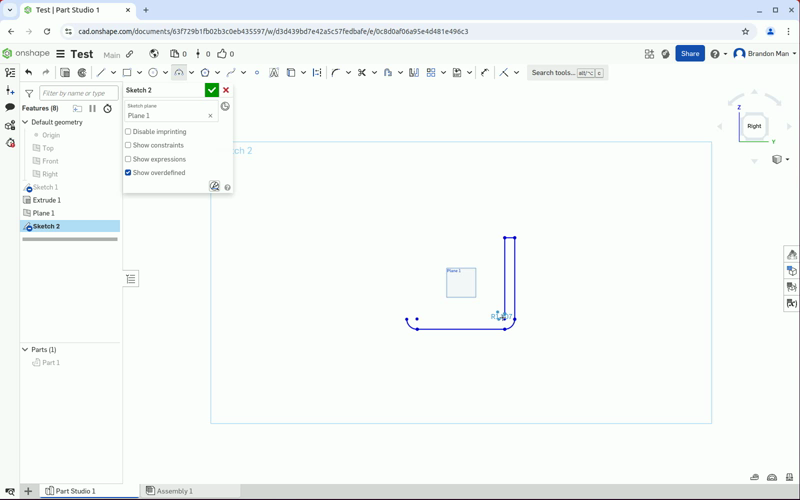
scroll(6)
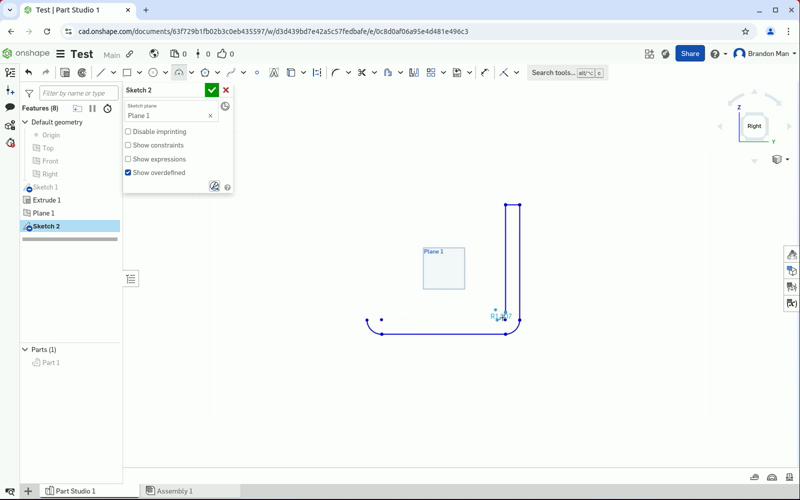
scroll(6)
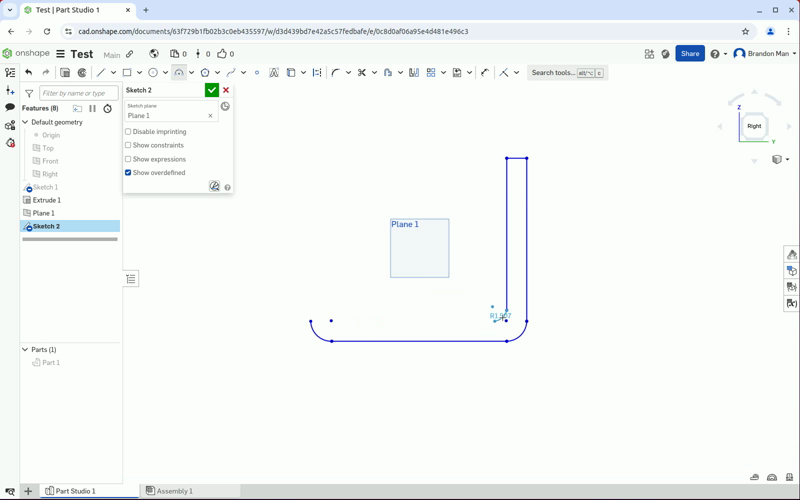
scroll(6)
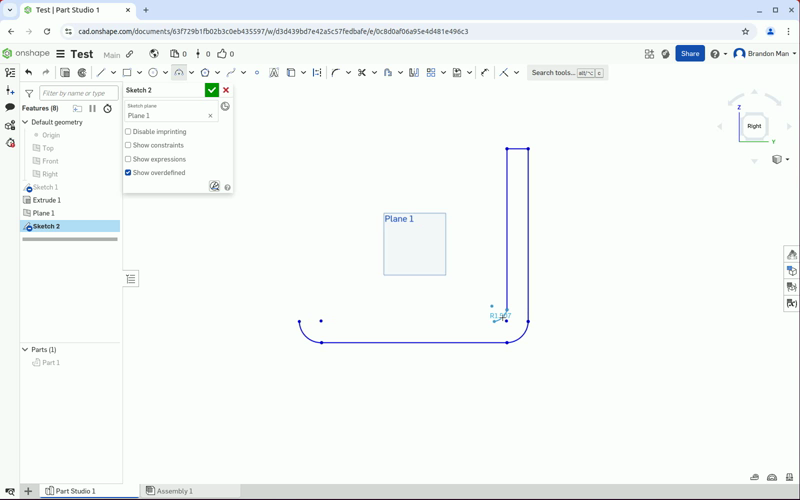
scroll(6)
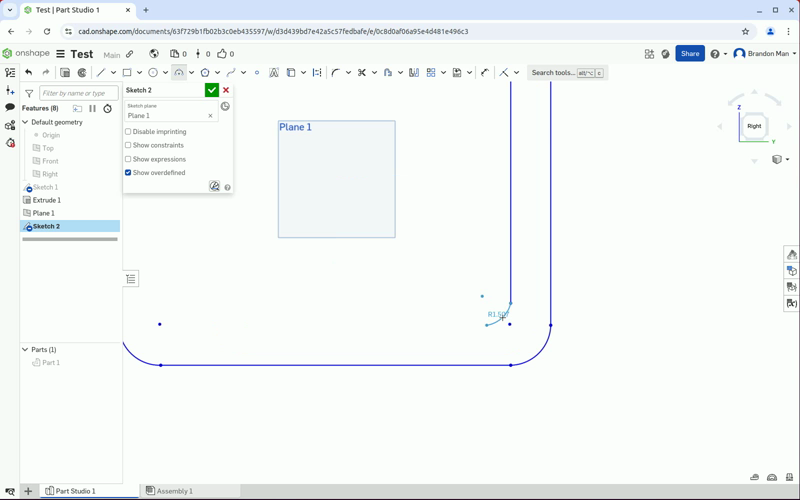
scroll(6)
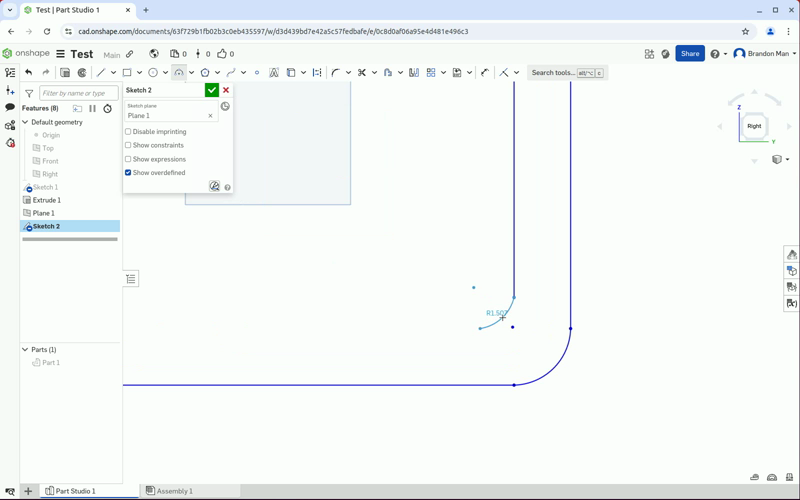
scroll(6)
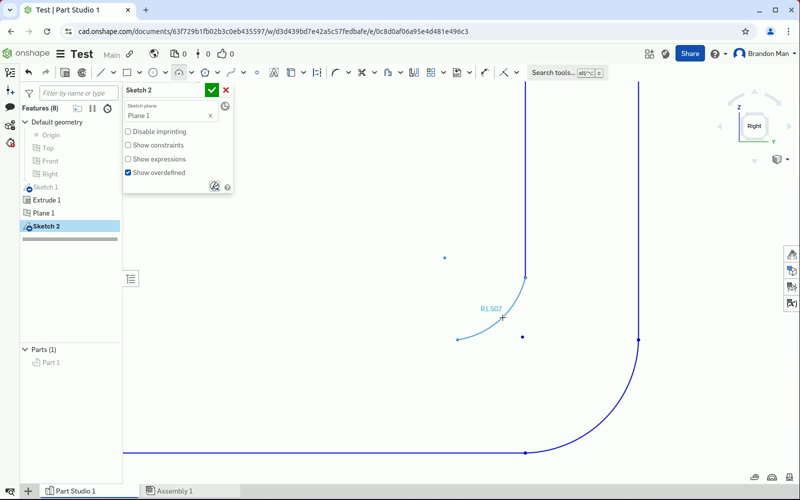
click(502, 317)
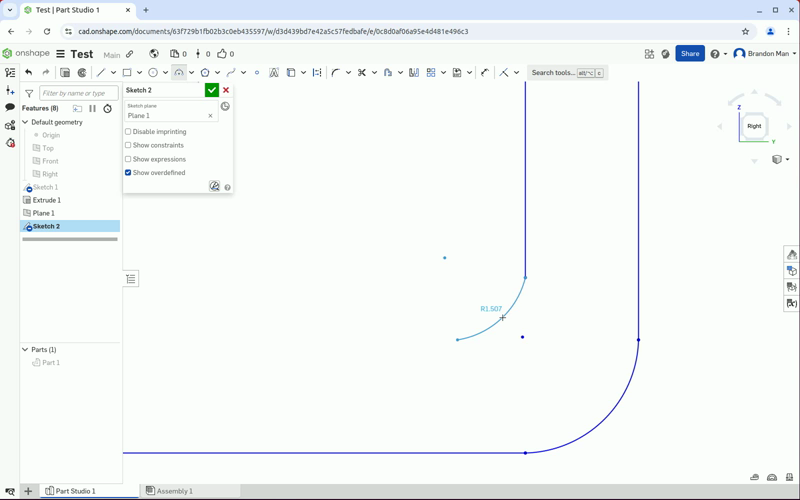
scroll(-6)
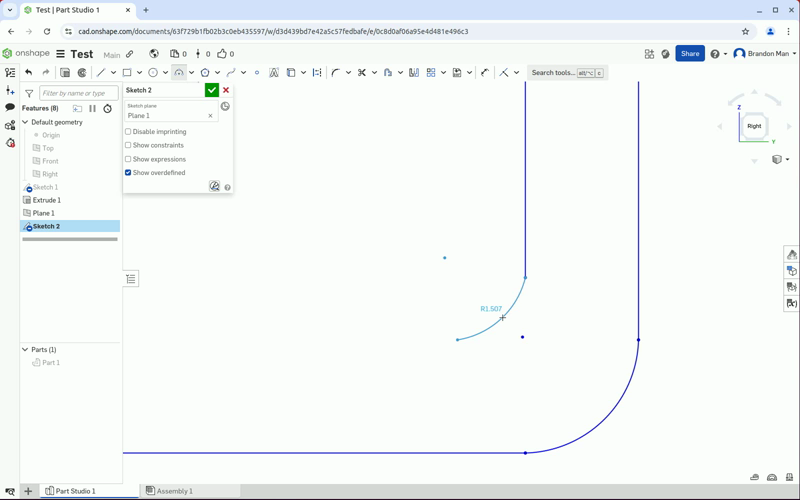
scroll(-6)
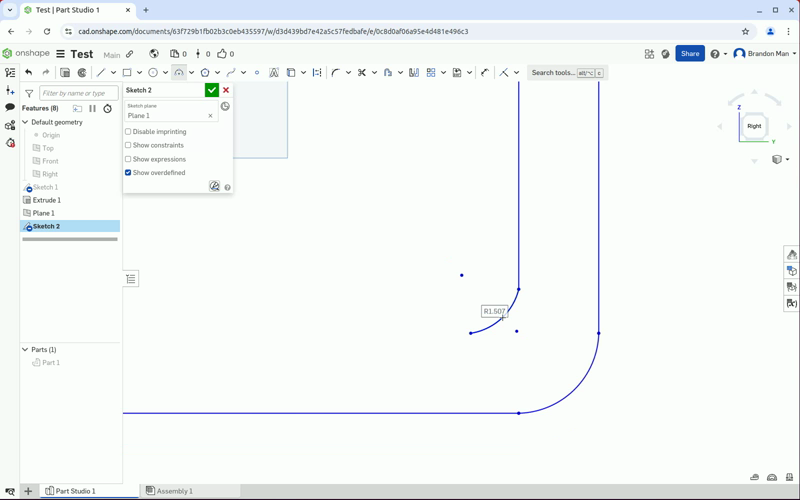
scroll(-6)
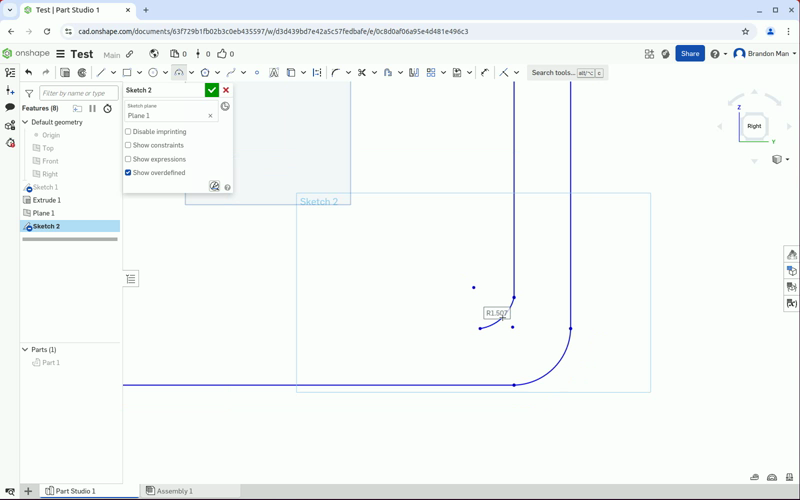
scroll(-6)
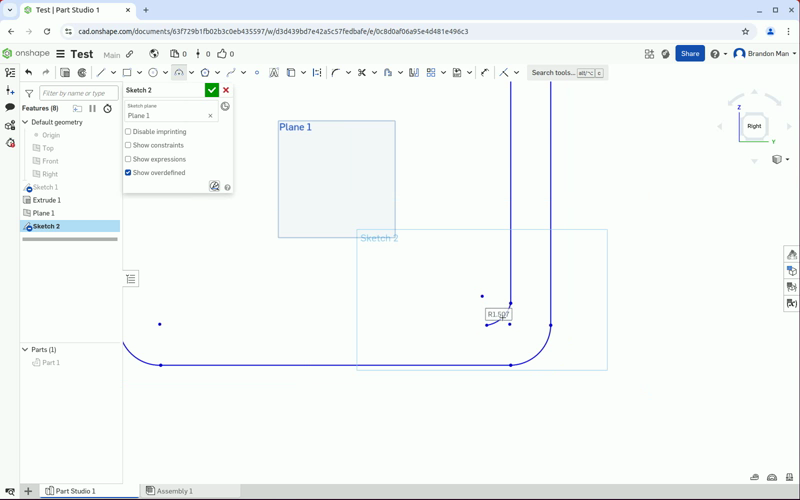
scroll(-6)
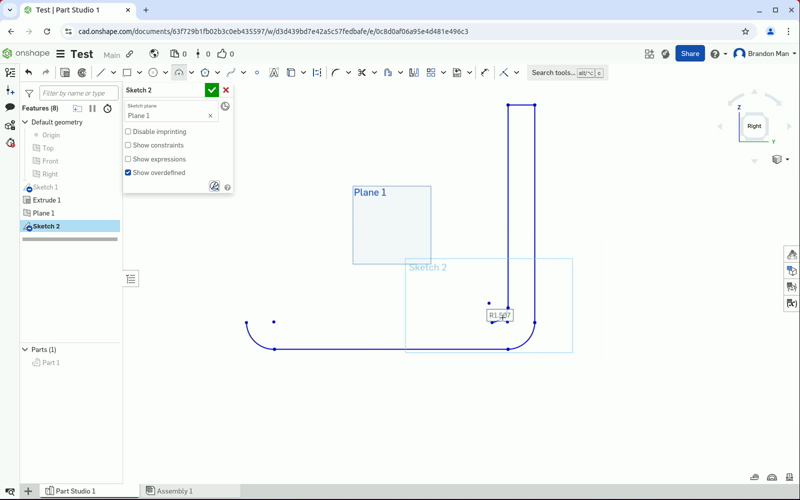
scroll(-6)
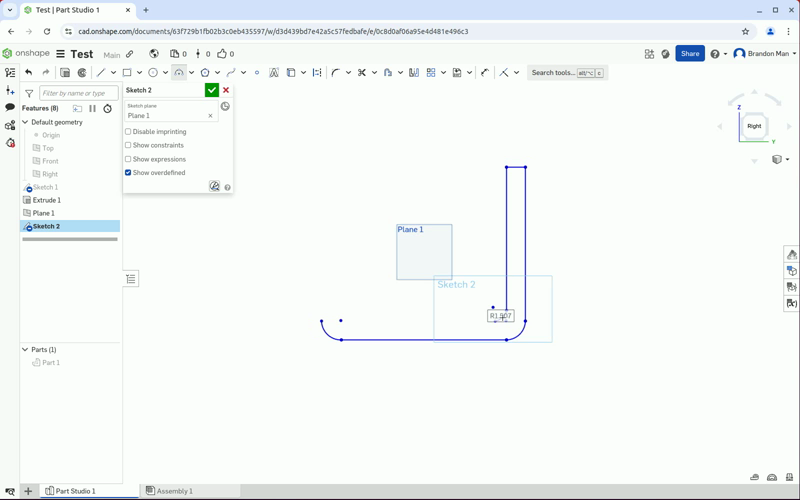
scroll(-6)
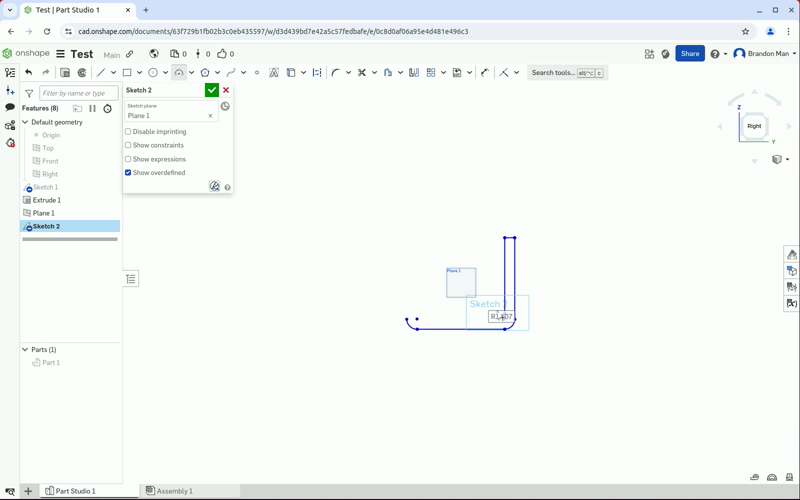
key_up(shift)
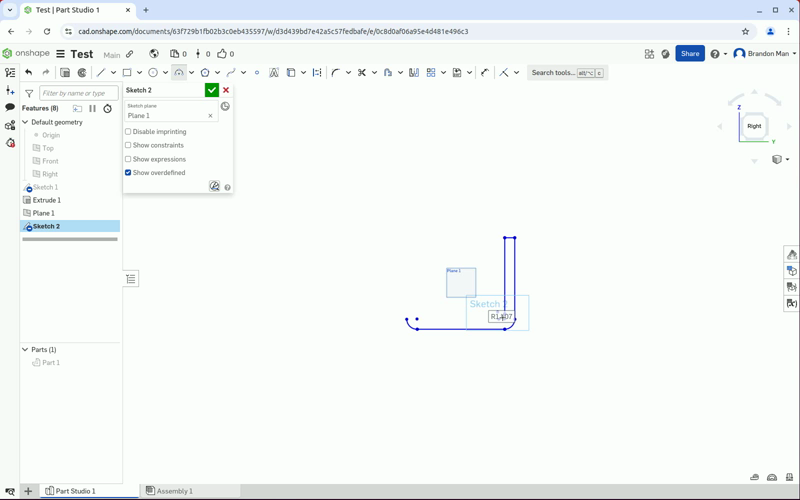
key(esc)
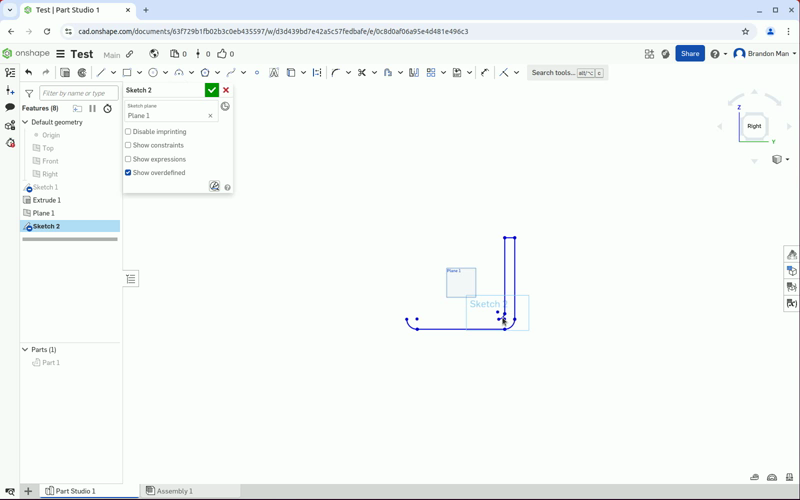
key(l)
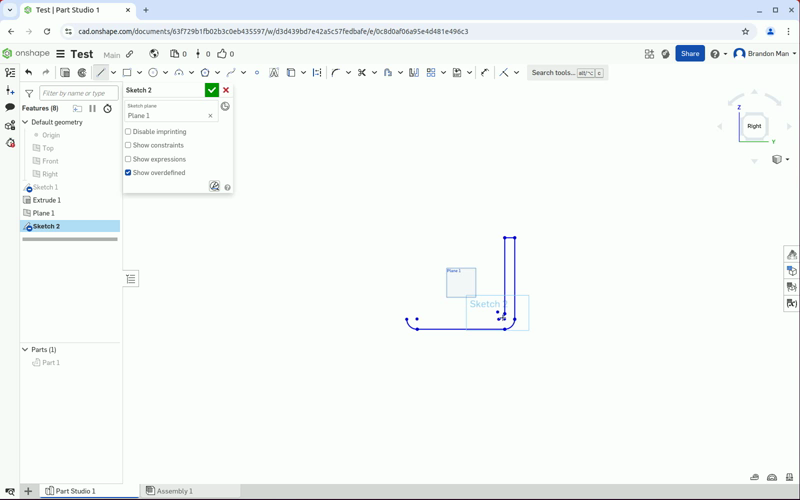
mouse_move(498, 319)
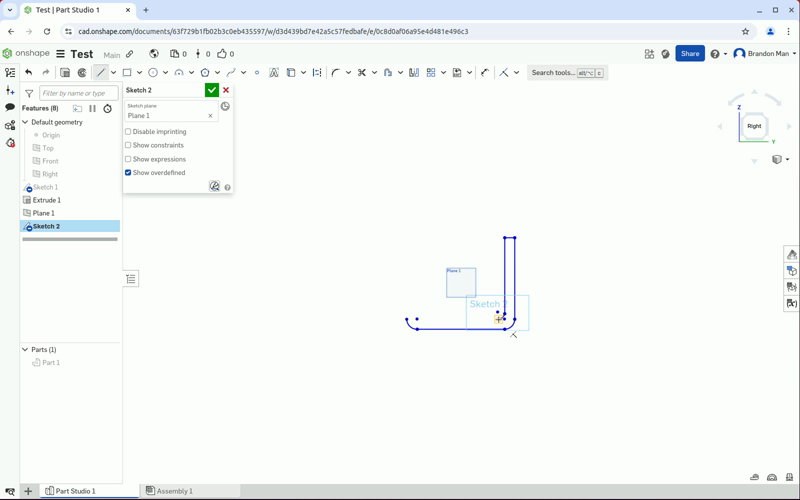
scroll(6)
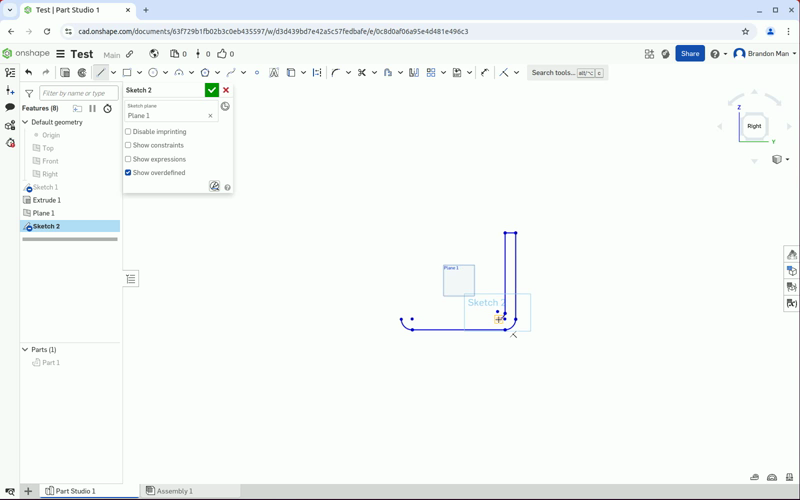
scroll(6)
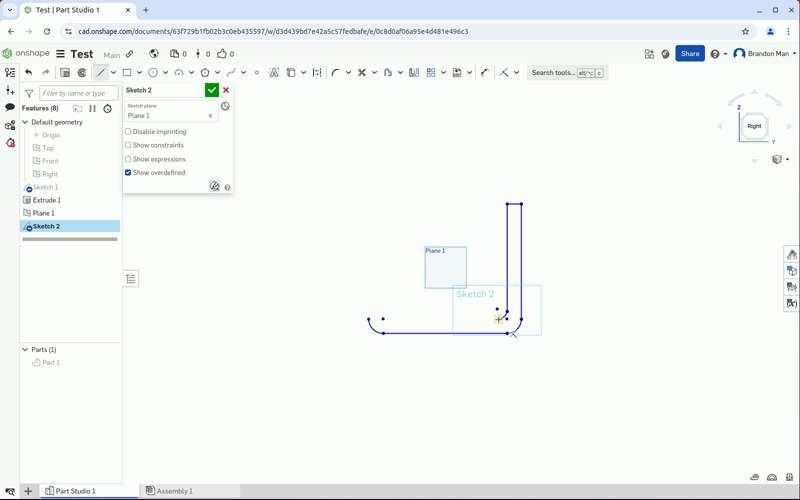
scroll(6)
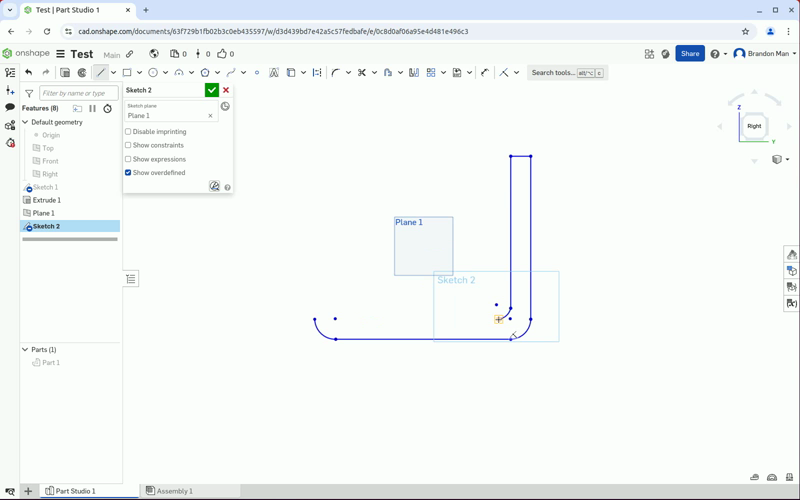
scroll(6)
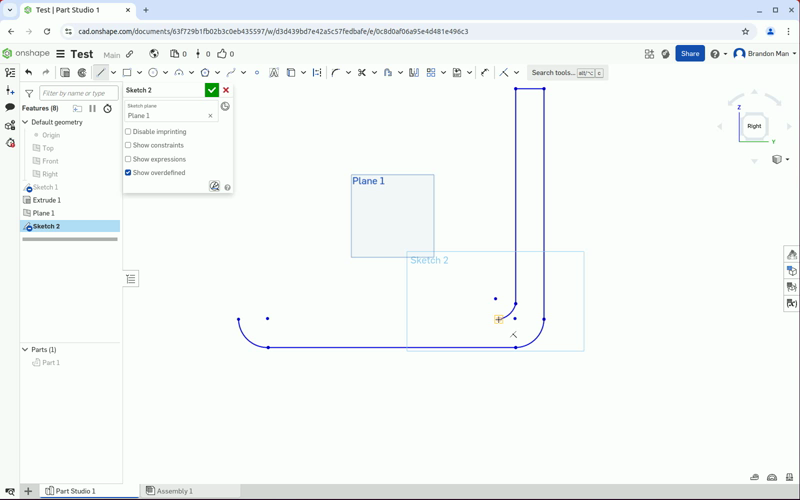
scroll(6)
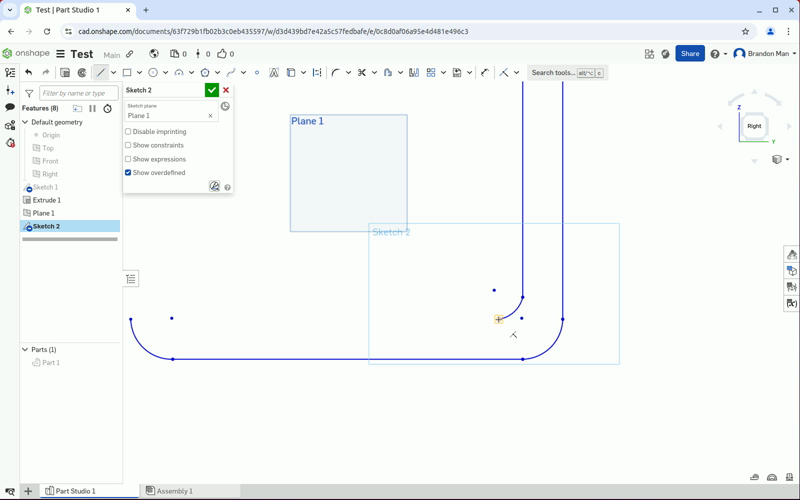
scroll(6)
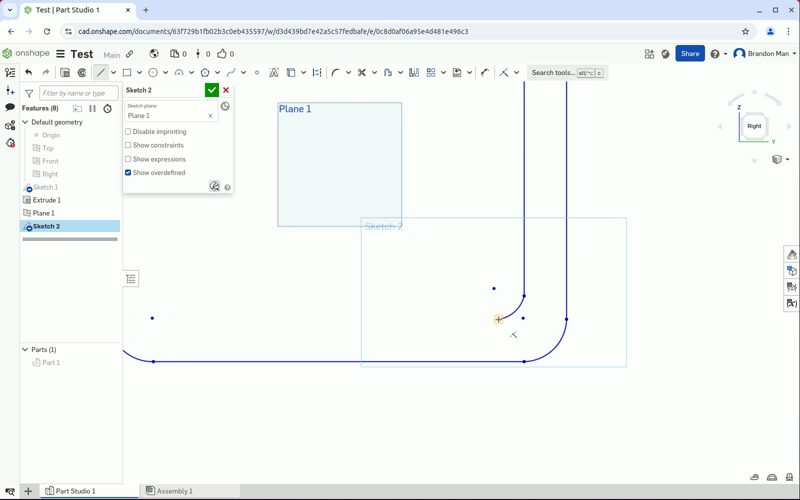
scroll(6)
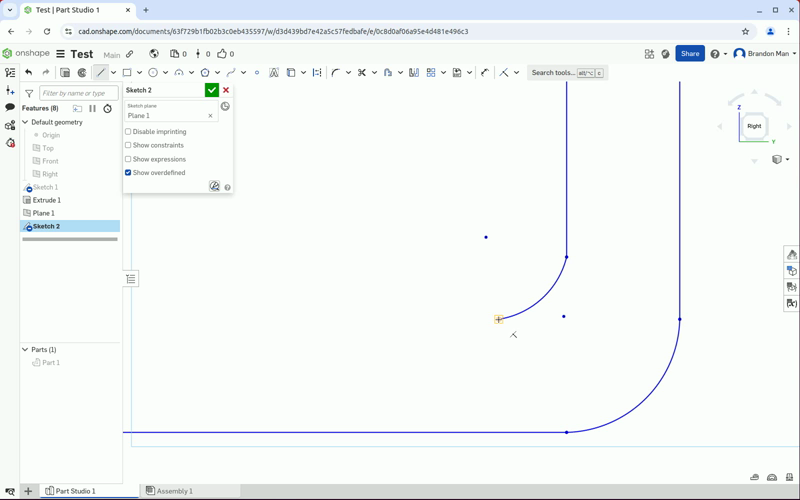
click(498, 319)
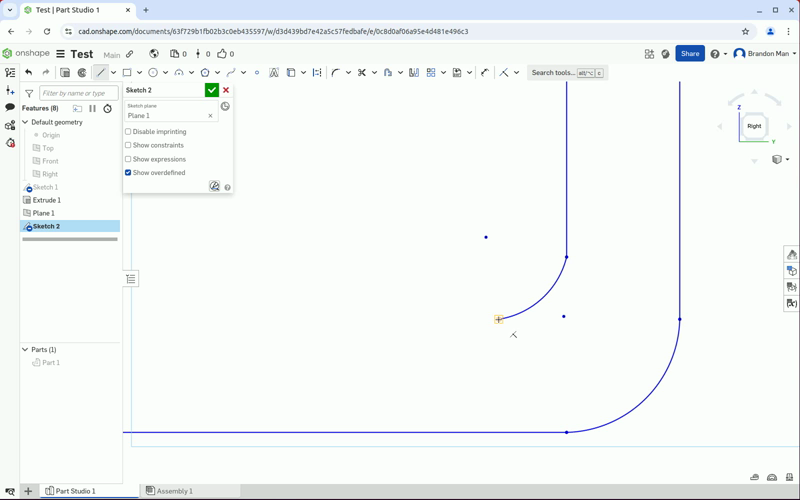
scroll(-6)
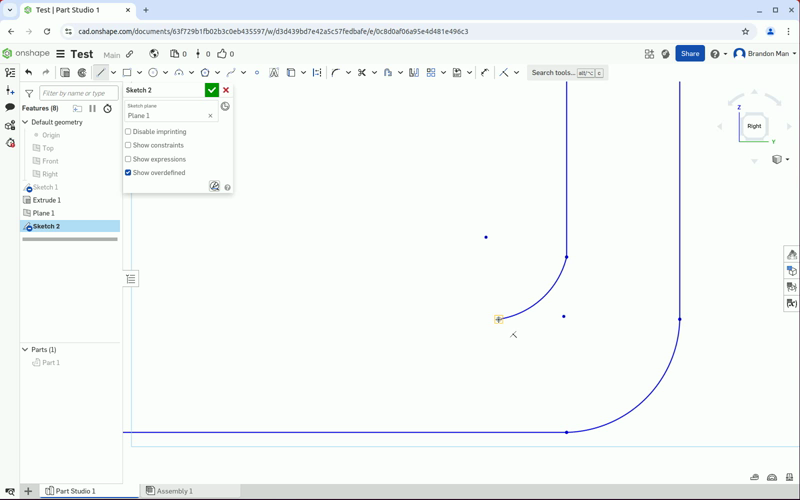
scroll(-6)
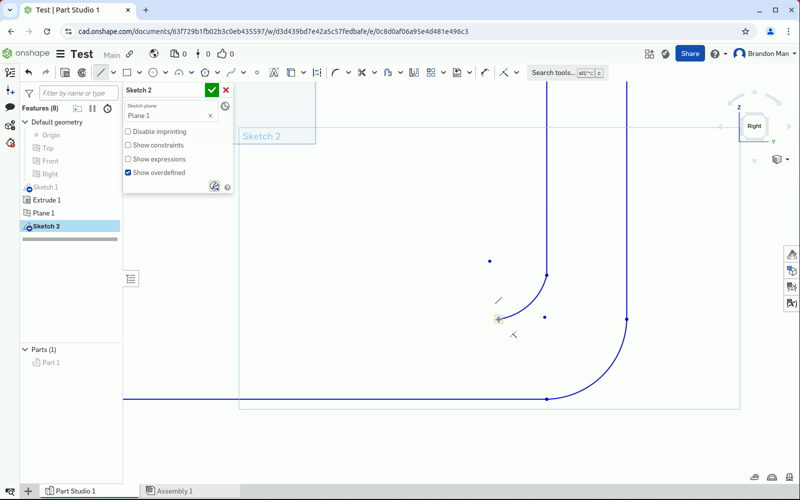
scroll(-6)
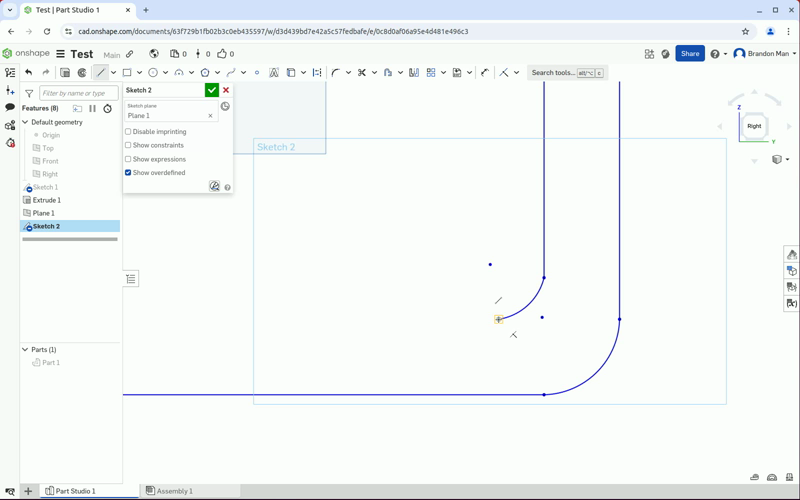
scroll(-6)
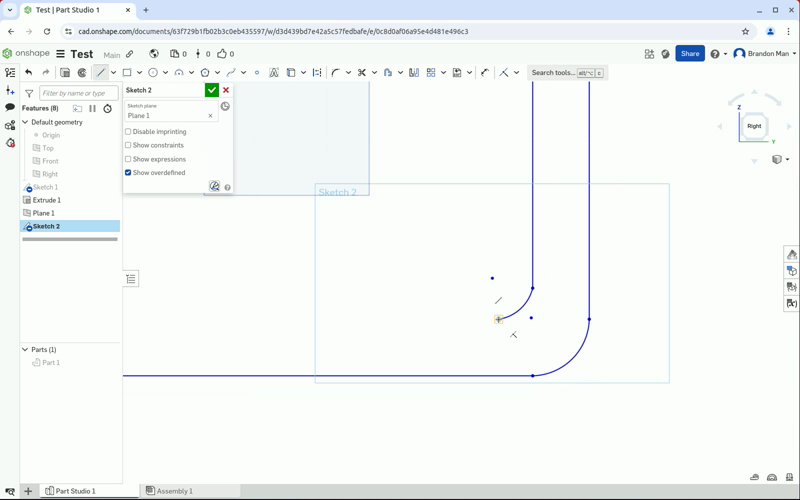
scroll(-6)
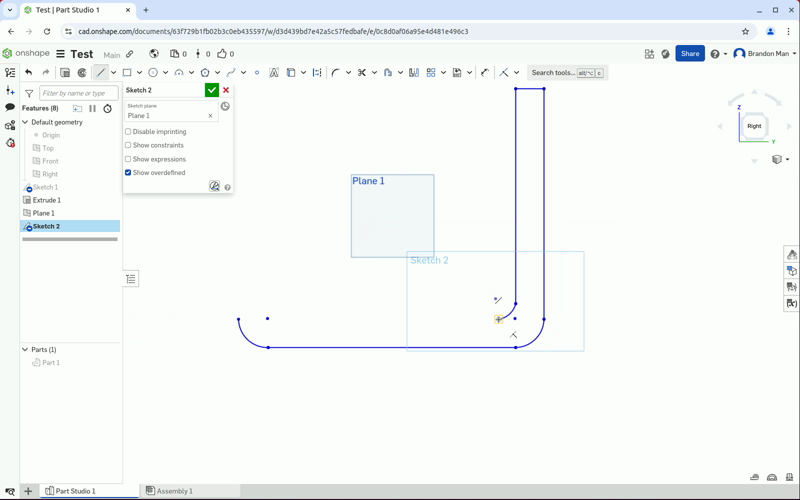
scroll(-6)
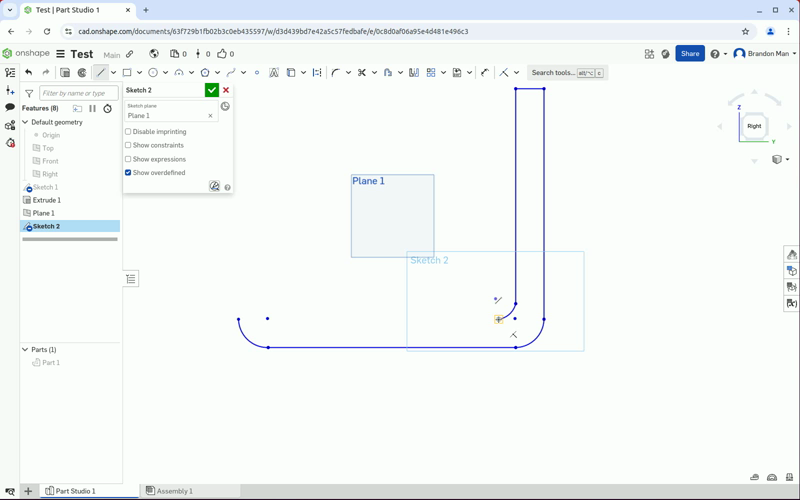
scroll(-6)
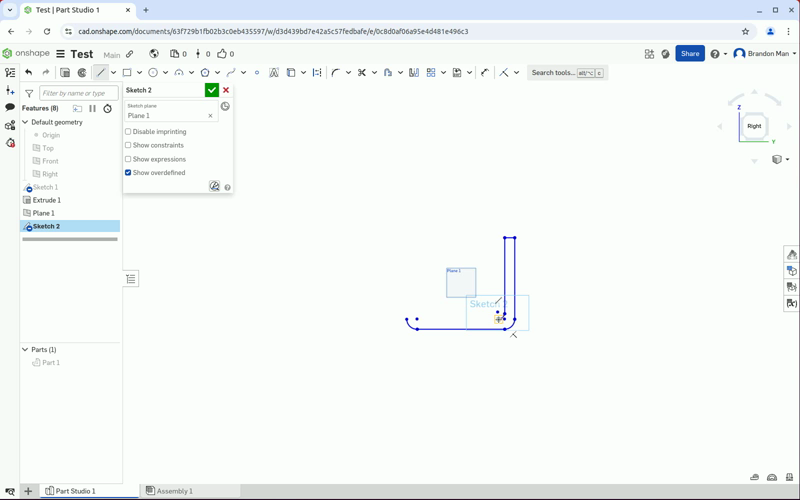
key_down(shift)
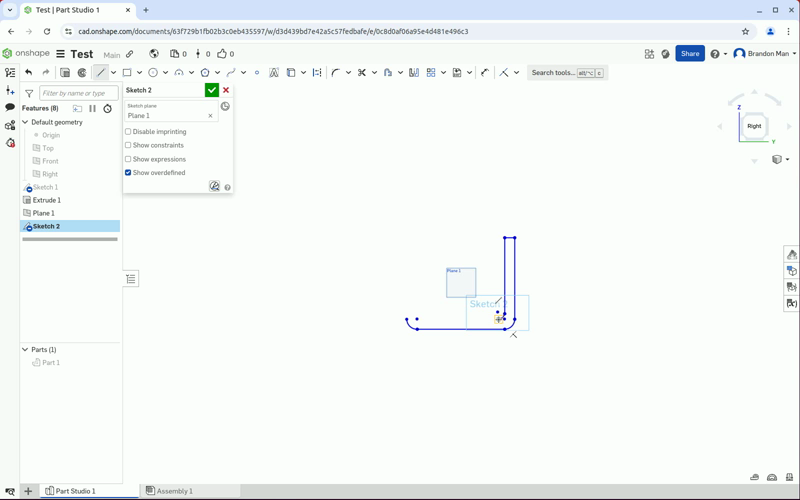
mouse_move(422, 319)
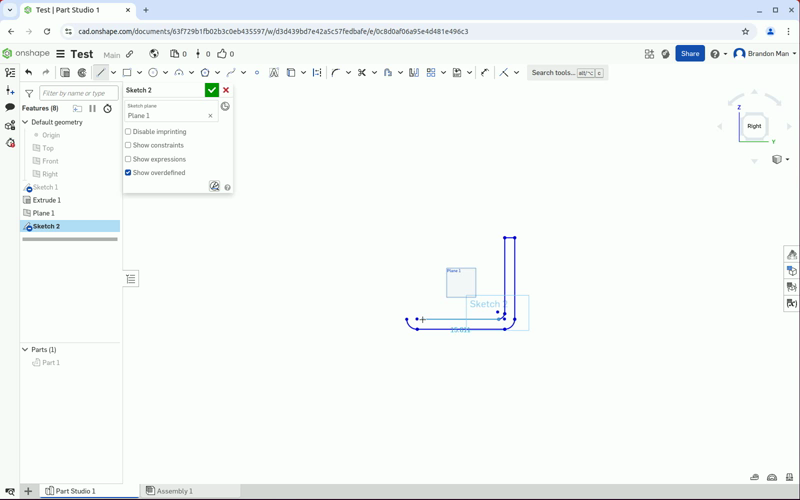
click(422, 319)
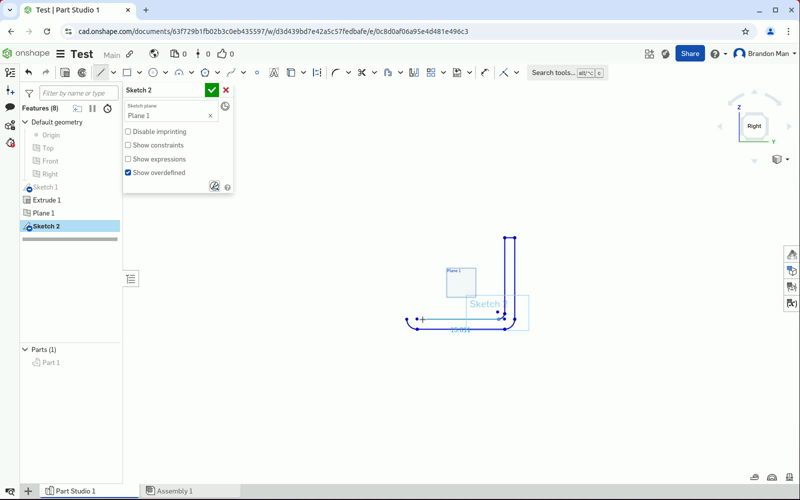
key_up(shift)
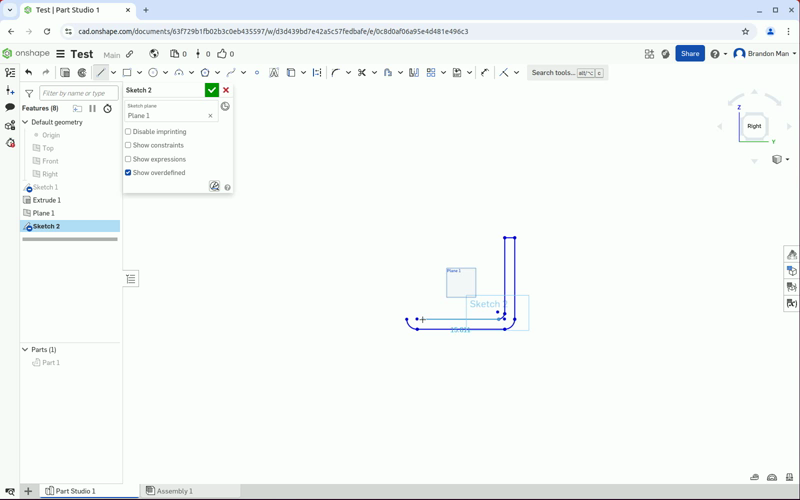
key(esc)
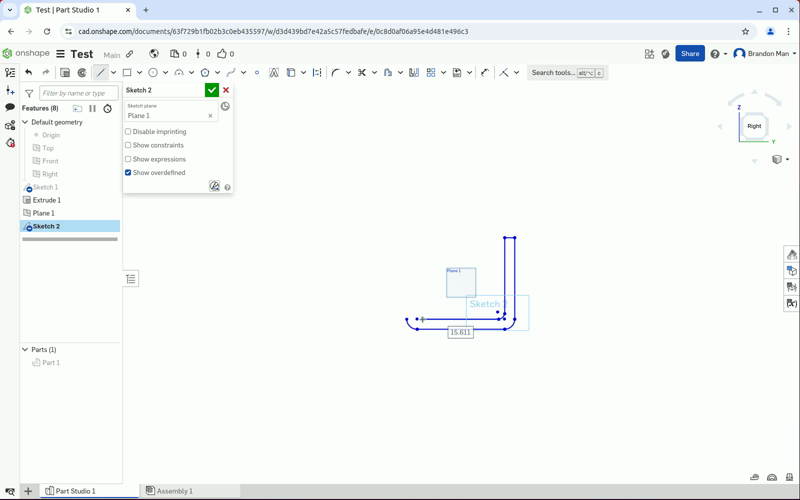
key(a)
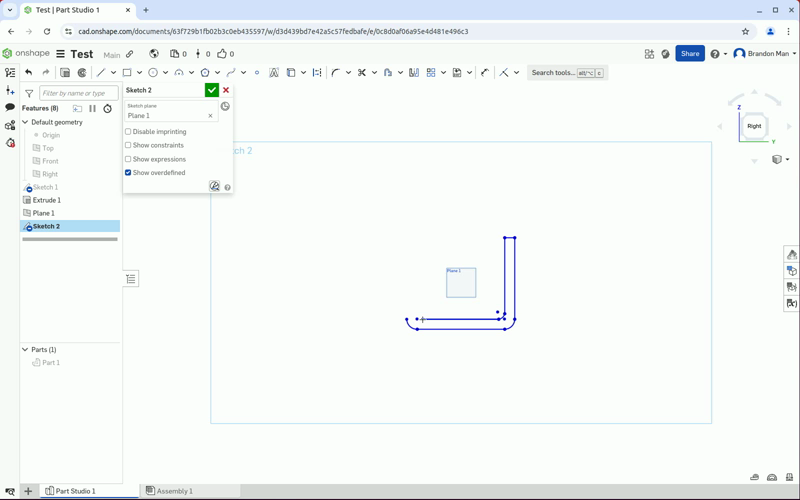
mouse_move(422, 319)
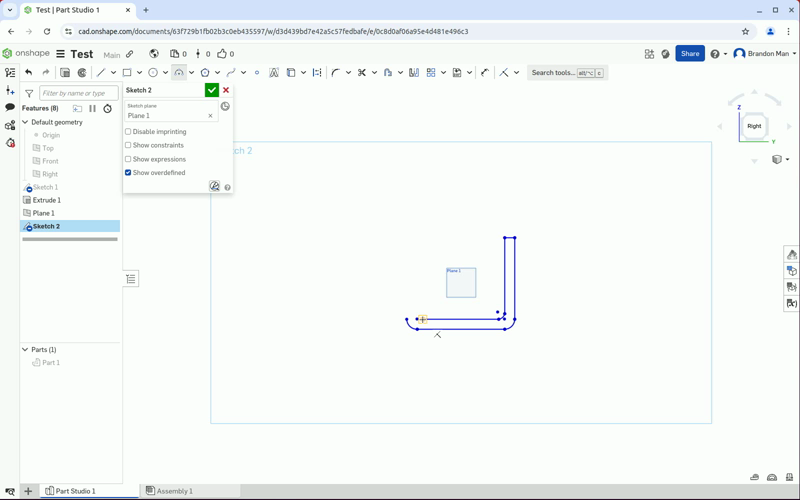
click(422, 319)
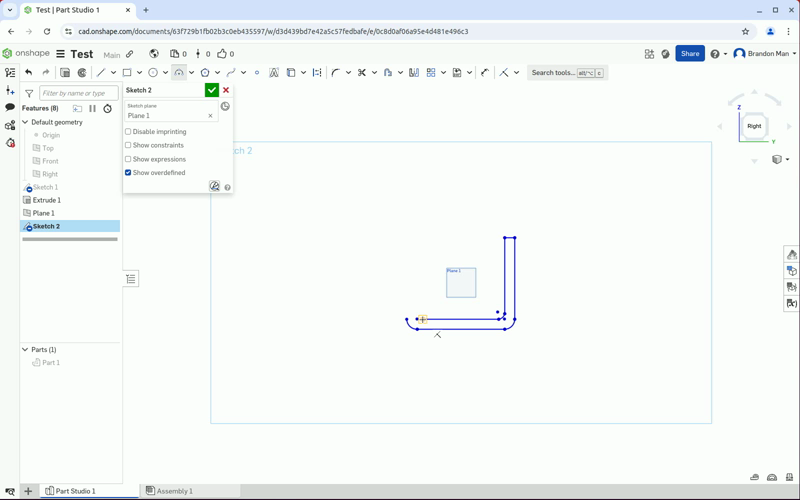
key_down(shift)
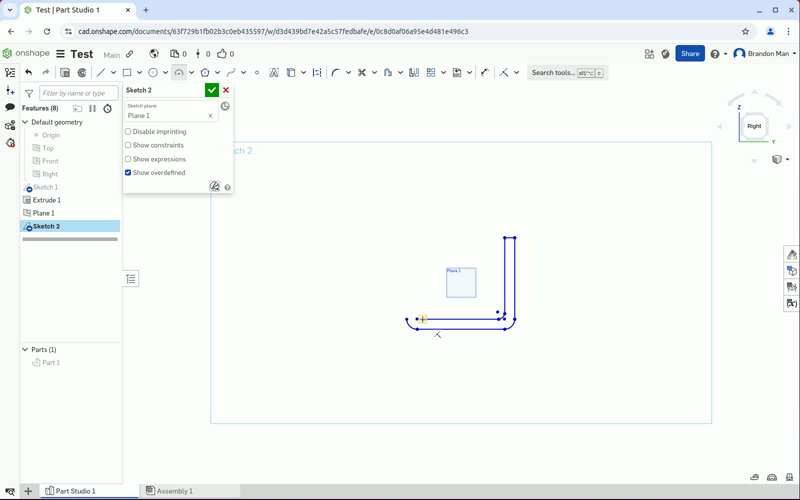
mouse_move(417, 313)
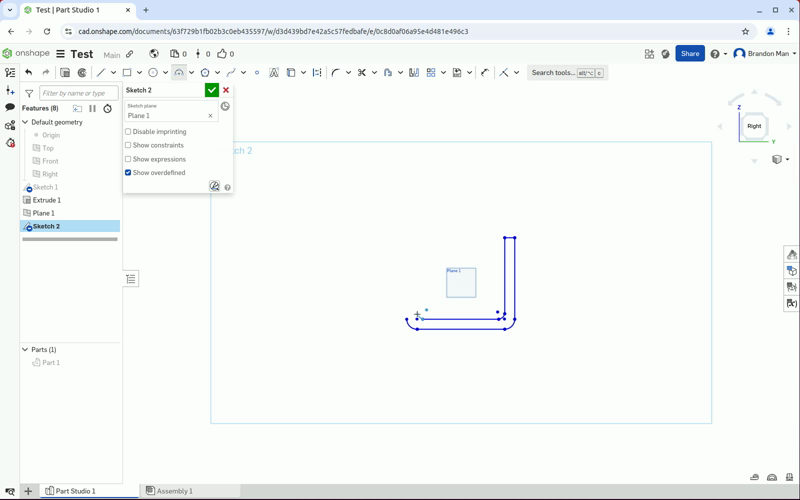
click(417, 313)
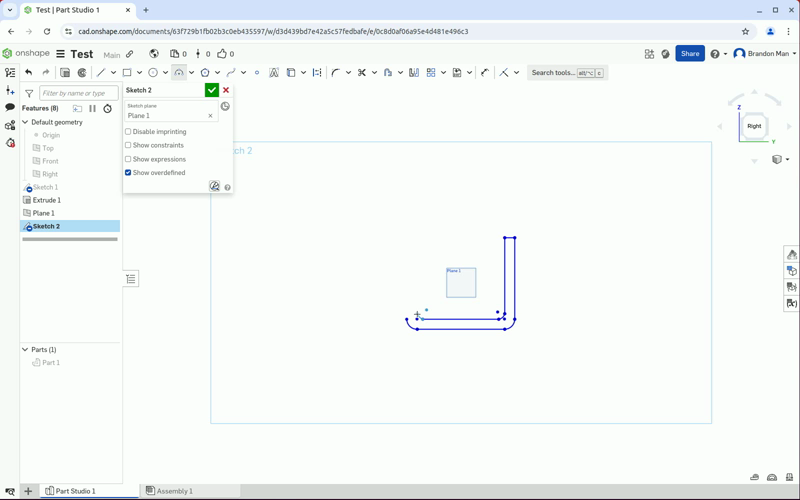
mouse_move(418, 317)
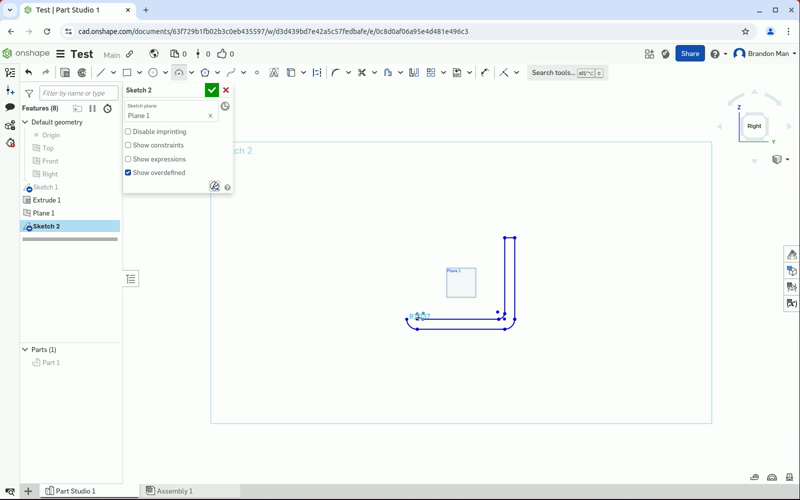
scroll(6)
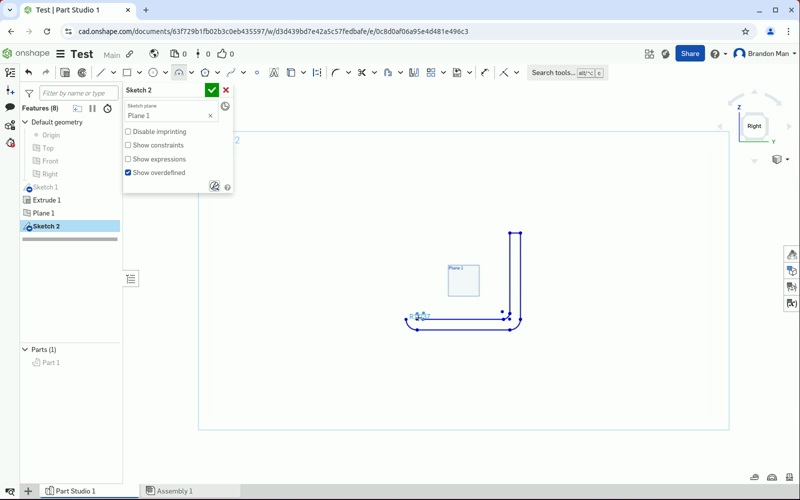
scroll(6)
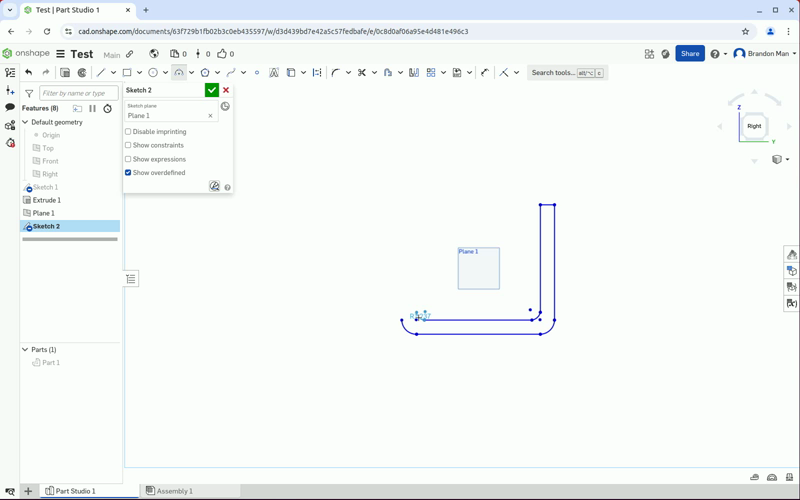
scroll(6)
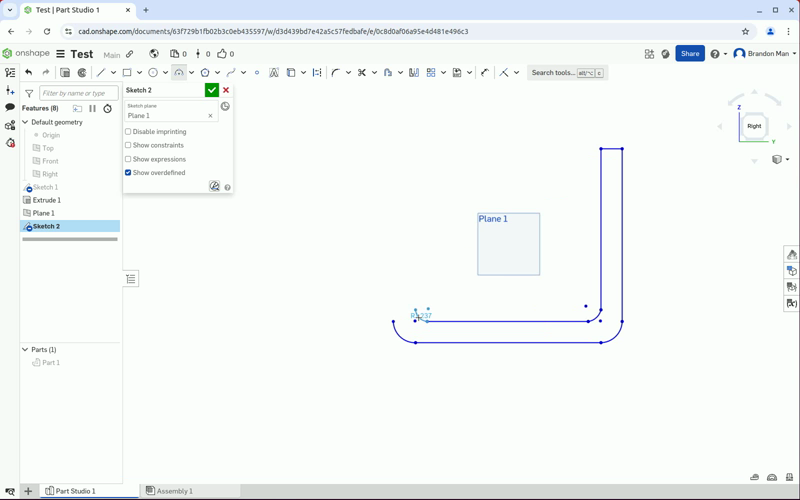
scroll(6)
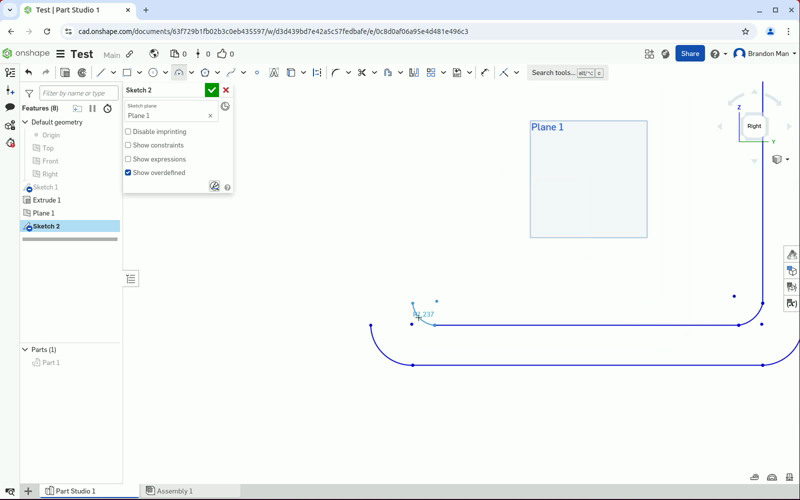
scroll(6)
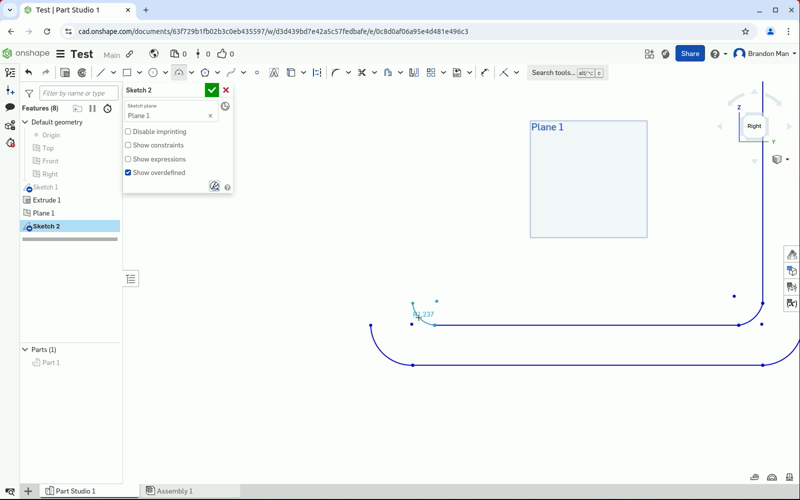
scroll(6)
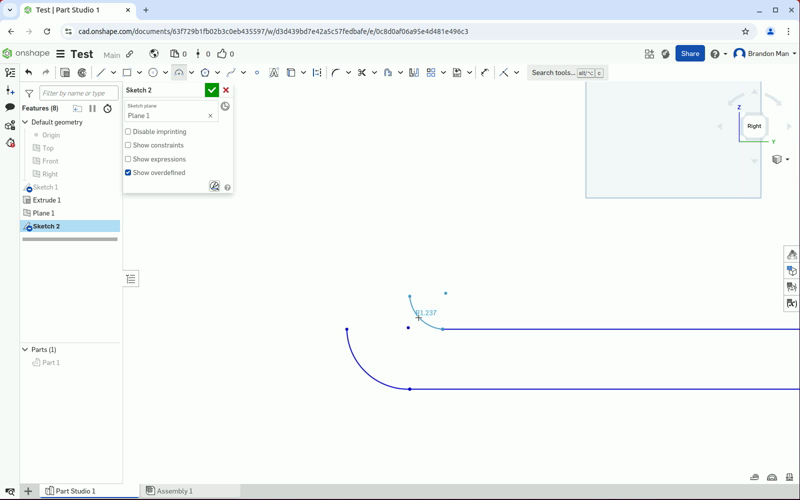
scroll(6)
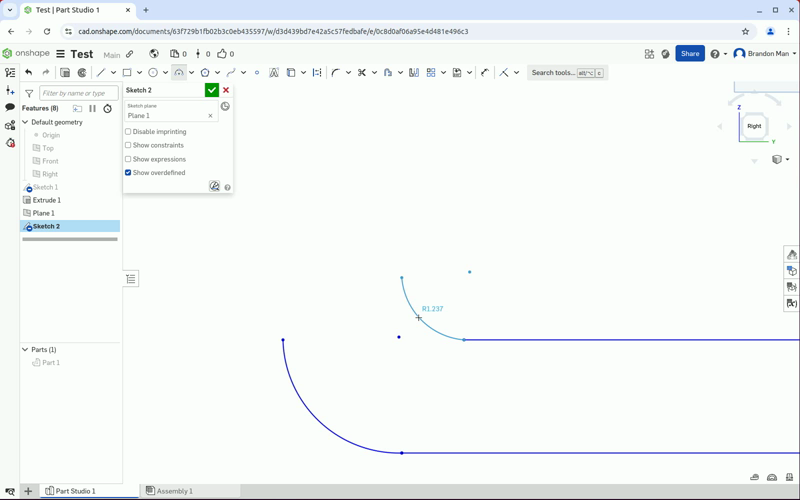
click(418, 317)
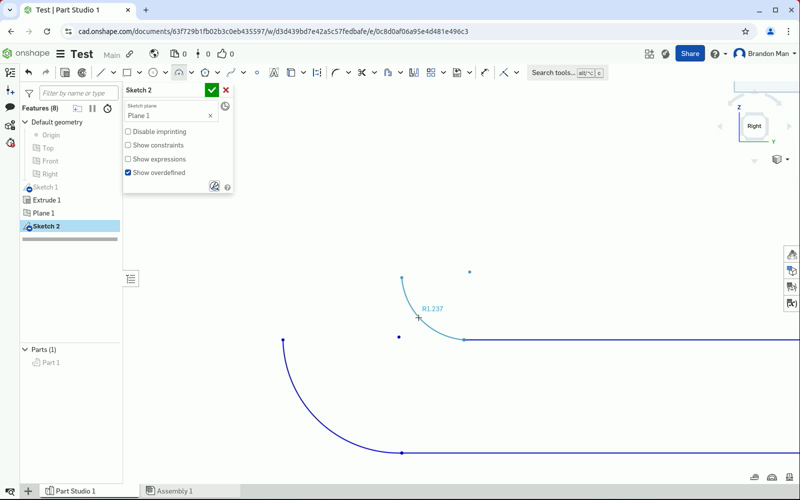
scroll(-6)
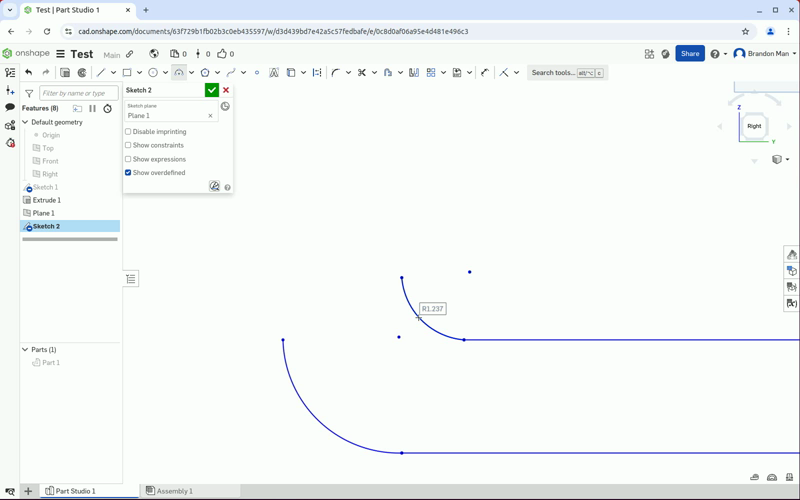
scroll(-6)
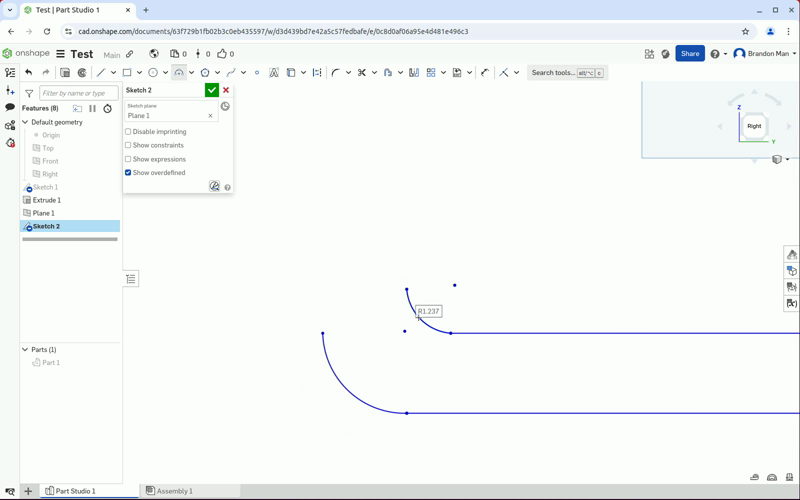
scroll(-6)
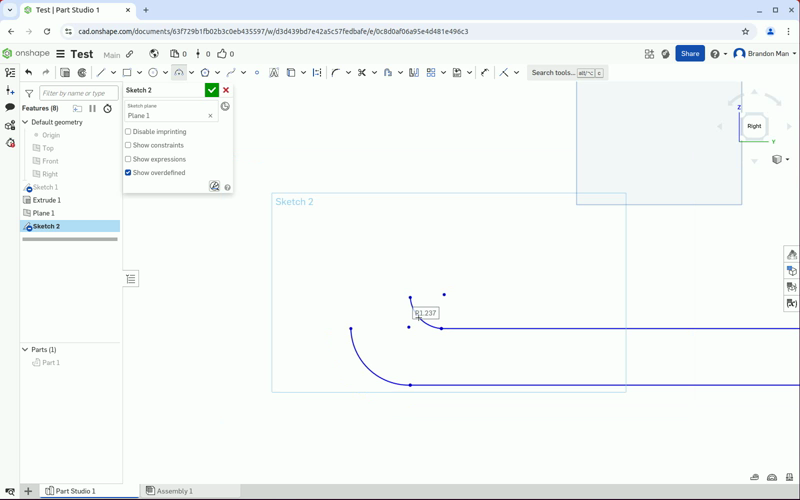
scroll(-6)
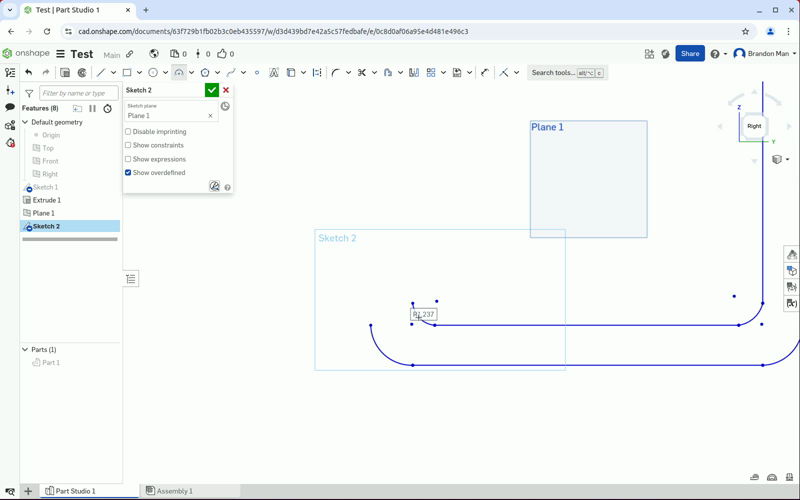
scroll(-6)
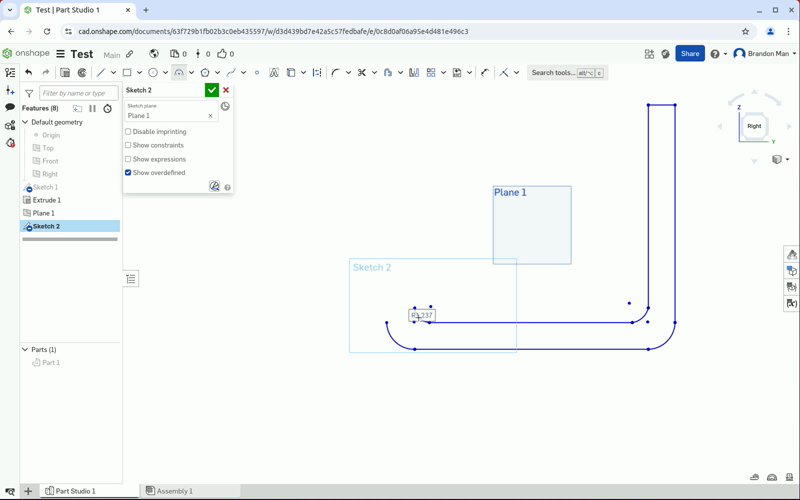
scroll(-6)
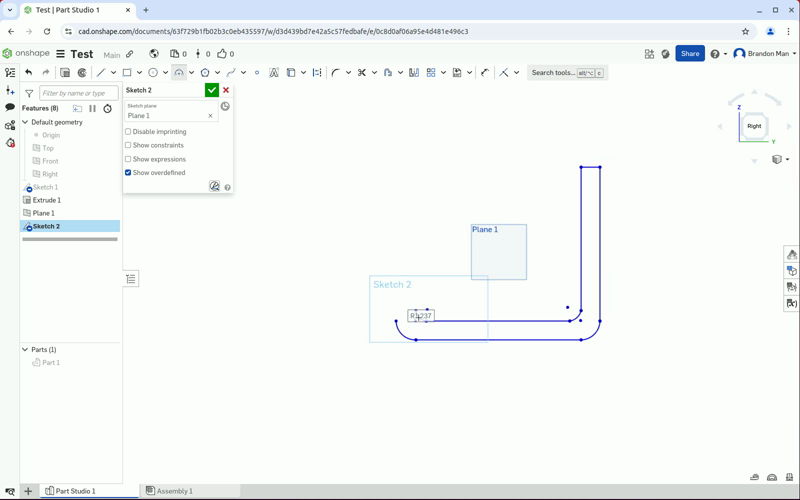
scroll(-6)
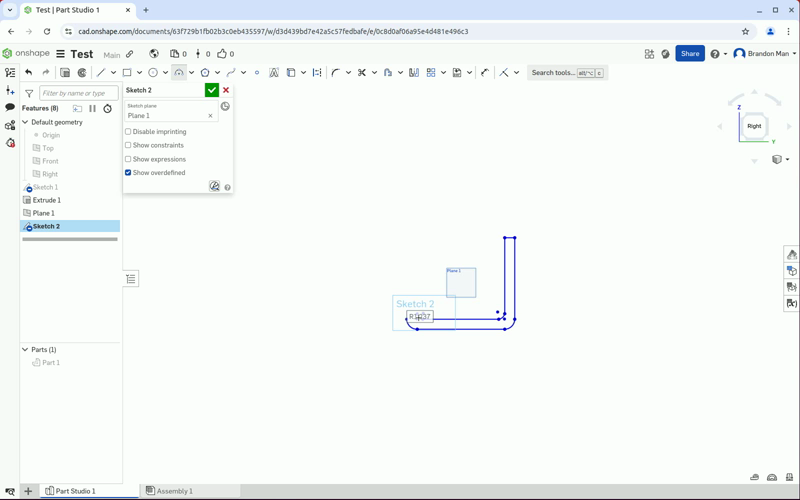
key_up(shift)
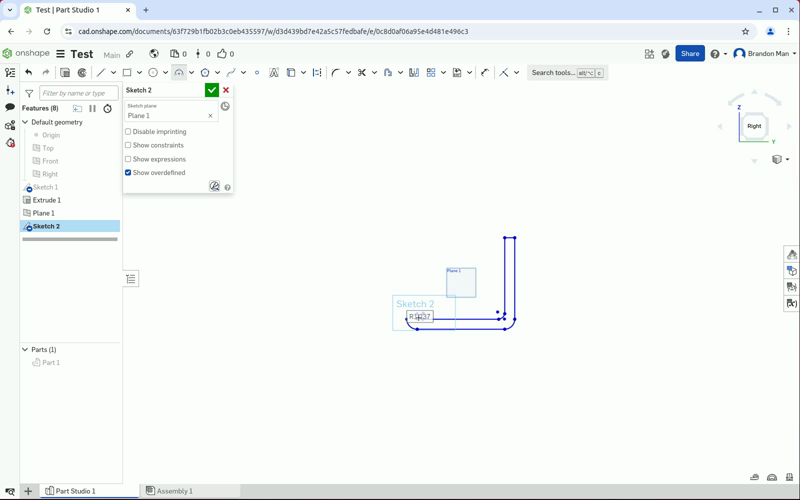
key(esc)
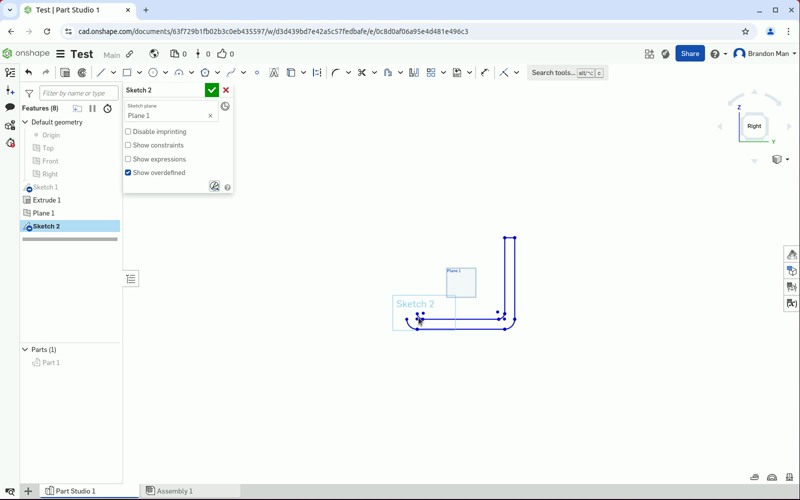
key(l)
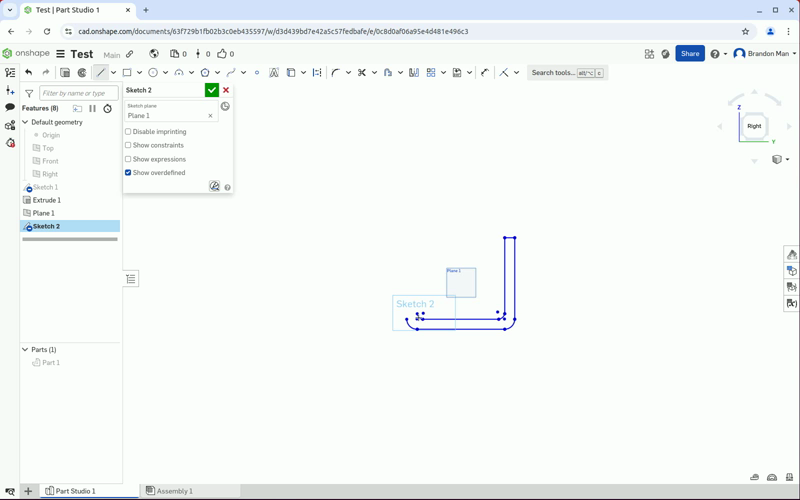
mouse_move(417, 313)
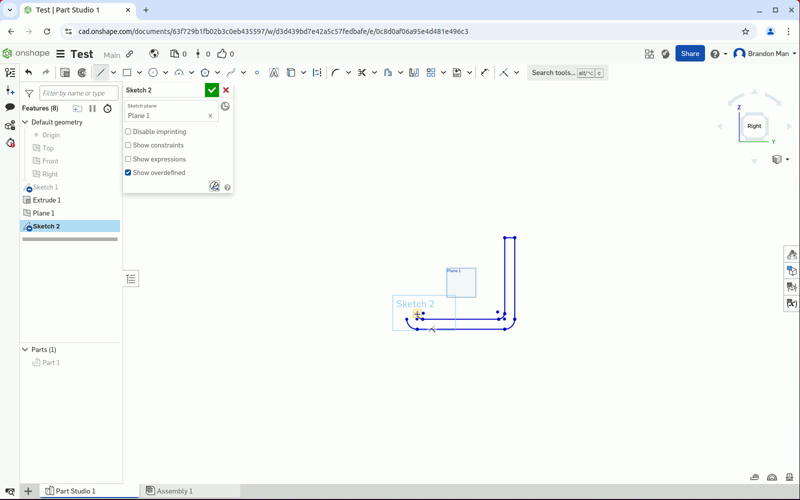
scroll(6)
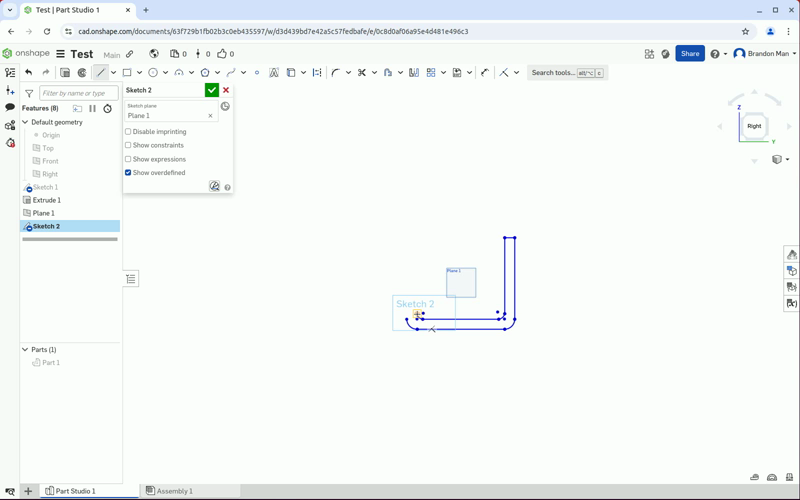
scroll(6)
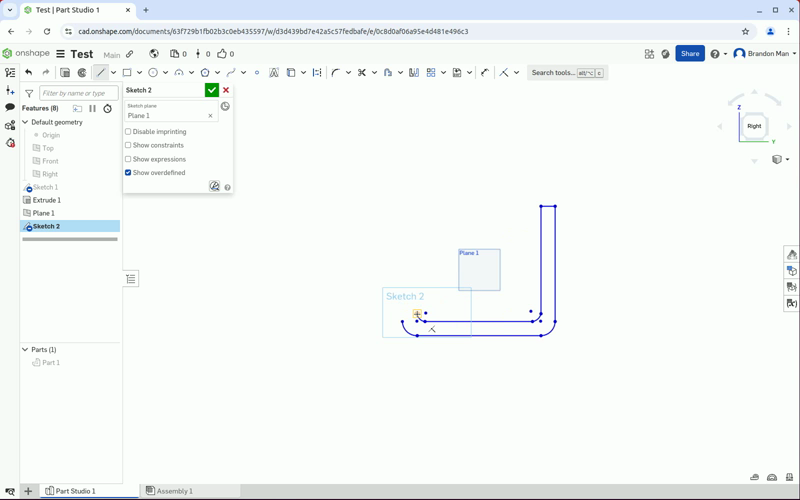
scroll(6)
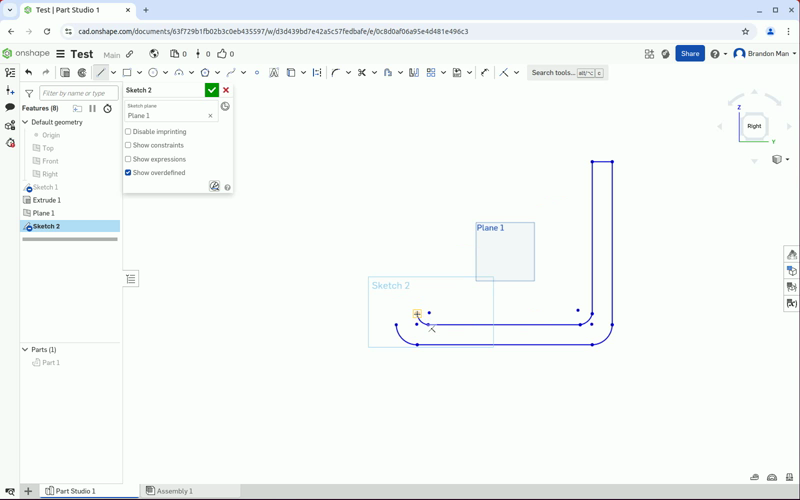
scroll(6)
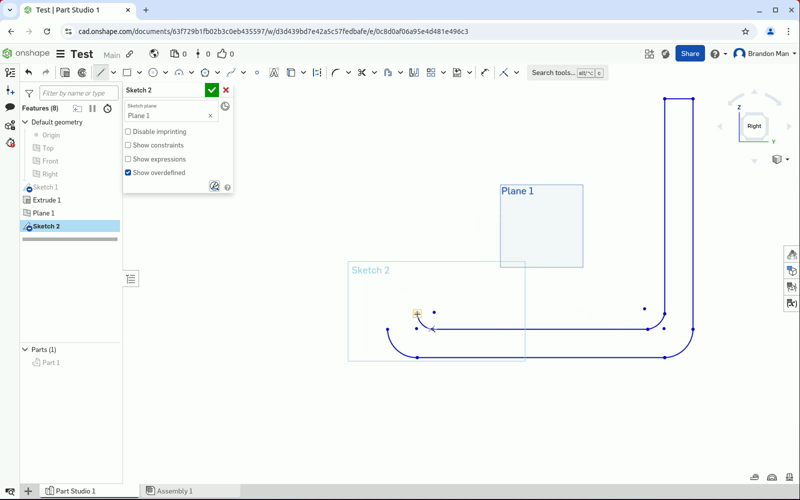
scroll(6)
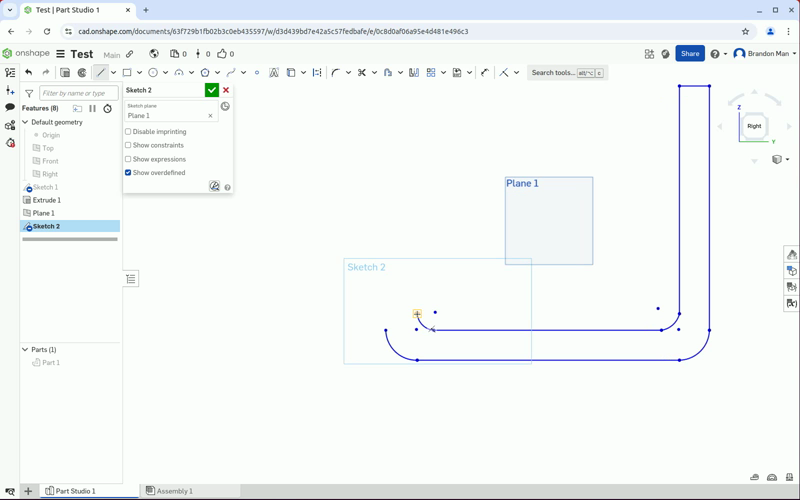
scroll(6)
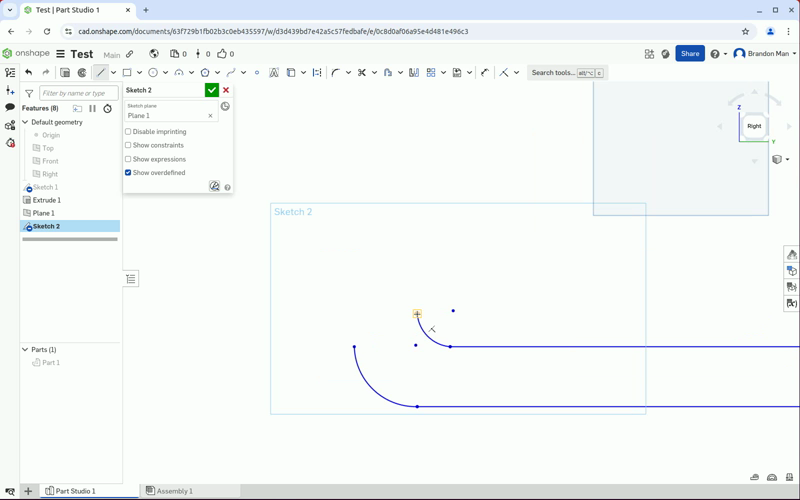
scroll(6)
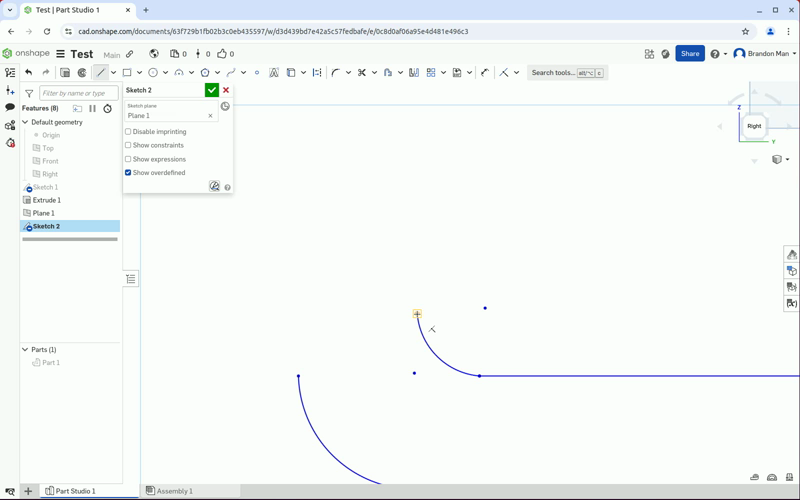
click(417, 313)
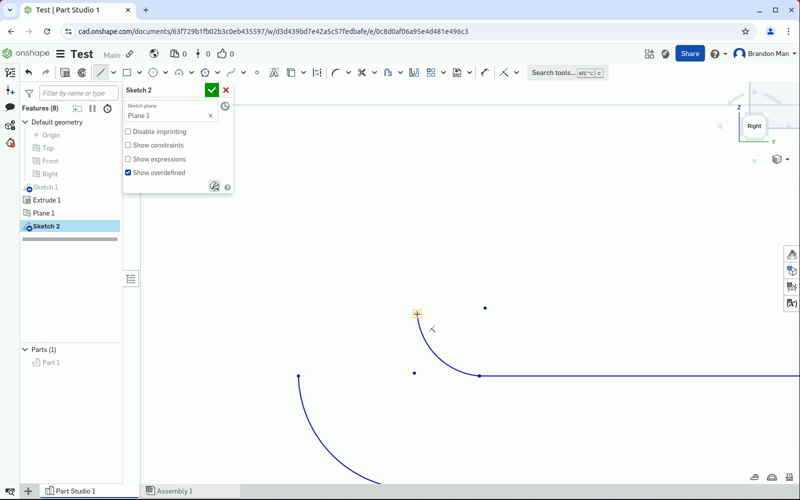
scroll(-6)
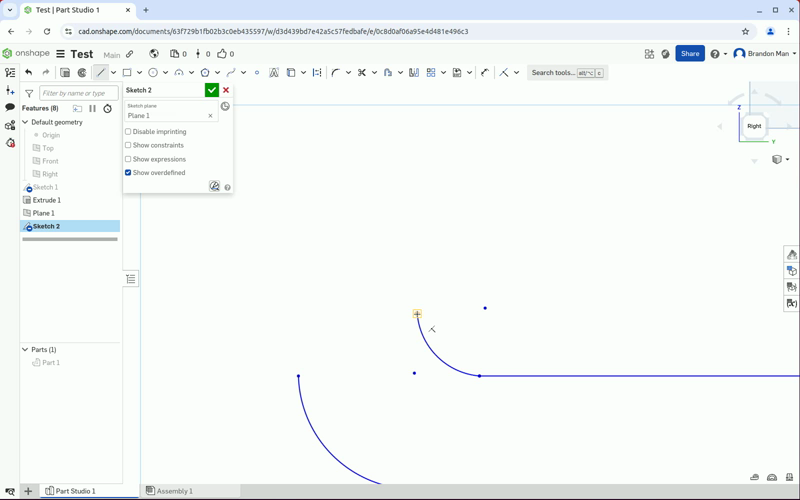
scroll(-6)
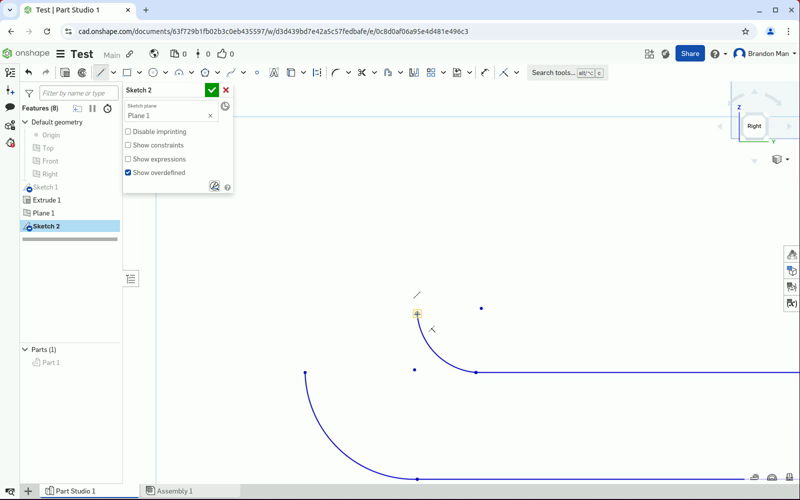
scroll(-6)
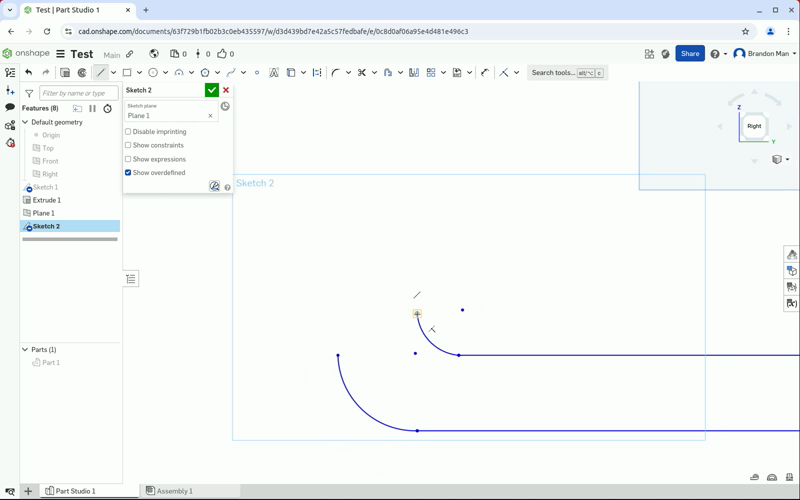
scroll(-6)
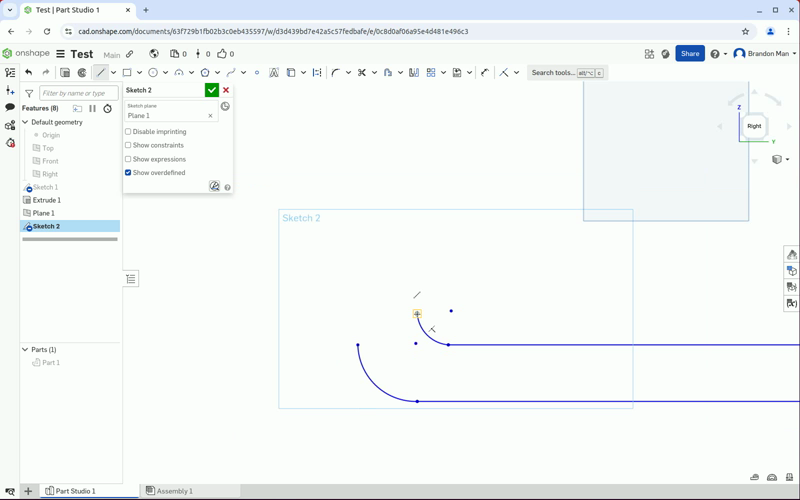
scroll(-6)
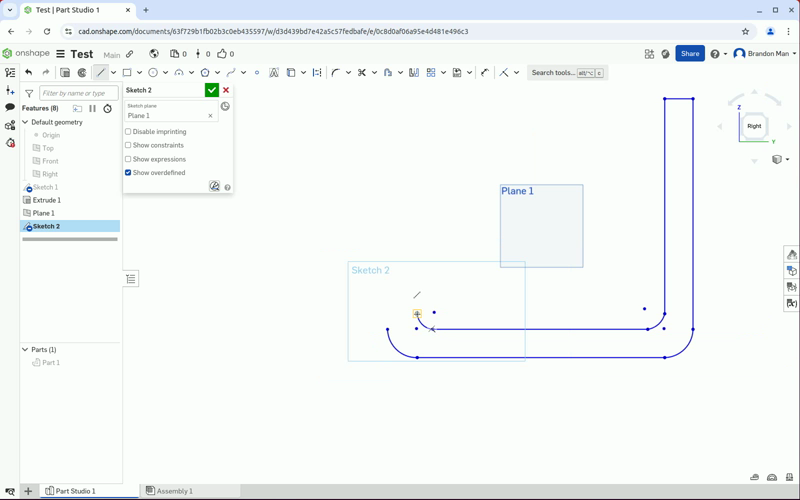
scroll(-6)
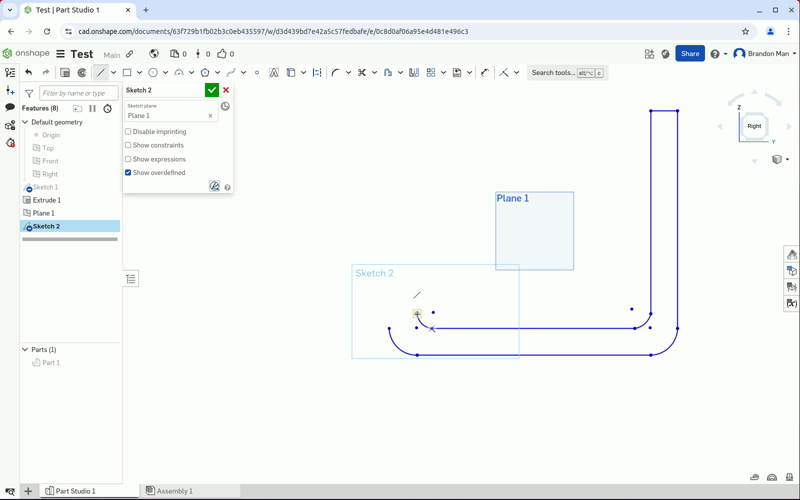
scroll(-6)
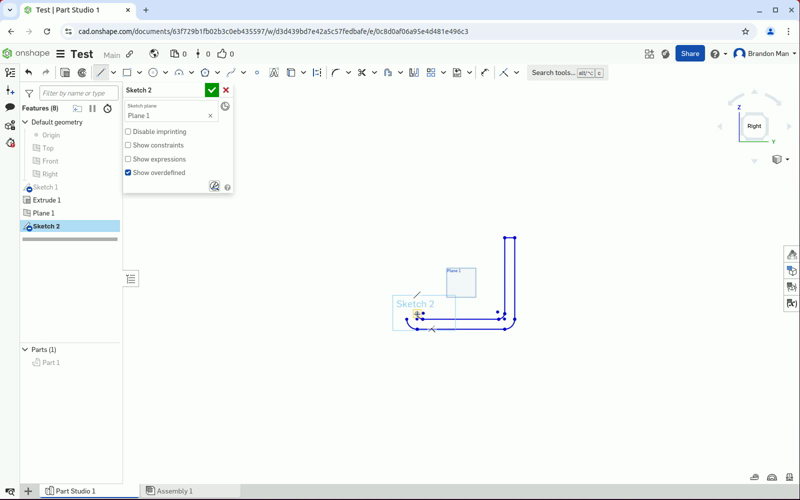
key_down(shift)
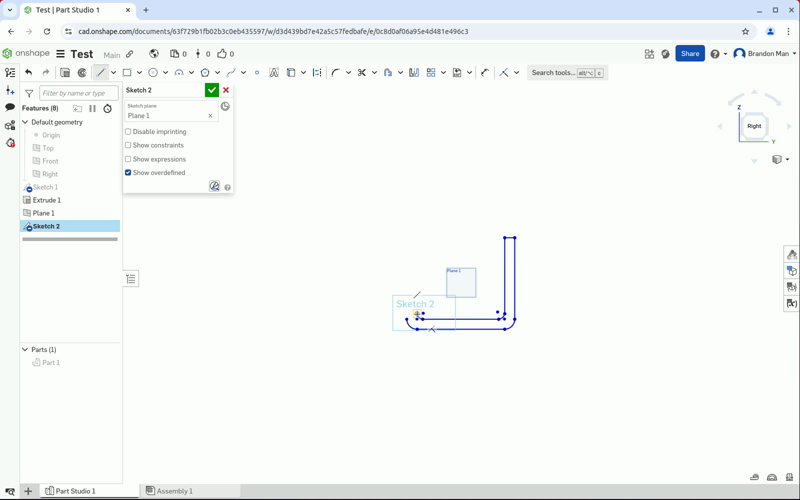
mouse_move(417, 237)
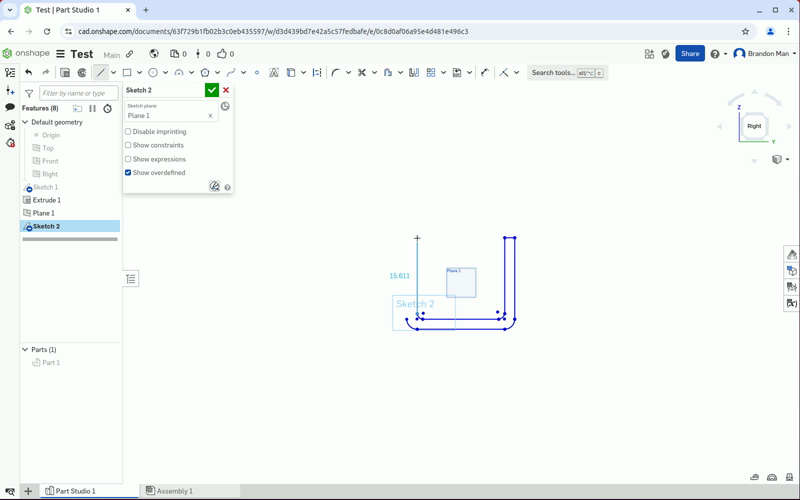
click(417, 237)
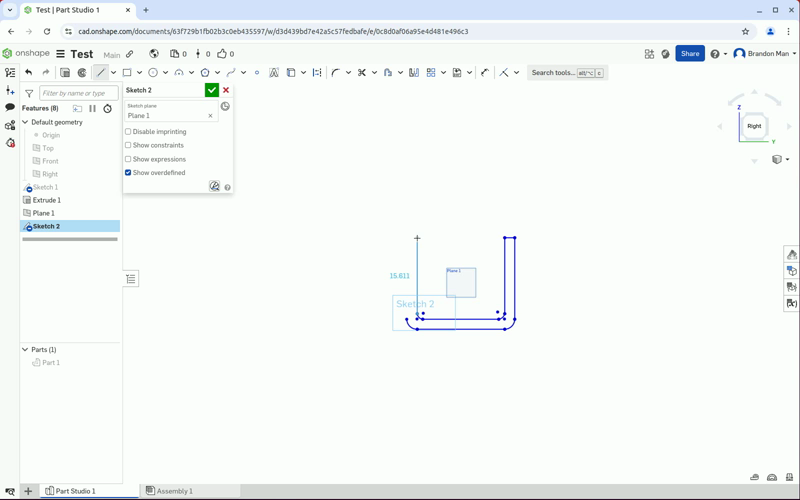
key_up(shift)
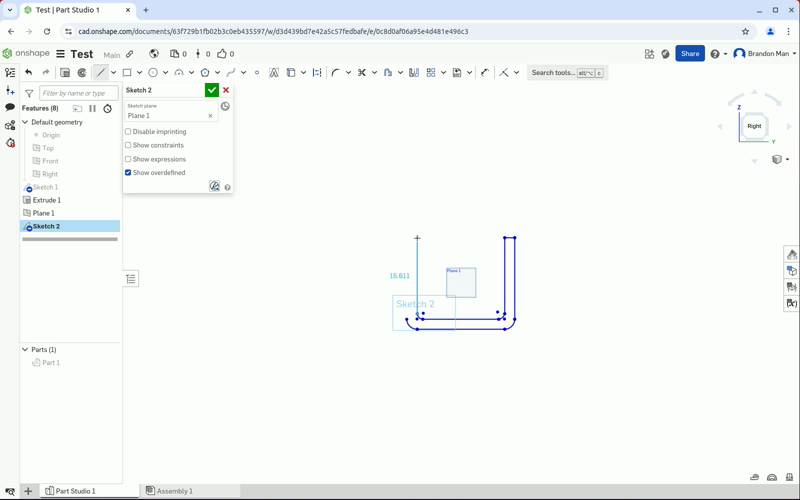
key_down(shift)
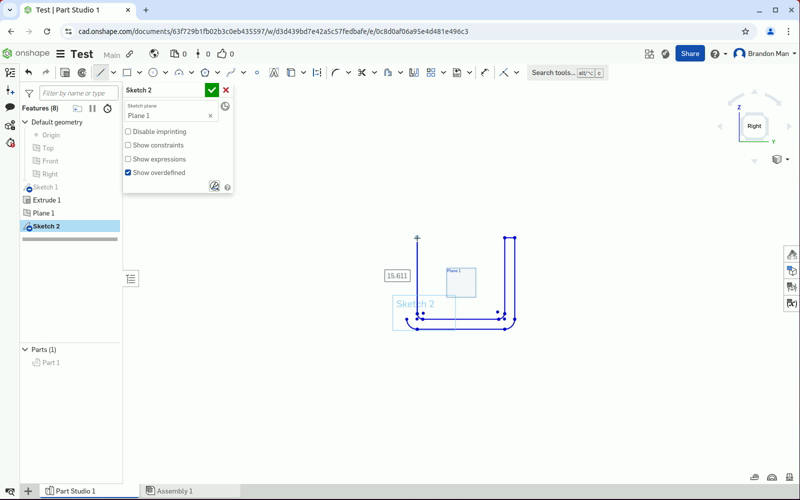
mouse_move(447, 237)
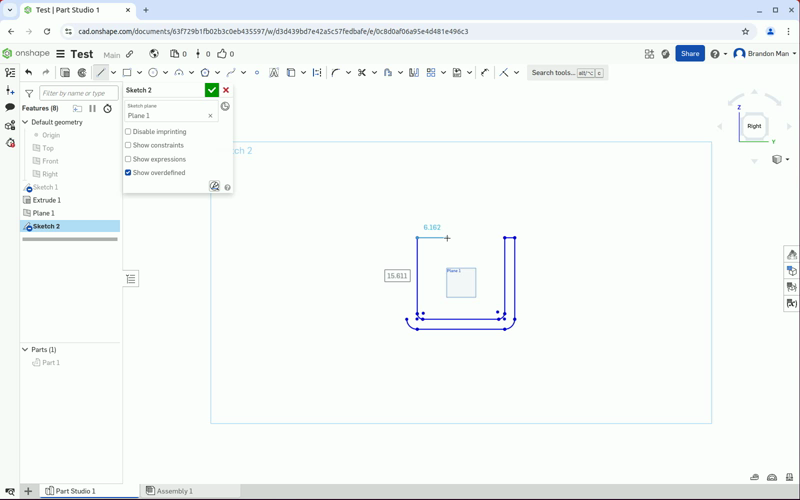
mouse_move(406, 237)
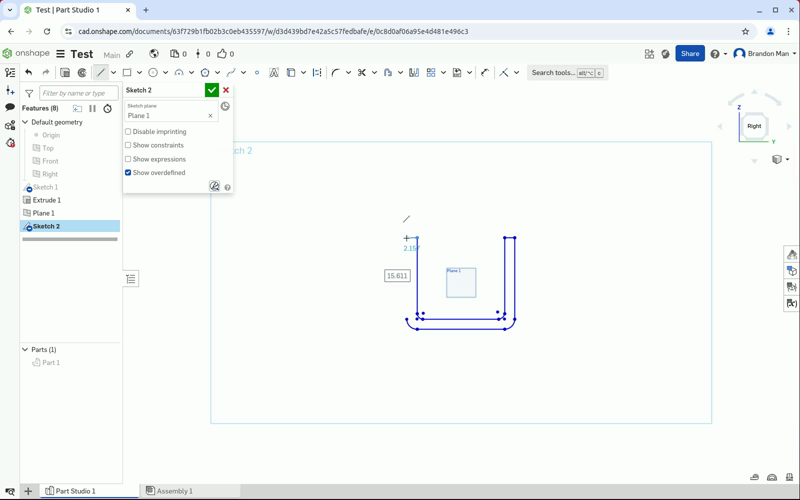
click(406, 237)
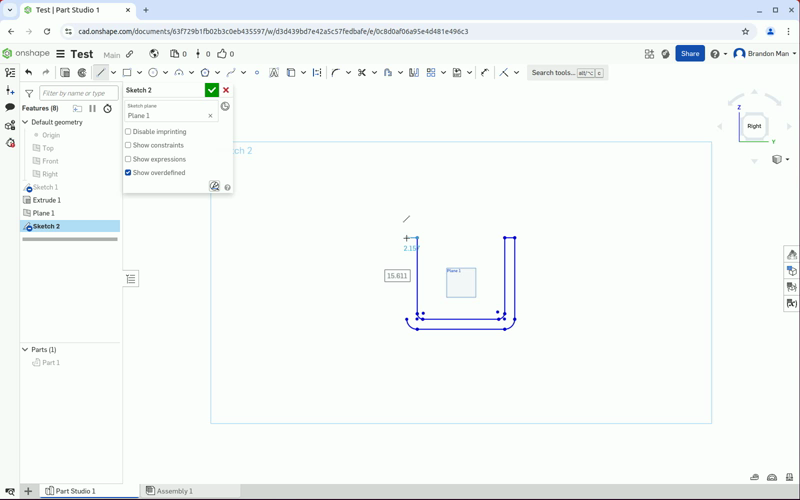
key_up(shift)
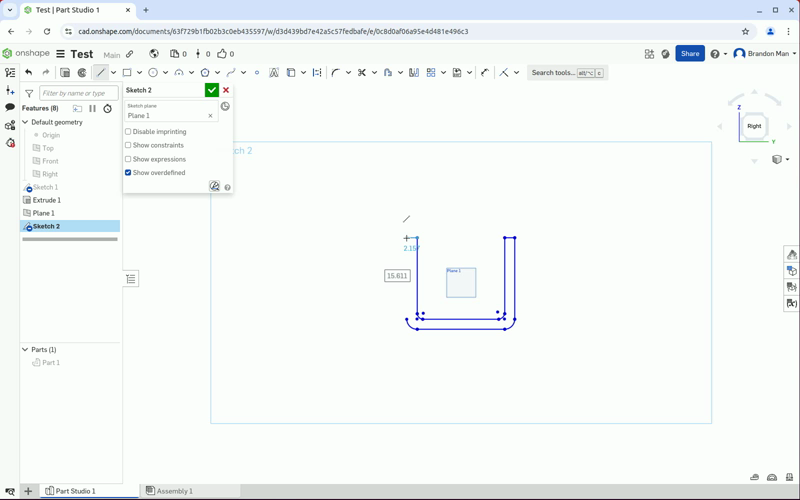
key_down(shift)
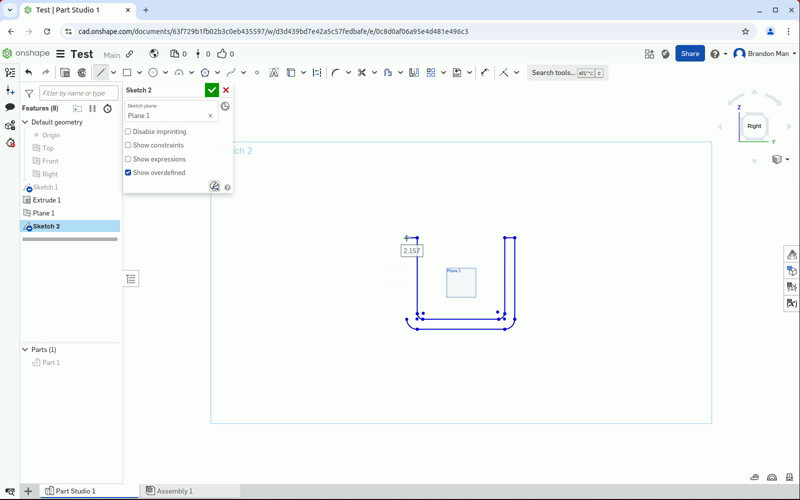
mouse_move(406, 319)
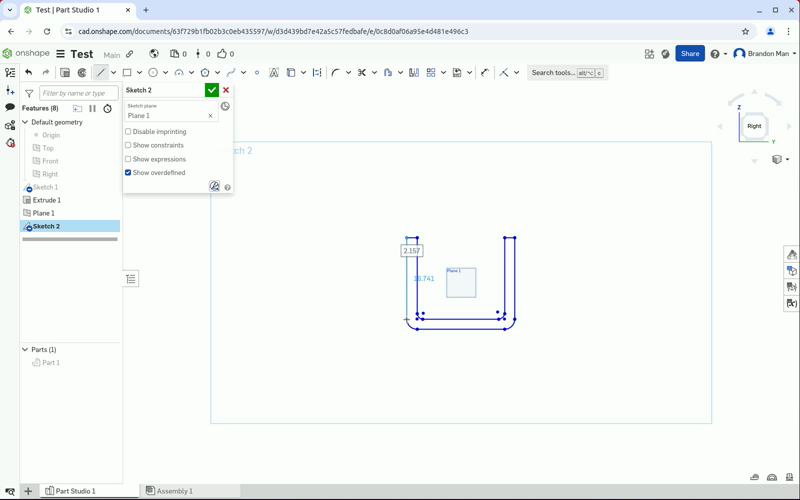
key_up(shift)
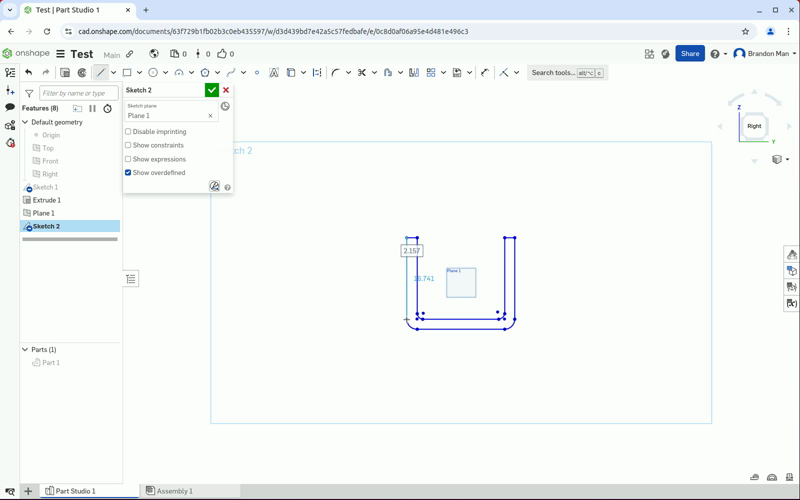
click(406, 319)
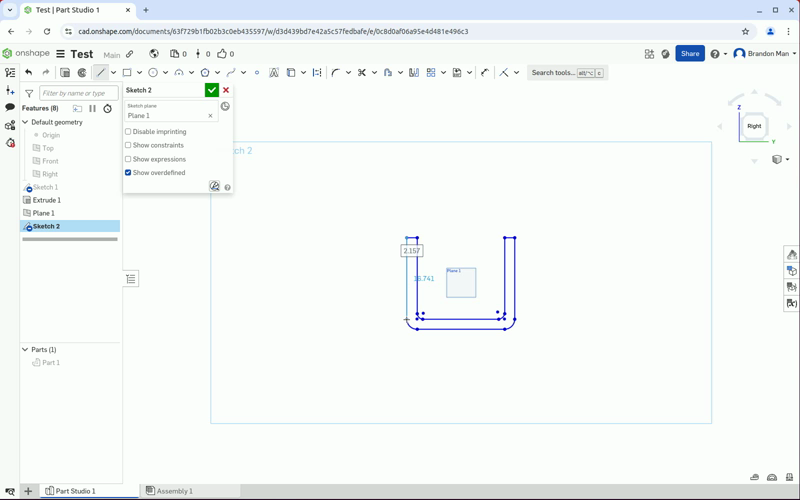
key(esc)
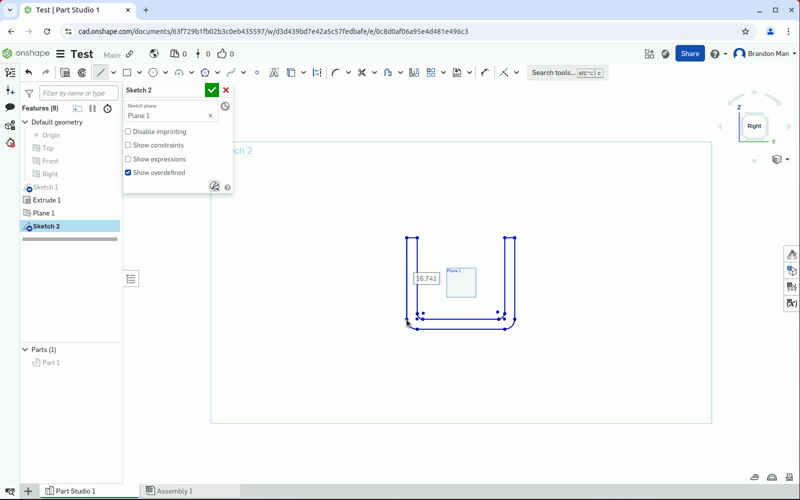
mouse_move(503, 325)
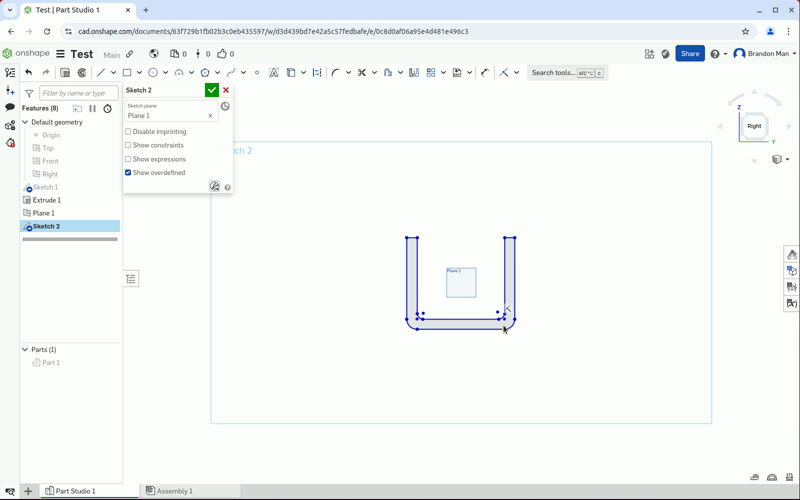
click(503, 325)
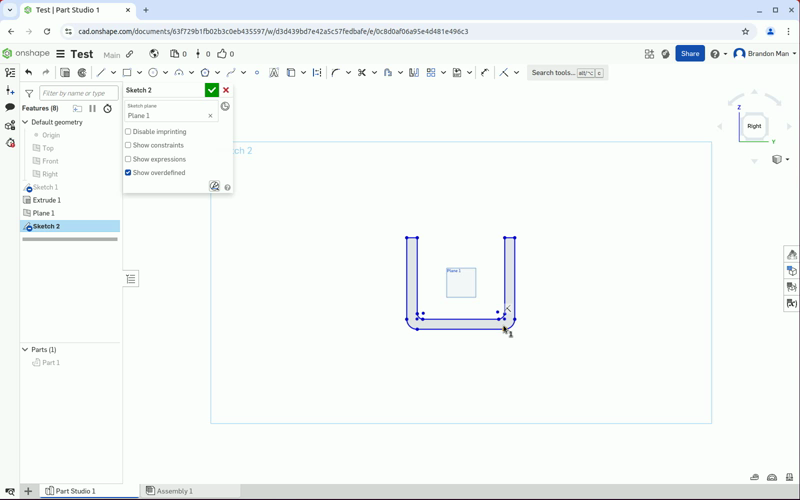
mouse_move(73, 352)
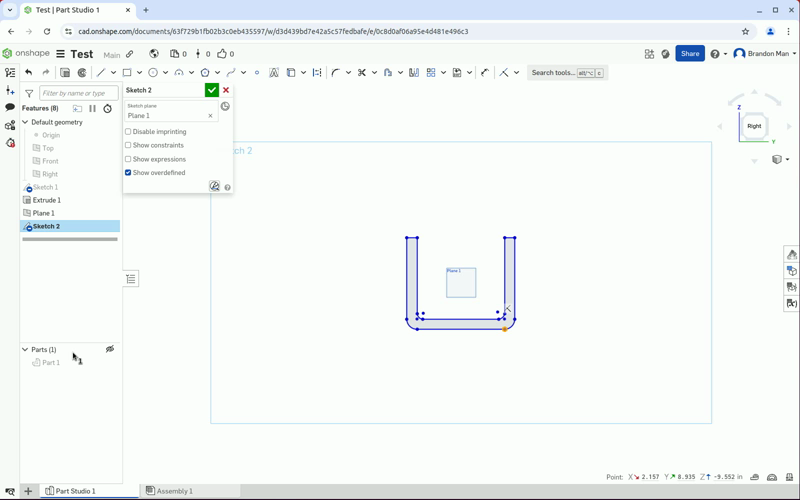
key(shift+y)
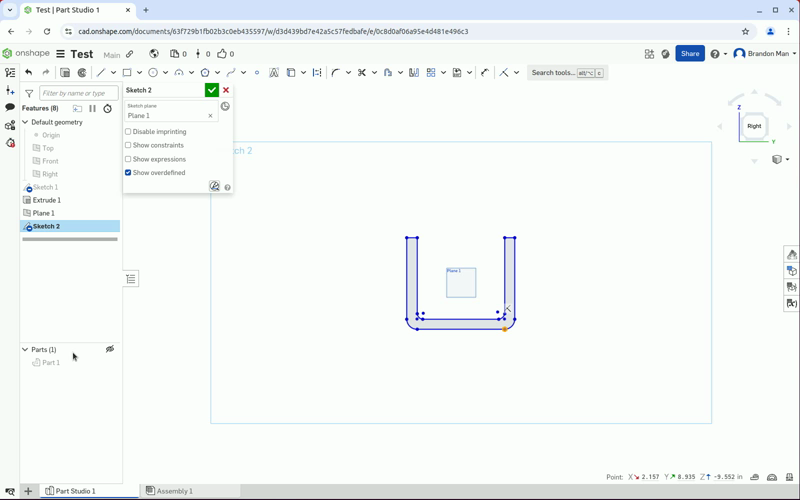
key(shift+e)
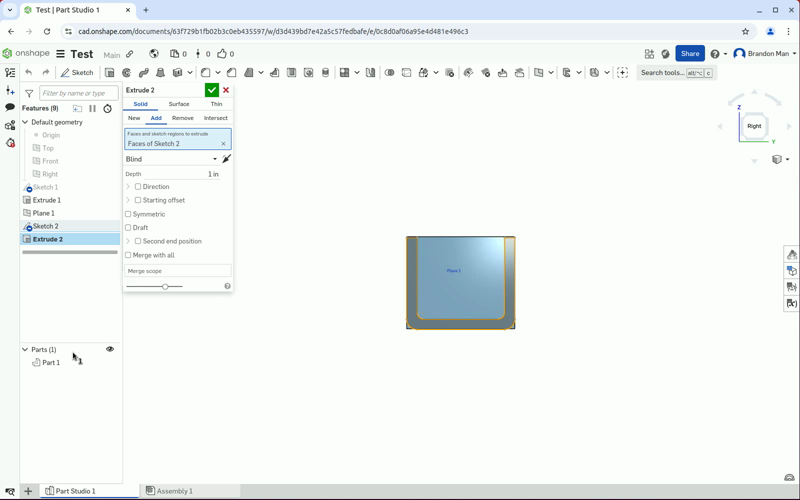
mouse_move(143, 106)
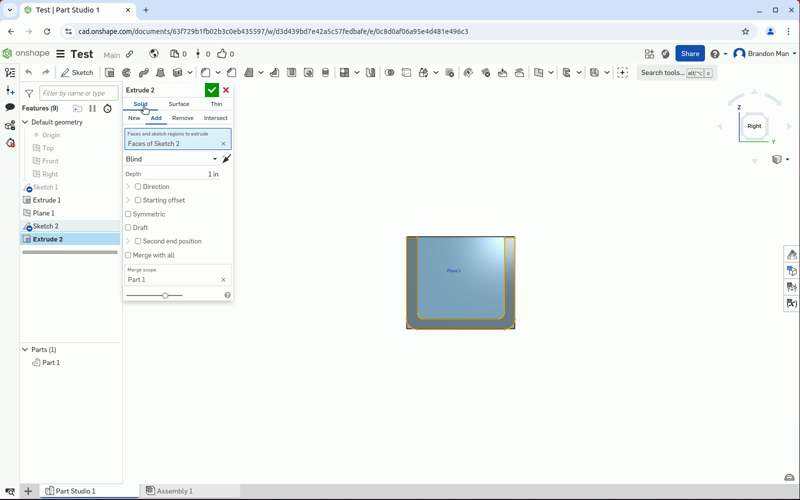
click(143, 106)
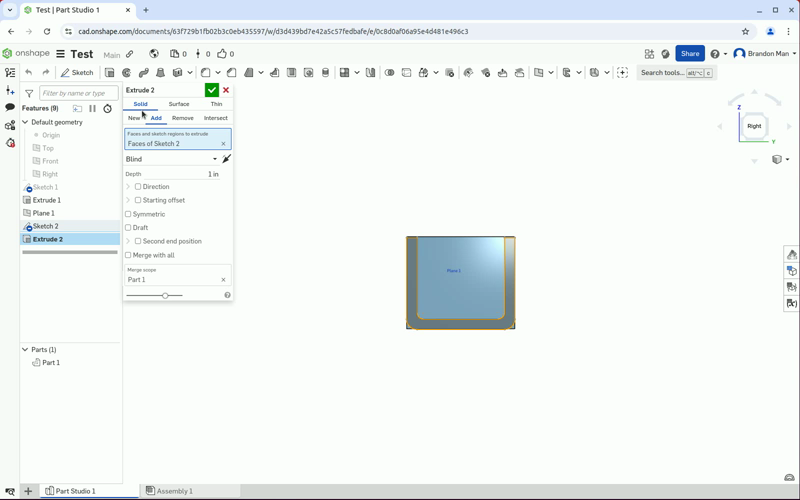
mouse_move(137, 120)
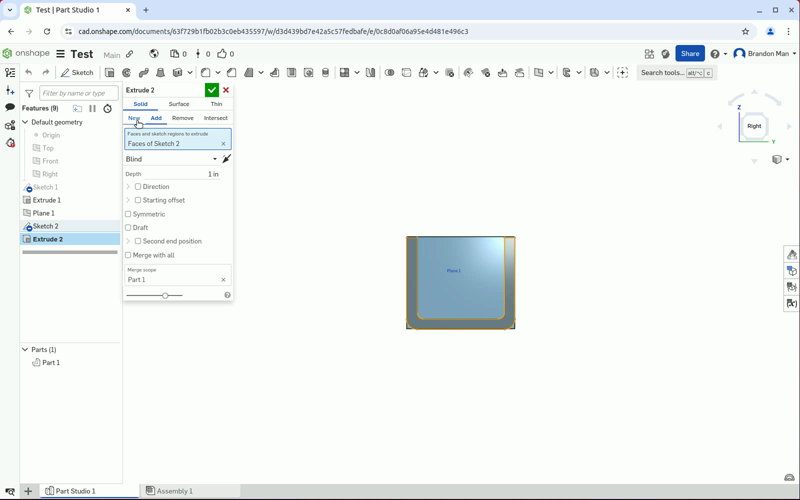
click(137, 120)
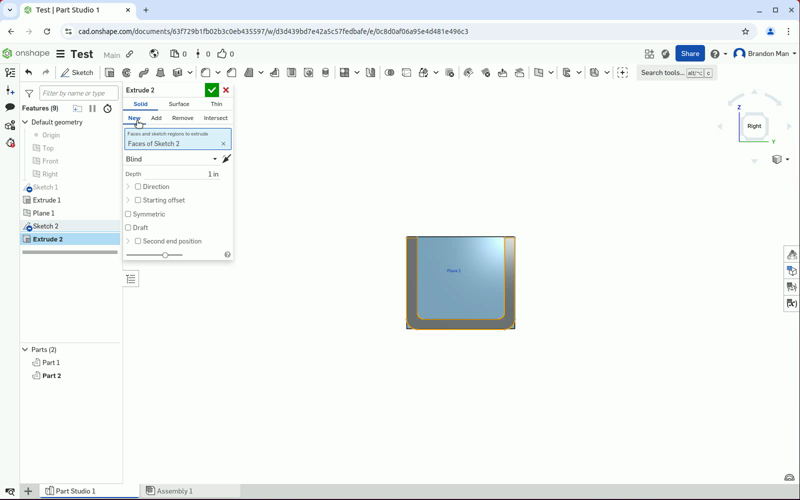
key(tab, 4)
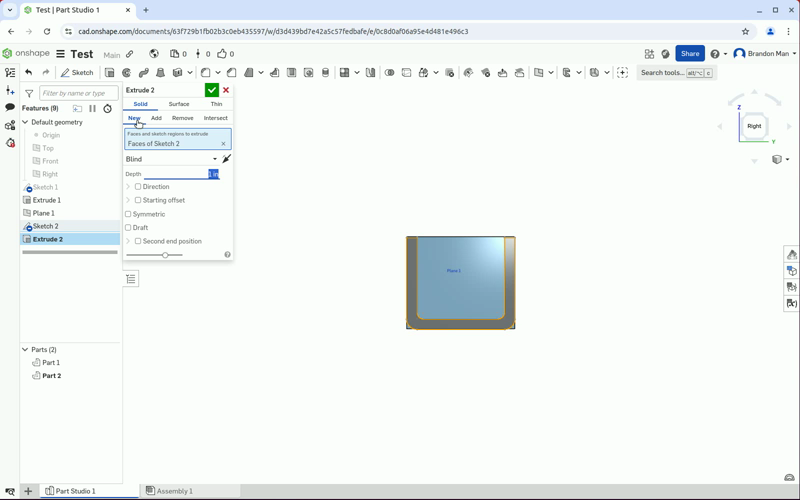
text(20.942)
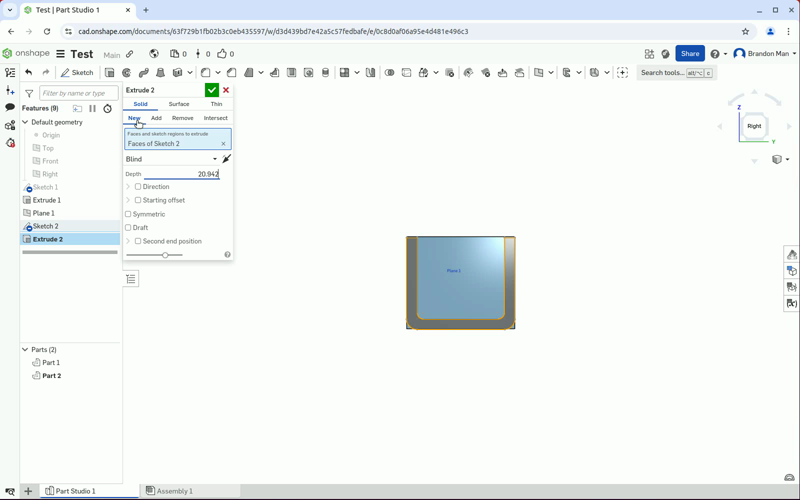
key(enter)
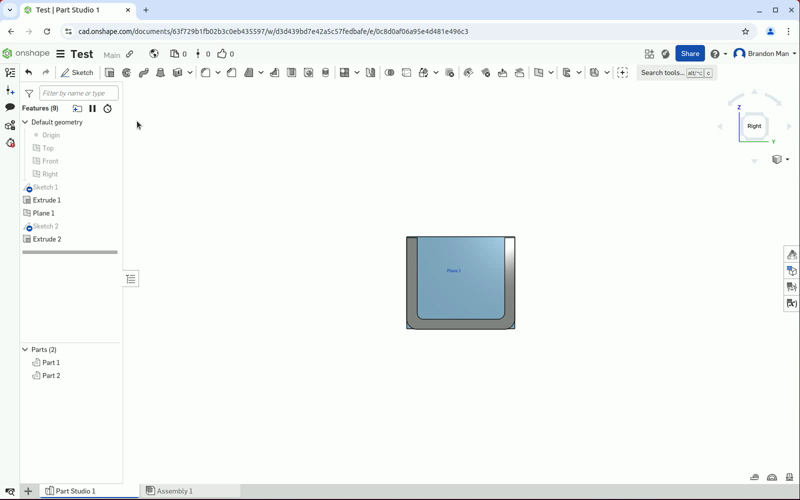
key(shift+h)
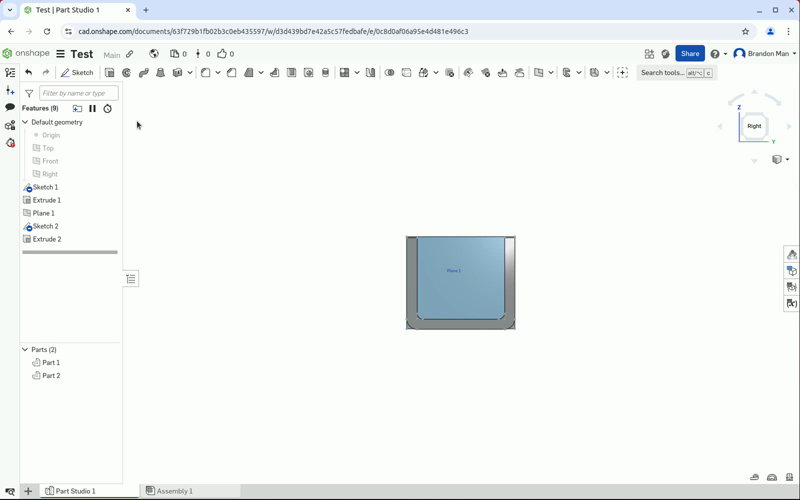
key(shift+h)
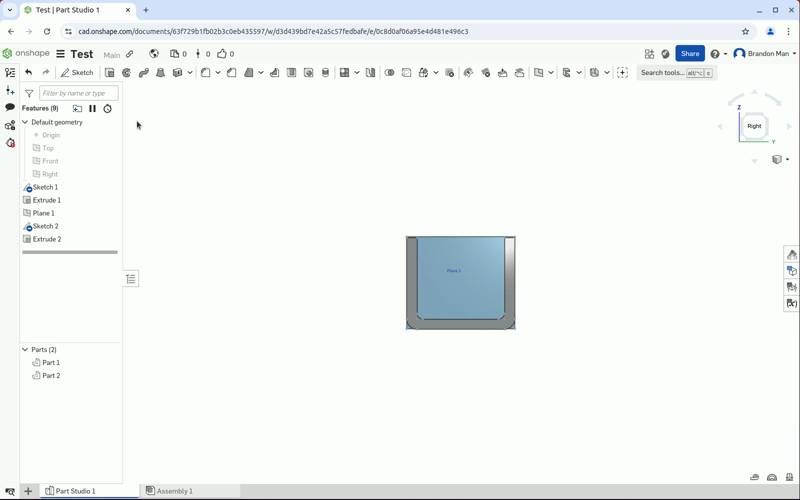
key(shift+7)
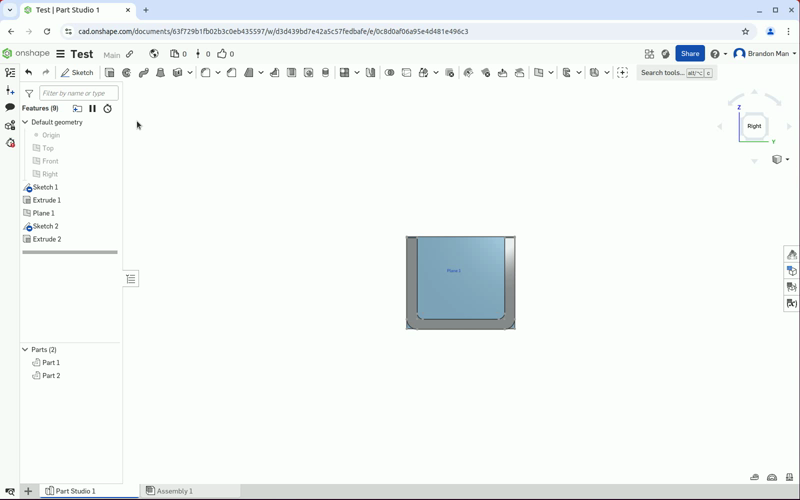
key(right, 2)
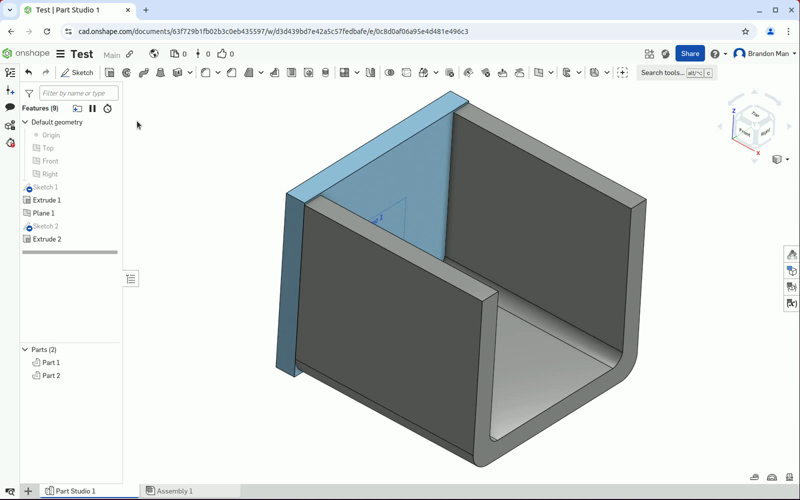
key(down, 2)
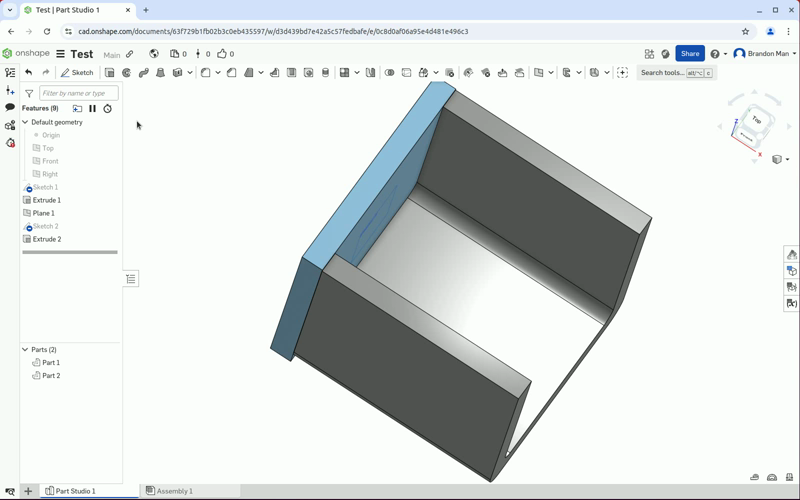
key(up, 2)
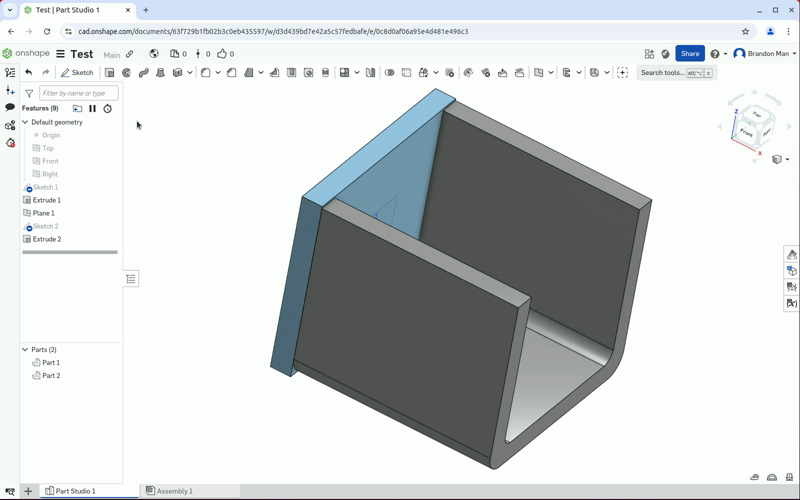
key(left, 2)
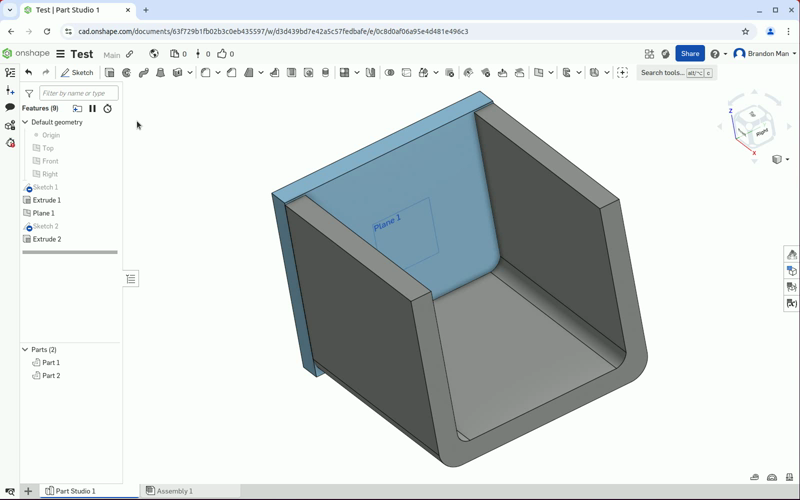
mouse_move(73, 189)
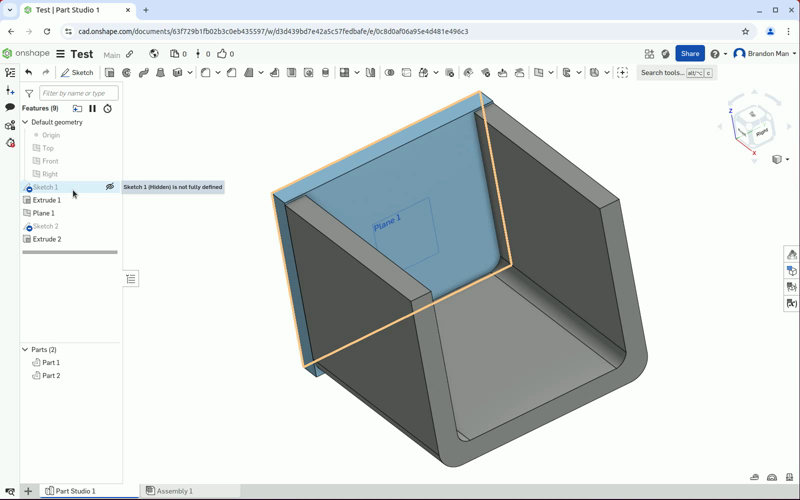
click(73, 189)